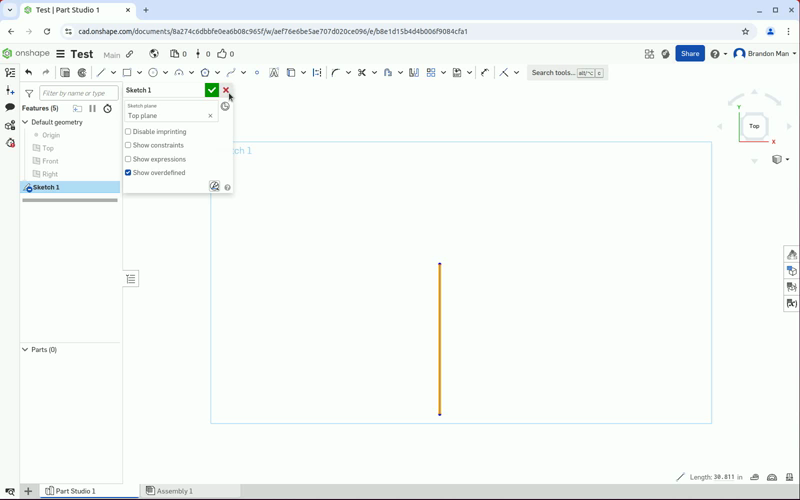
key(shift+h)
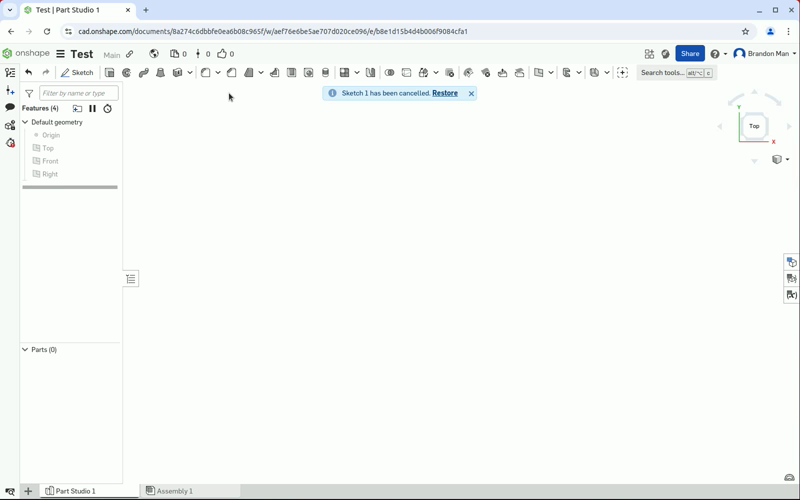
mouse_move(73, 352)
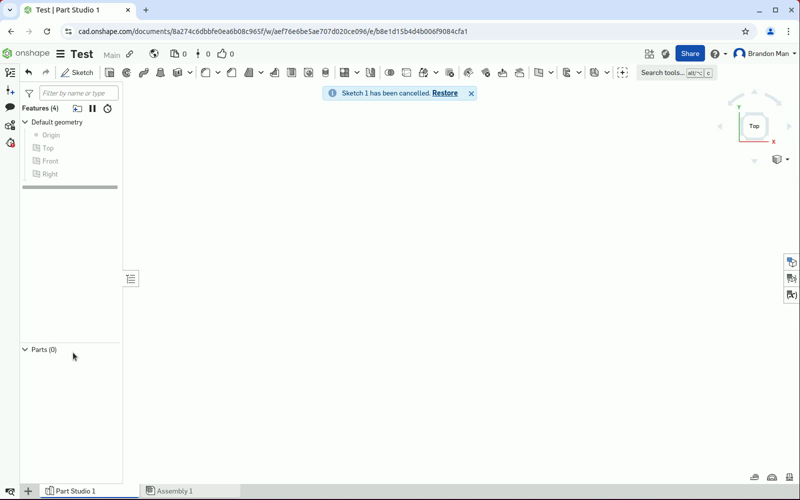
key(y)
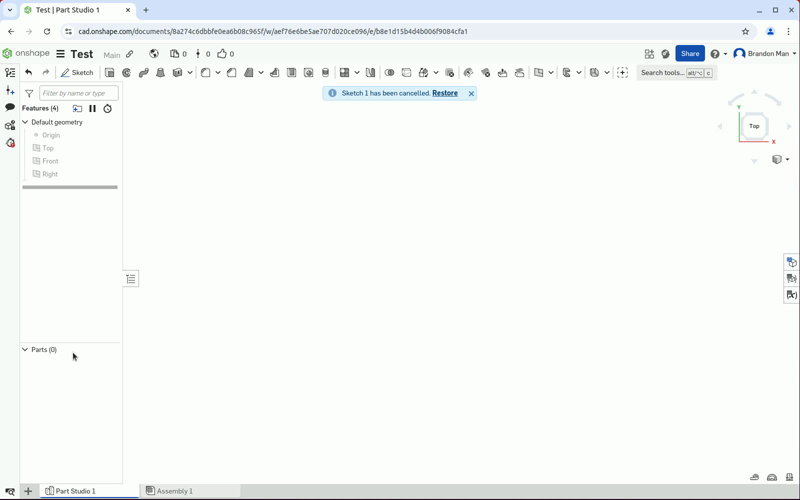
key(shift+p)
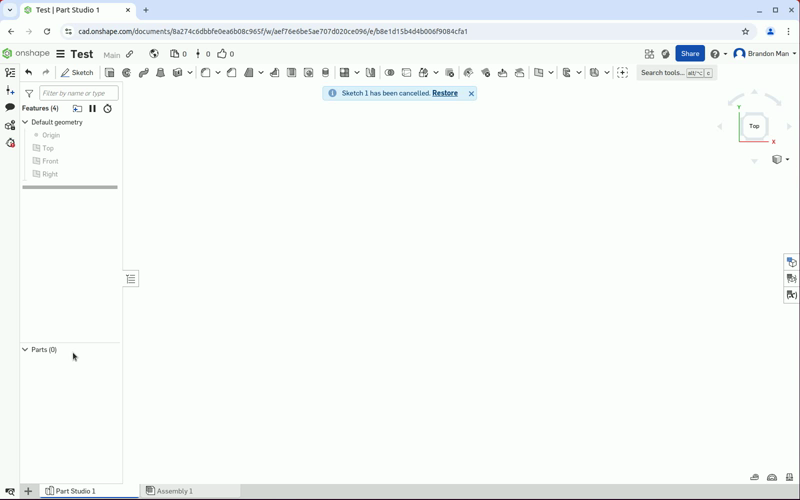
key(space)
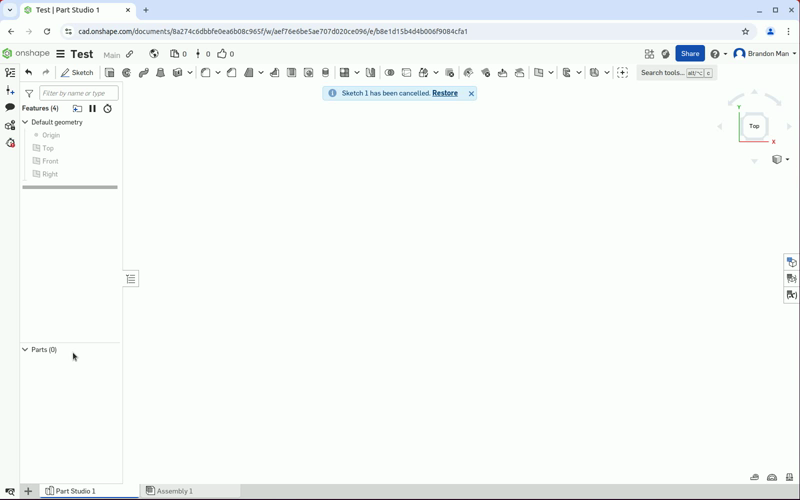
key_down(shift)
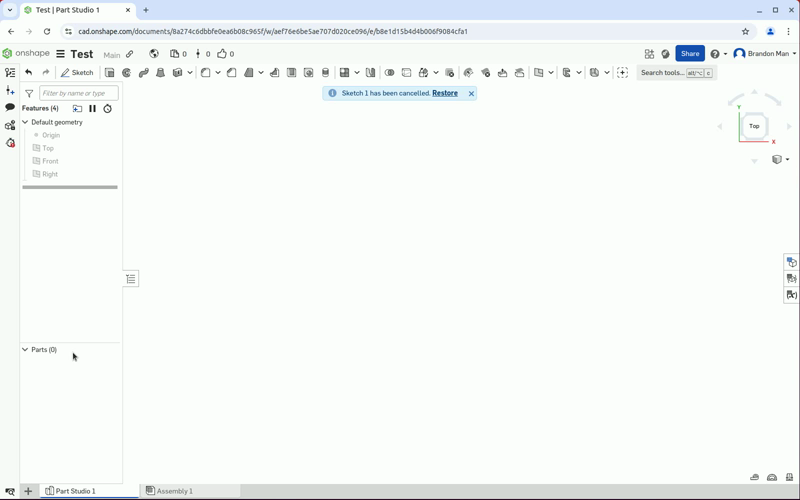
key(up)
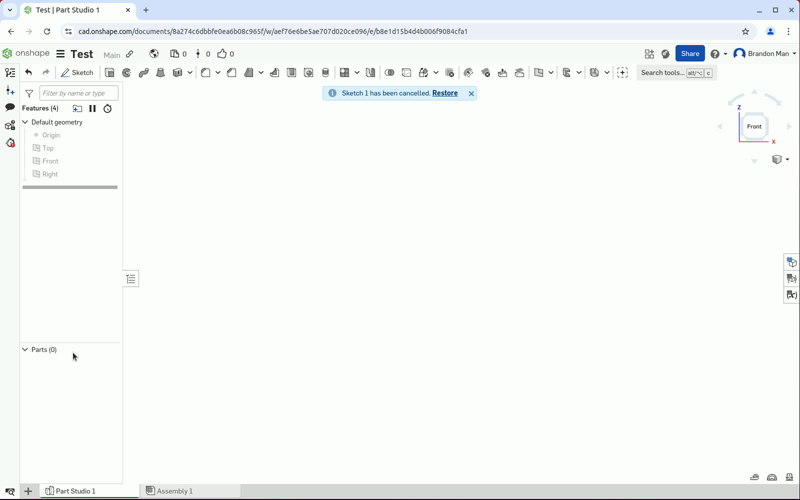
key_up(shift)
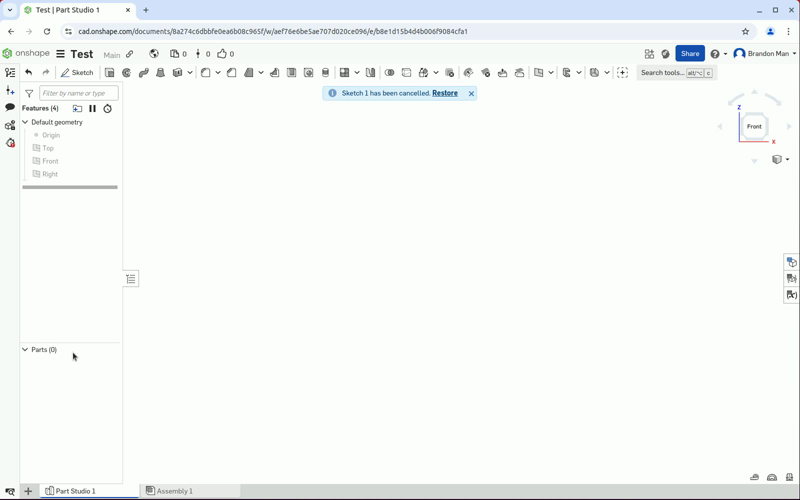
mouse_move(73, 352)
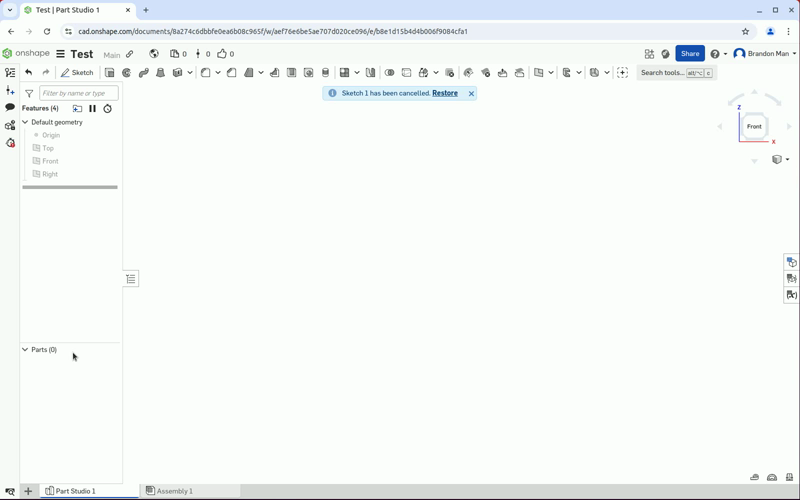
key(shift+y)
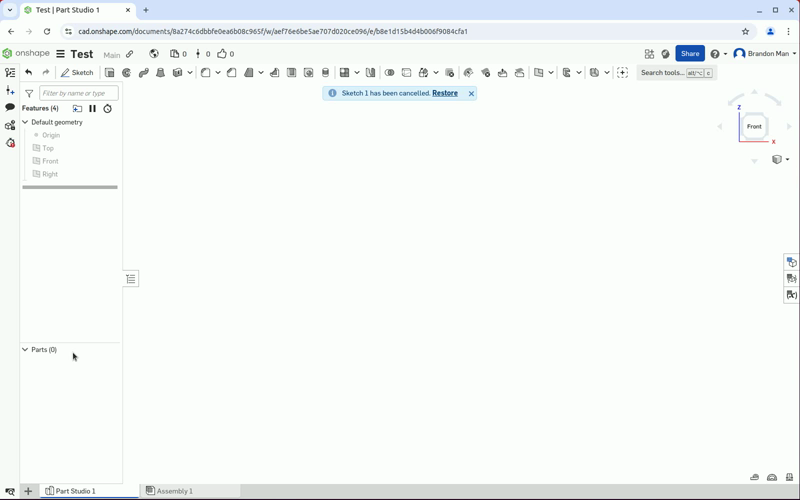
key(shift+s)
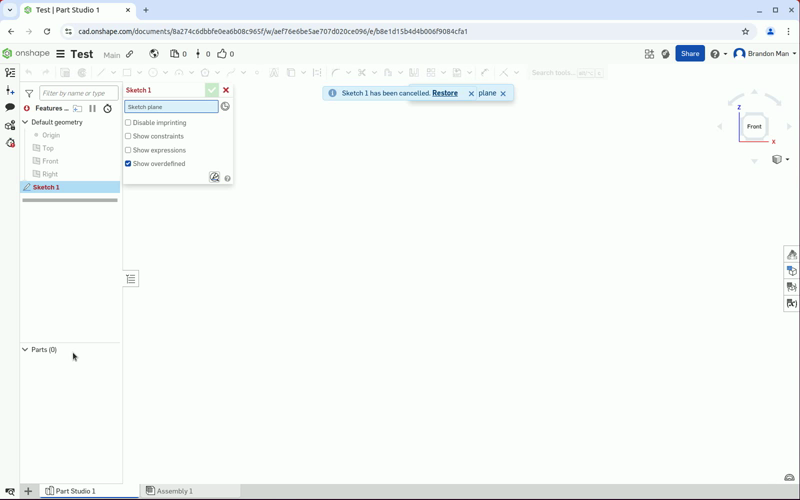
mouse_move(73, 163)
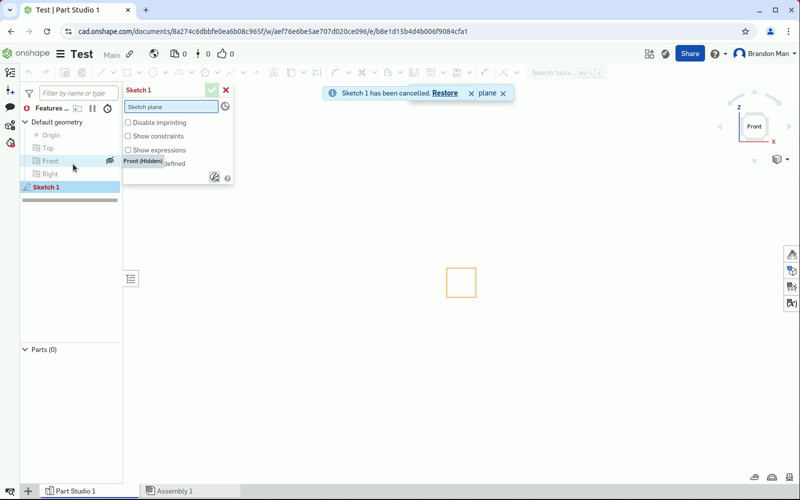
click(73, 163)
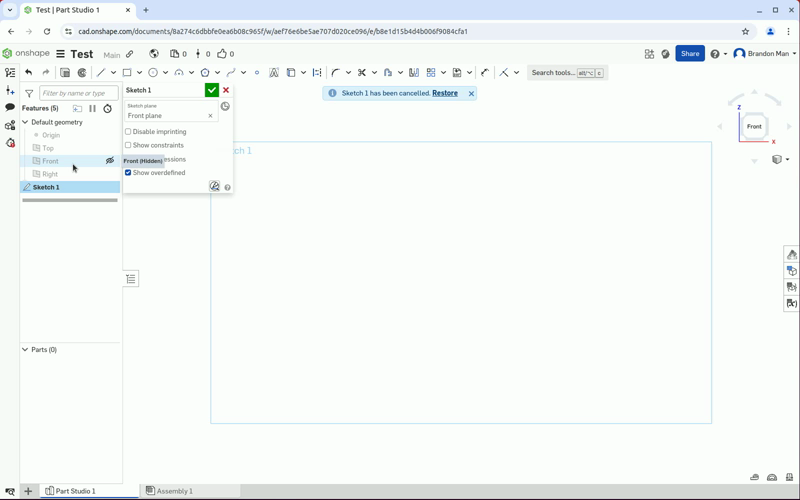
mouse_move(73, 352)
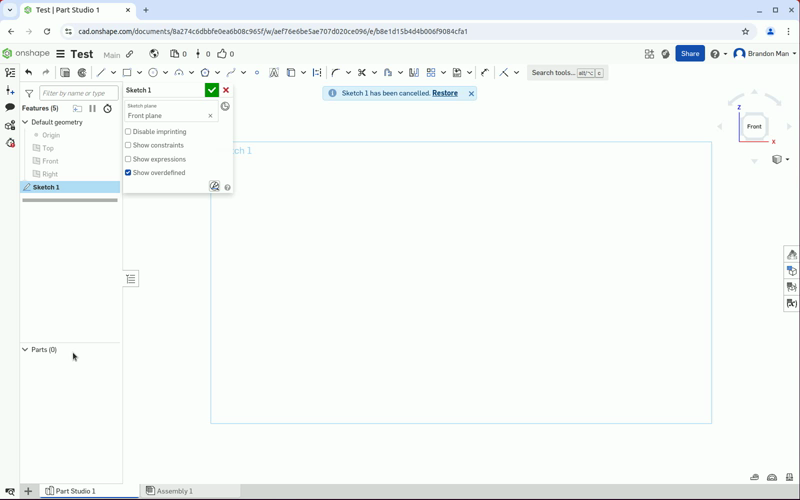
key(y)
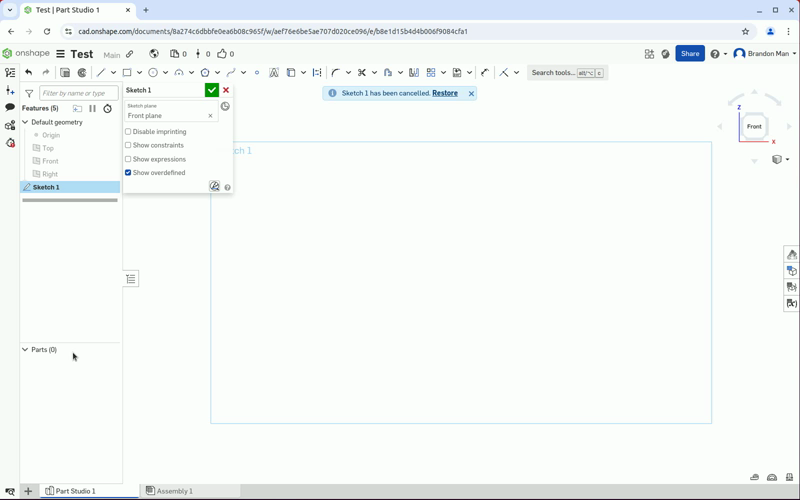
key(l)
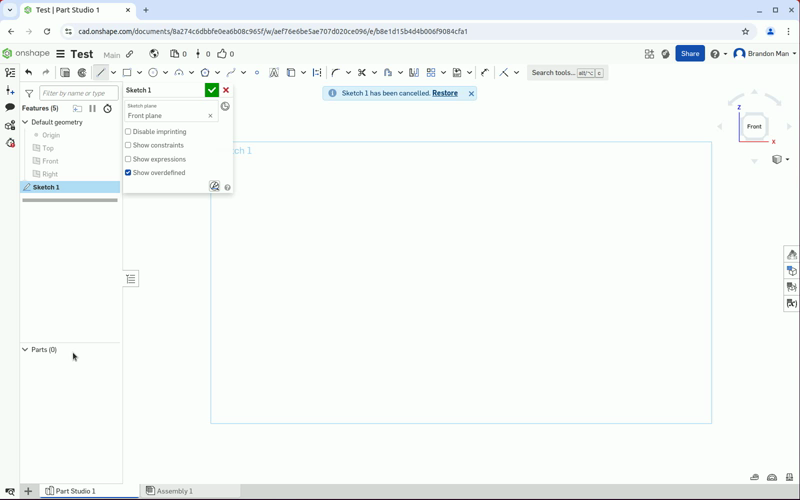
key_down(shift)
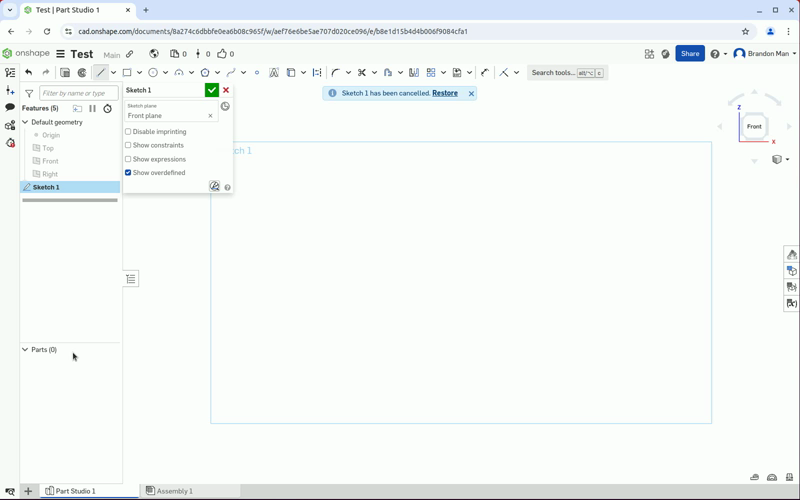
mouse_move(460, 282)
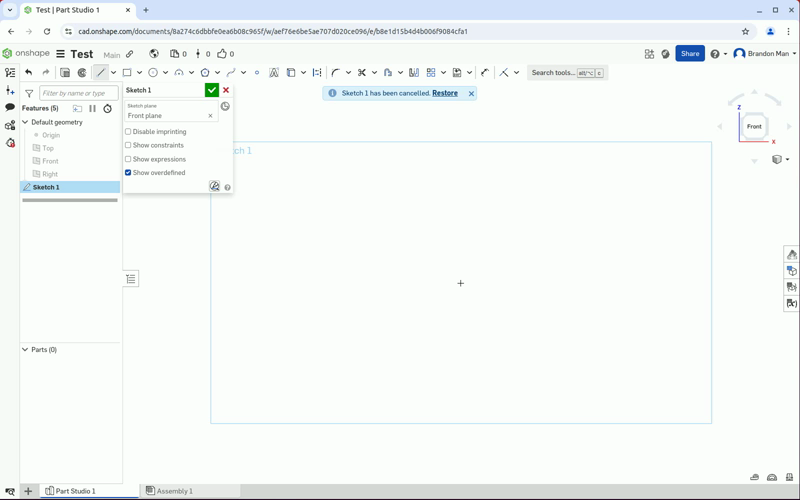
click(460, 282)
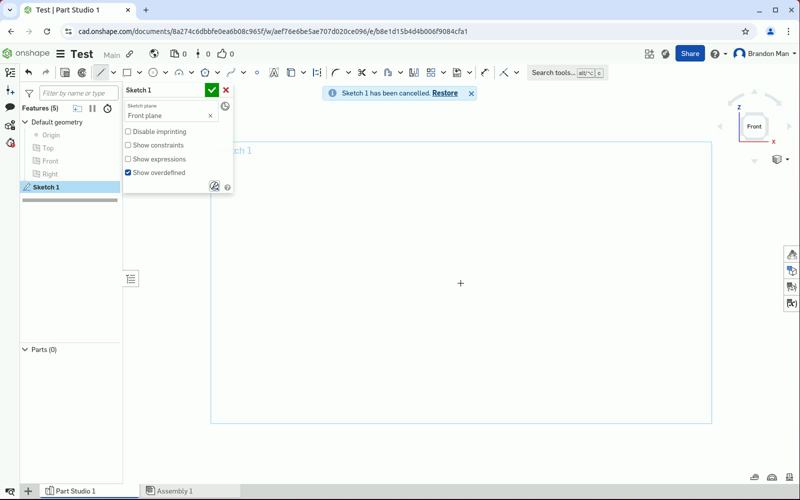
key_up(shift)
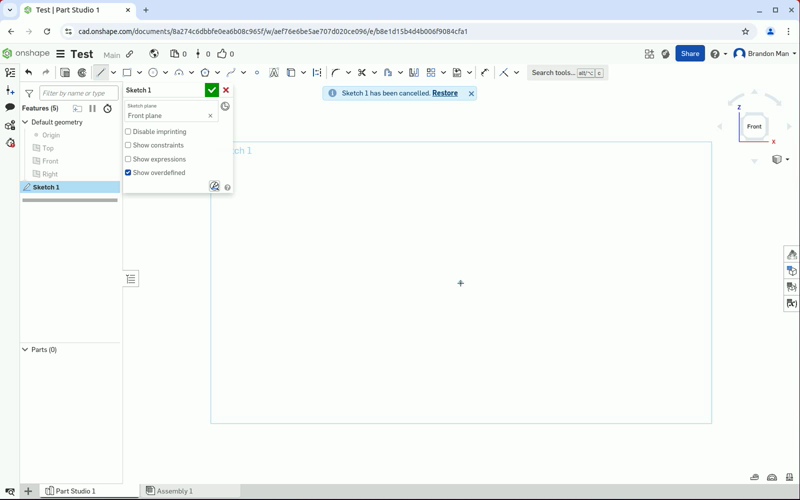
key_down(shift)
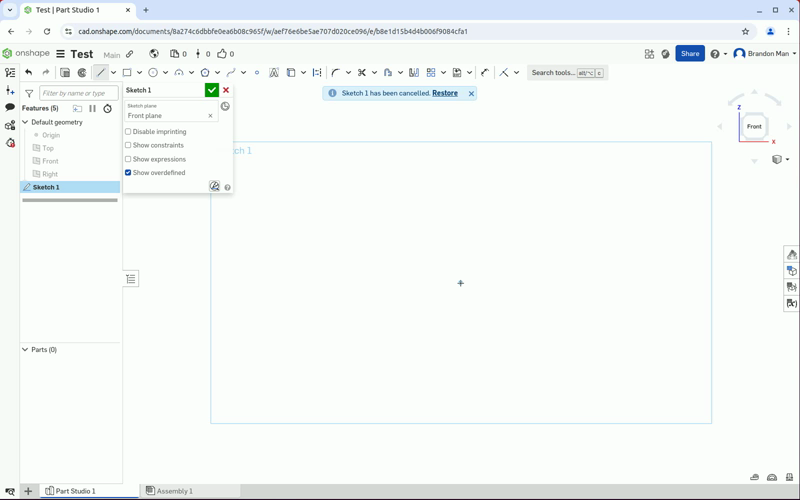
mouse_move(573, 282)
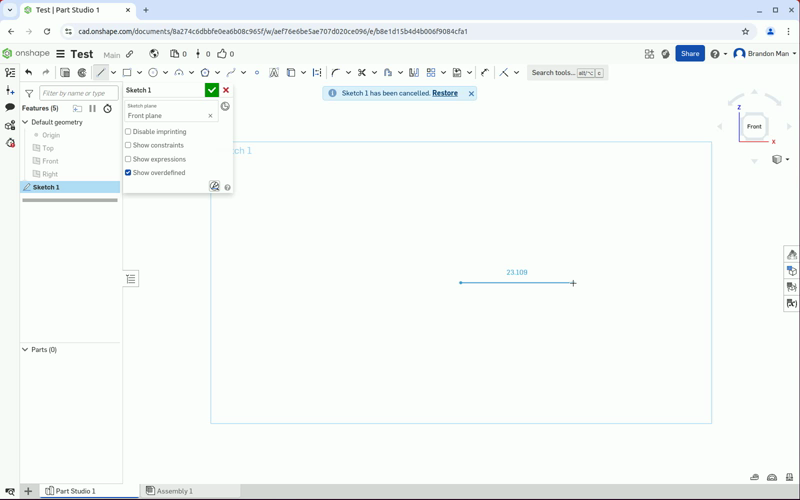
click(573, 282)
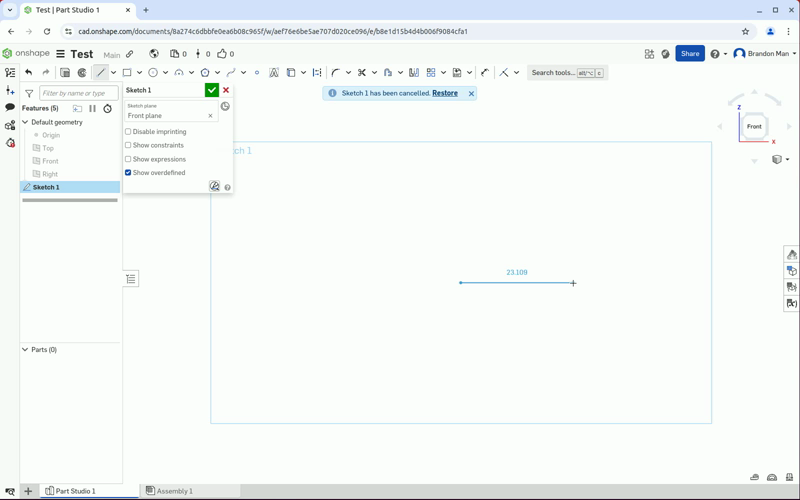
key_up(shift)
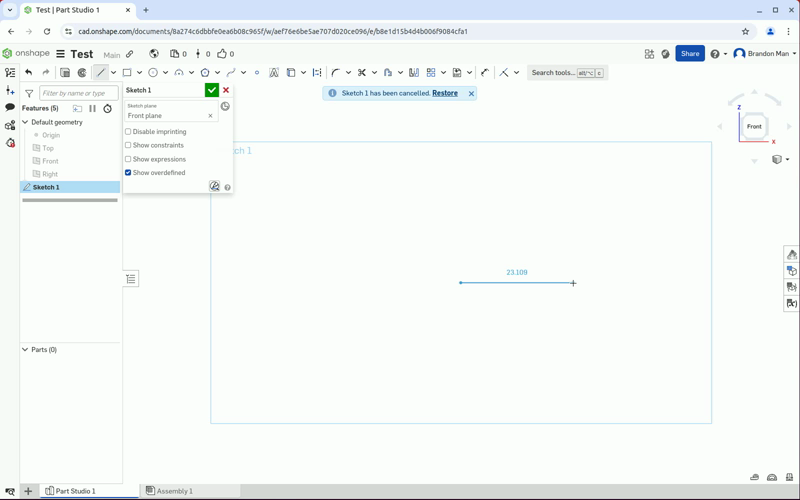
key_down(shift)
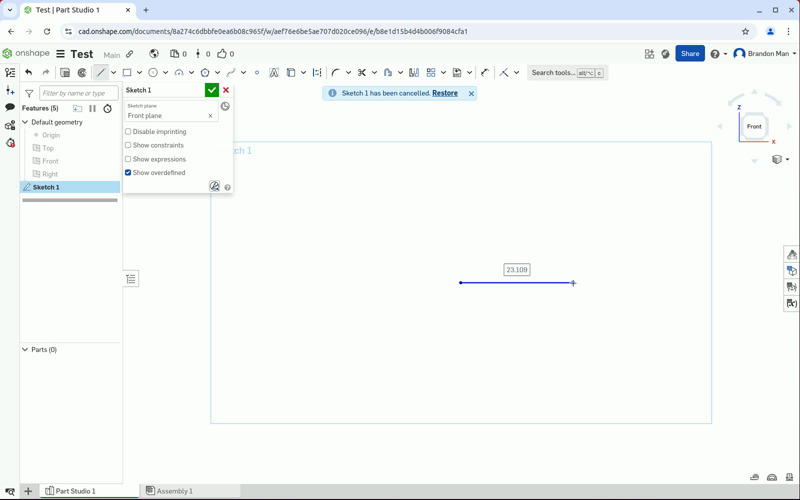
mouse_move(589, 282)
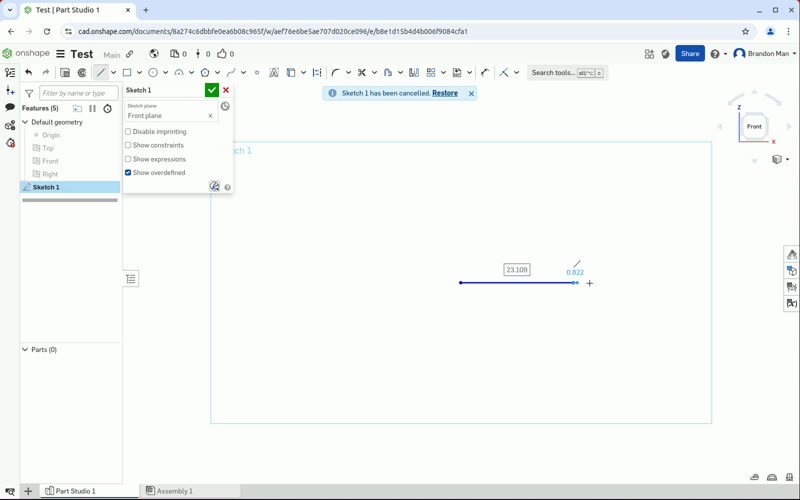
mouse_move(573, 253)
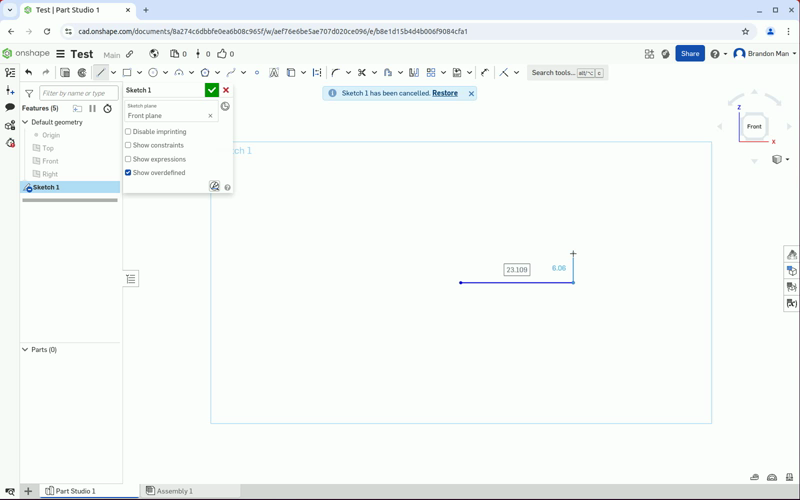
click(573, 253)
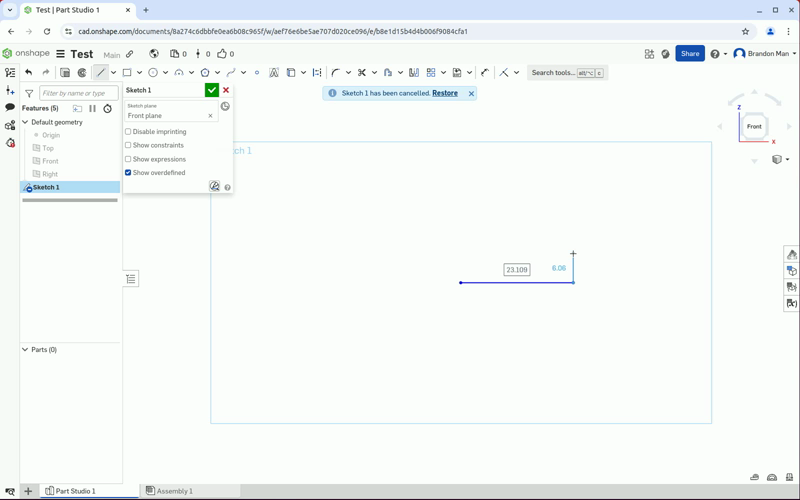
key_up(shift)
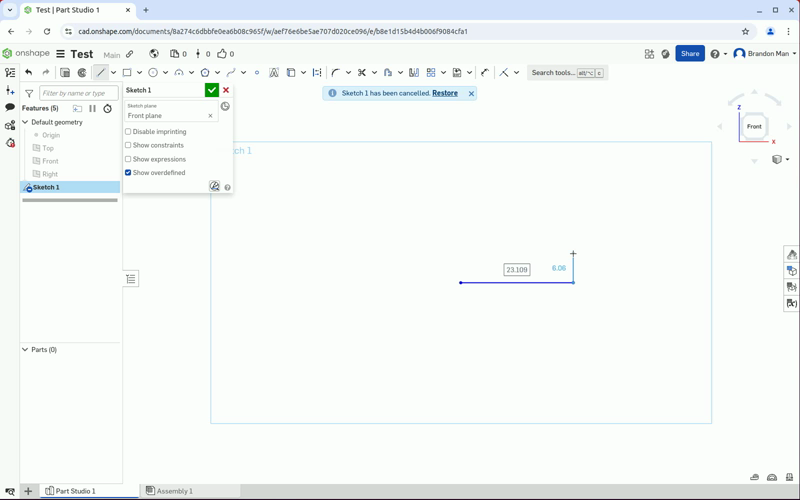
key_down(shift)
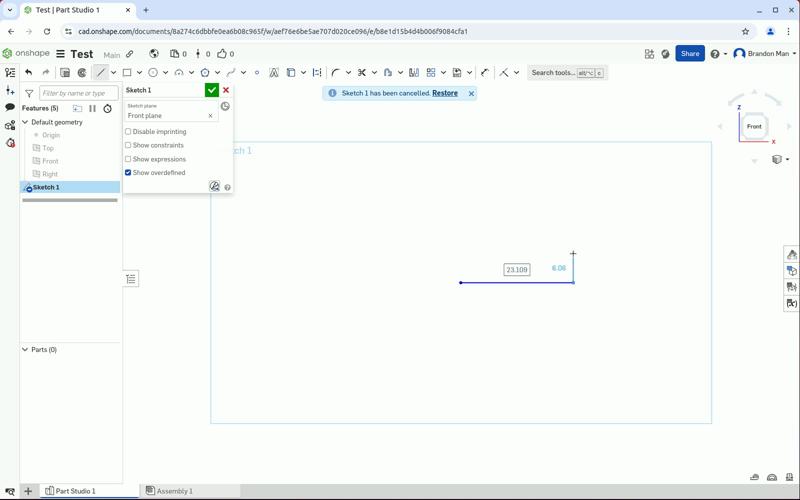
mouse_move(460, 253)
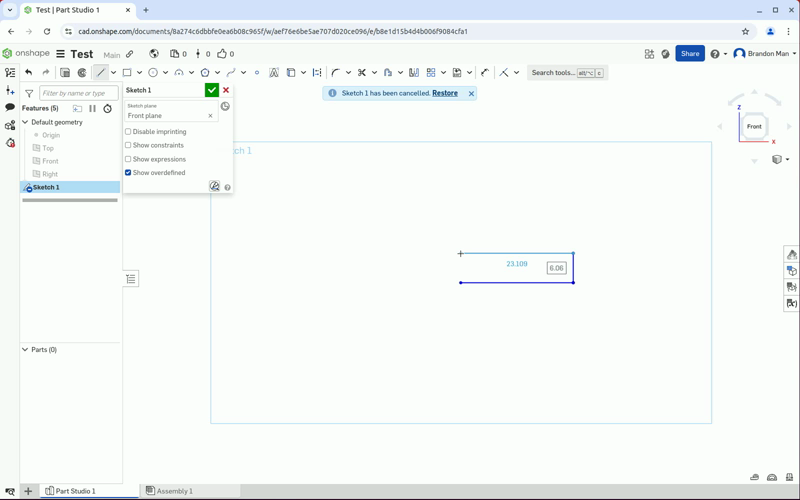
click(460, 253)
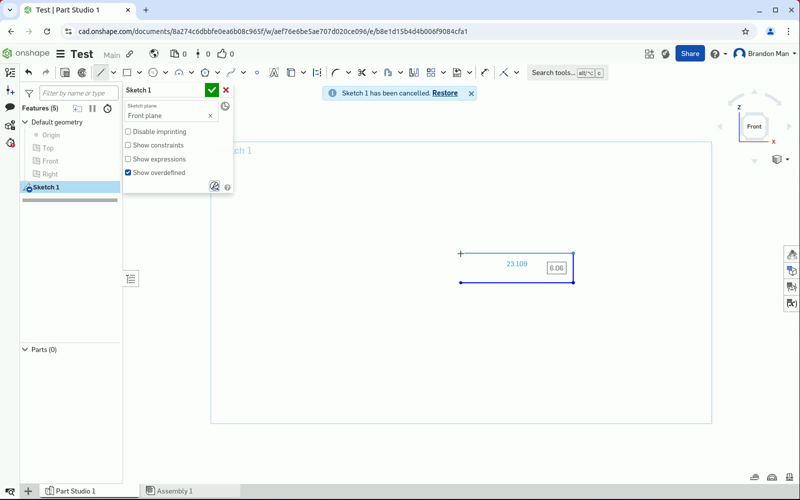
key_up(shift)
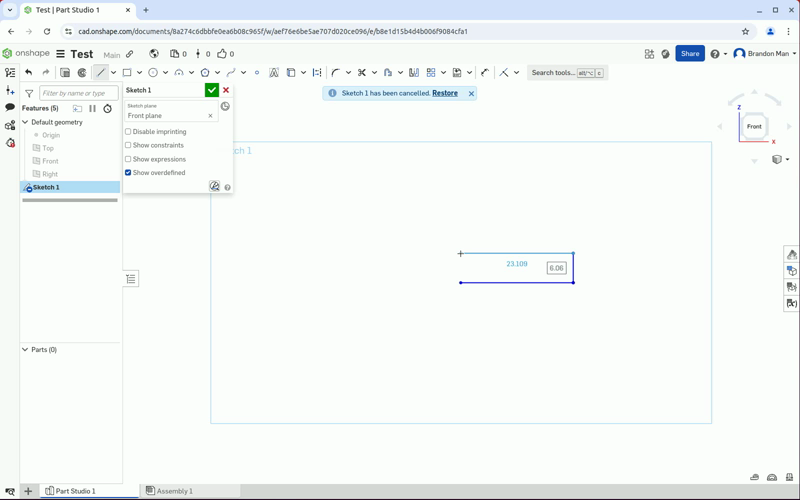
mouse_move(490, 253)
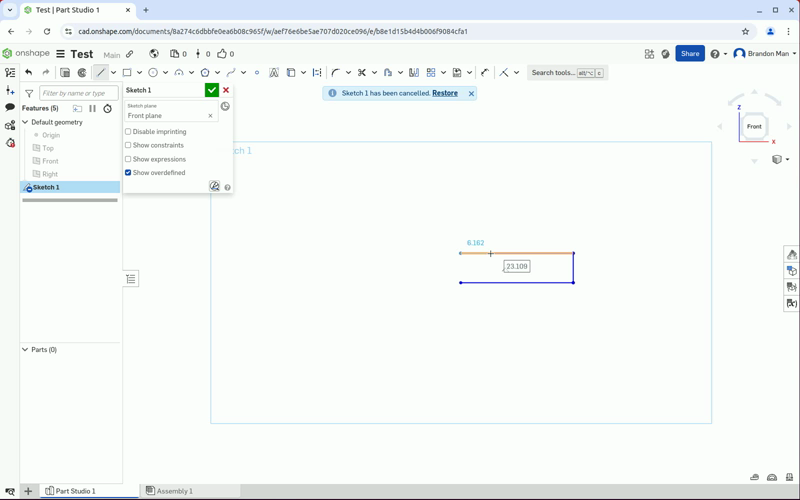
key_down(shift)
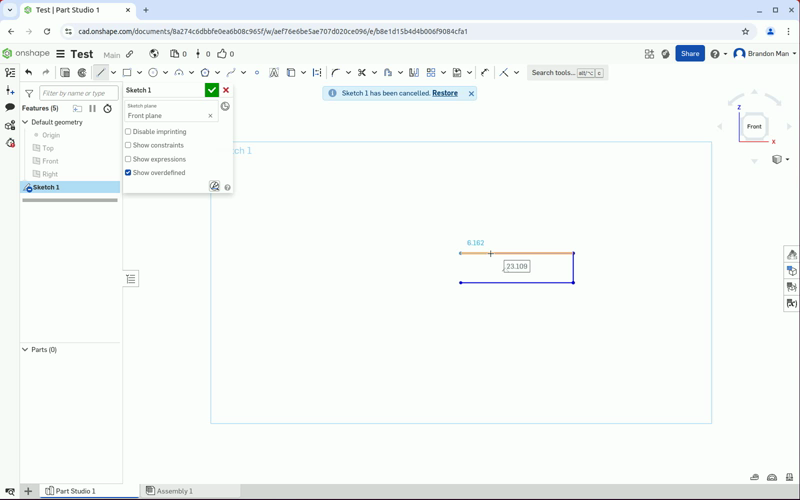
mouse_move(460, 282)
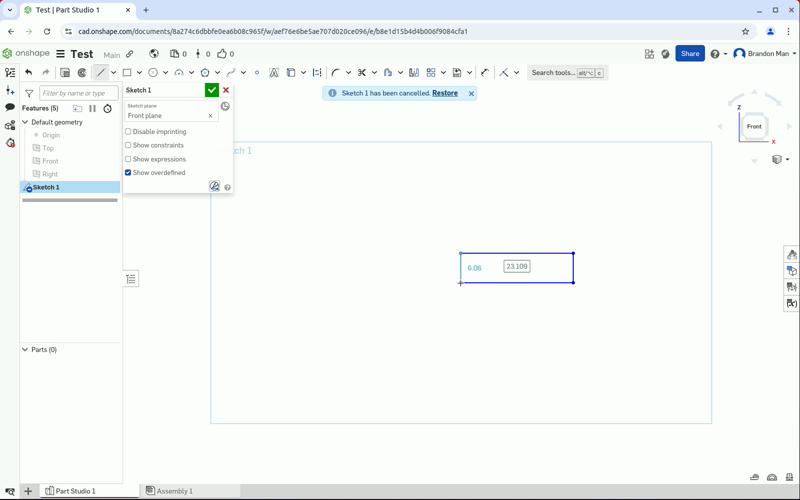
key_up(shift)
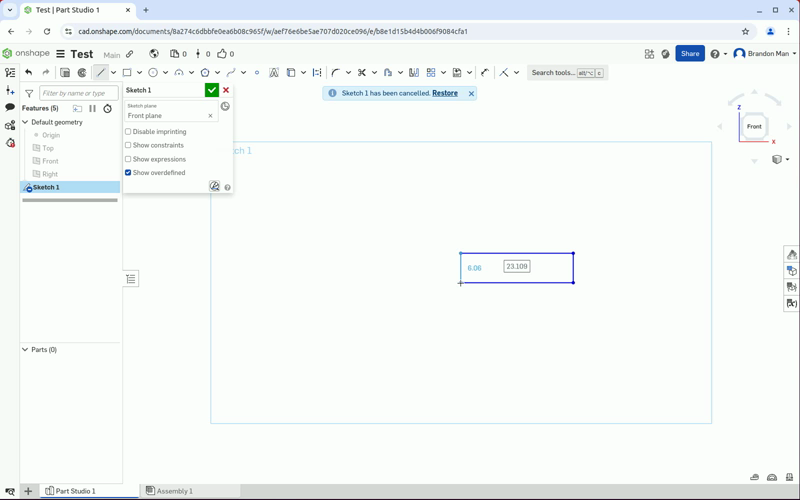
click(460, 282)
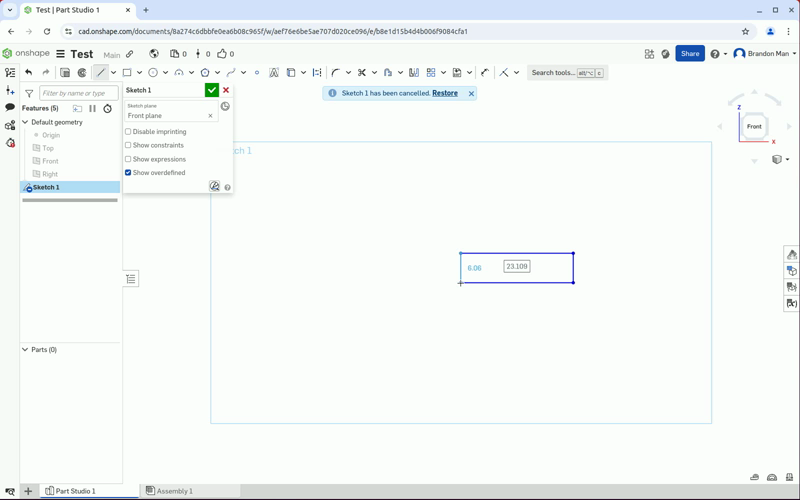
key(esc)
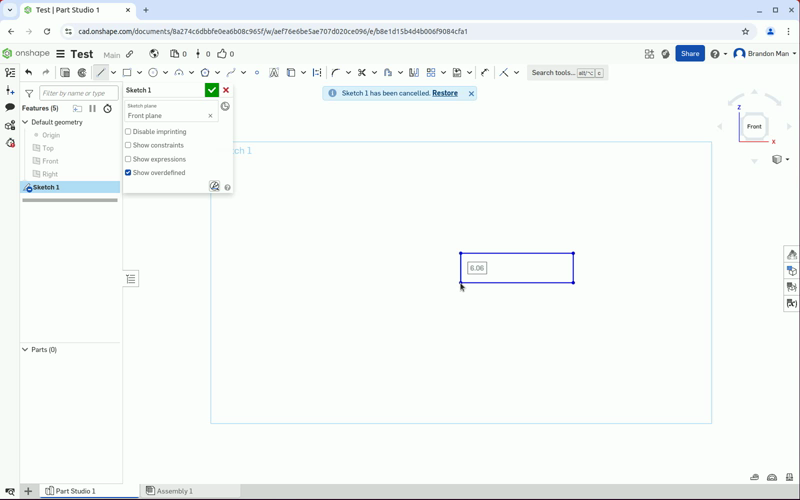
mouse_move(473, 279)
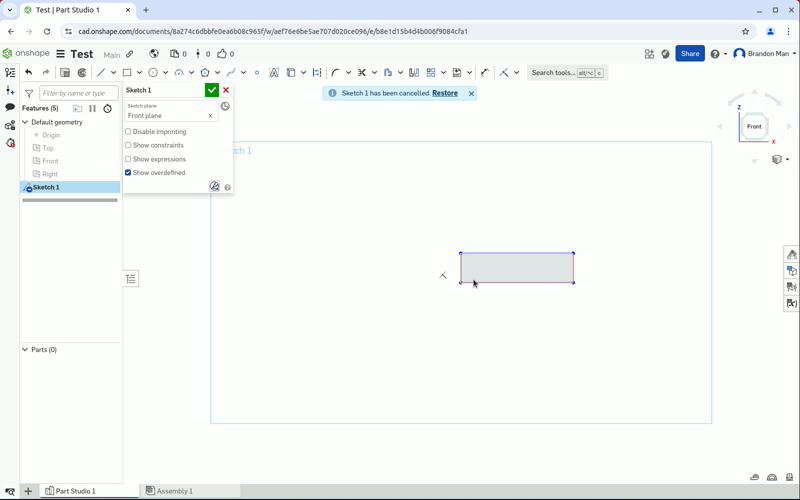
click(473, 279)
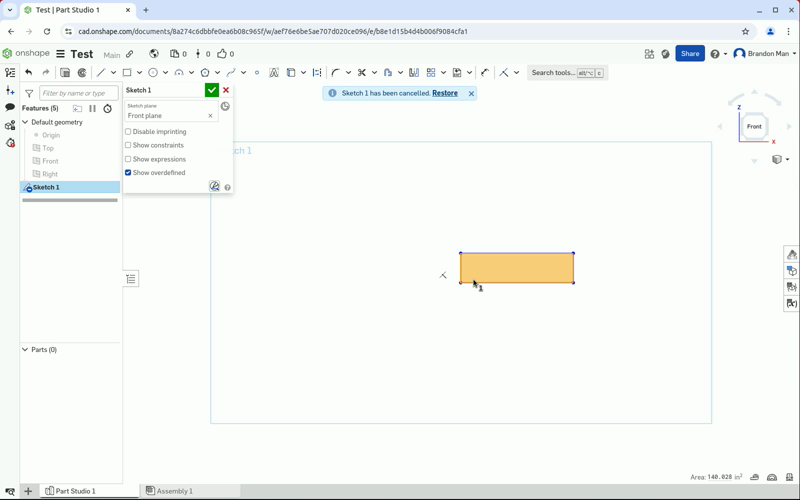
mouse_move(73, 352)
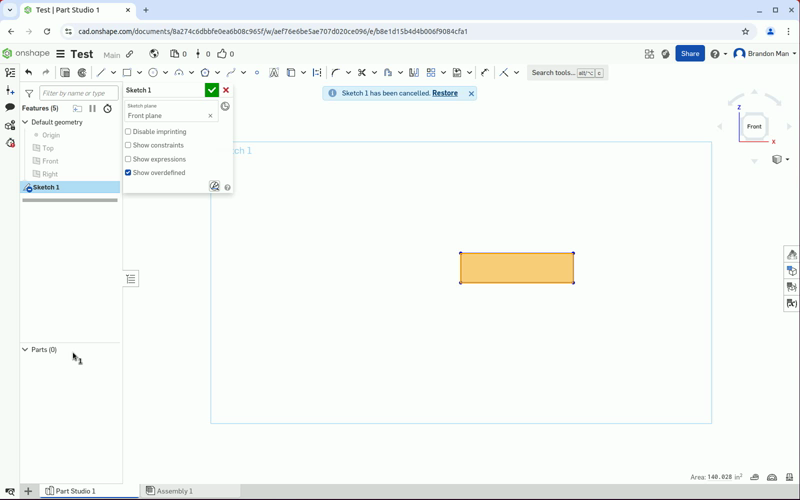
key(shift+y)
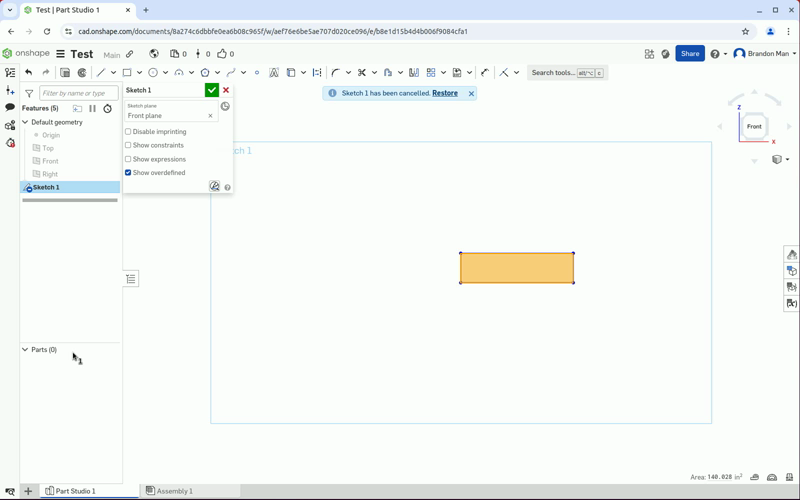
key(shift+e)
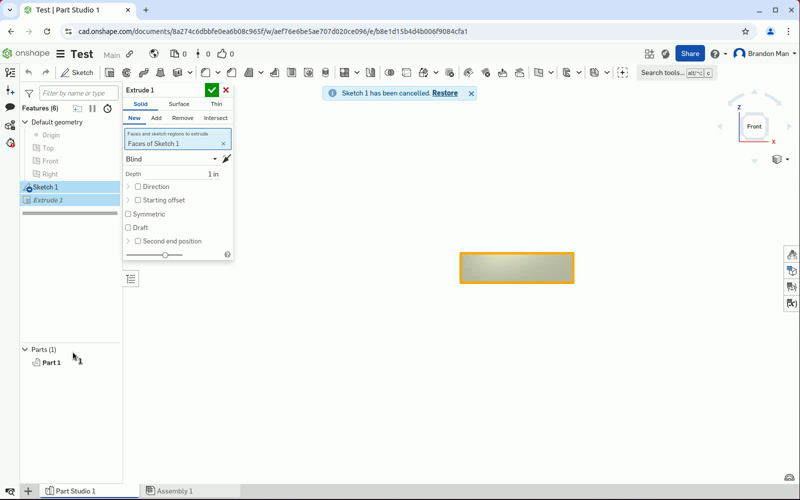
mouse_move(143, 106)
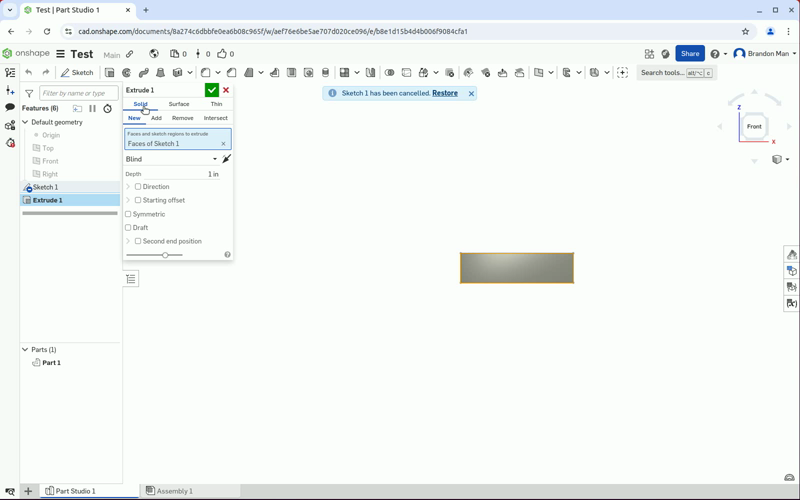
click(143, 106)
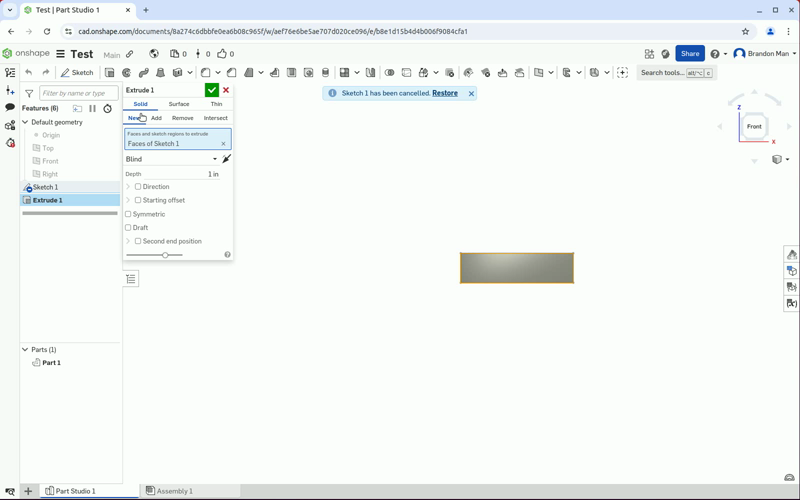
mouse_move(137, 120)
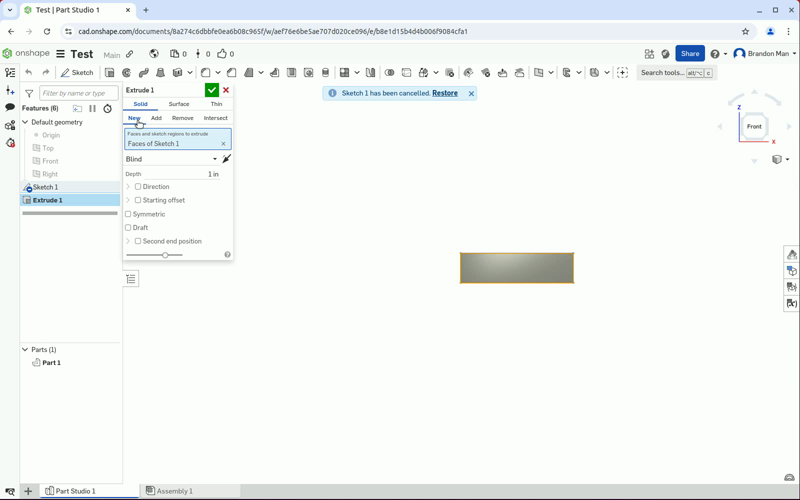
click(137, 120)
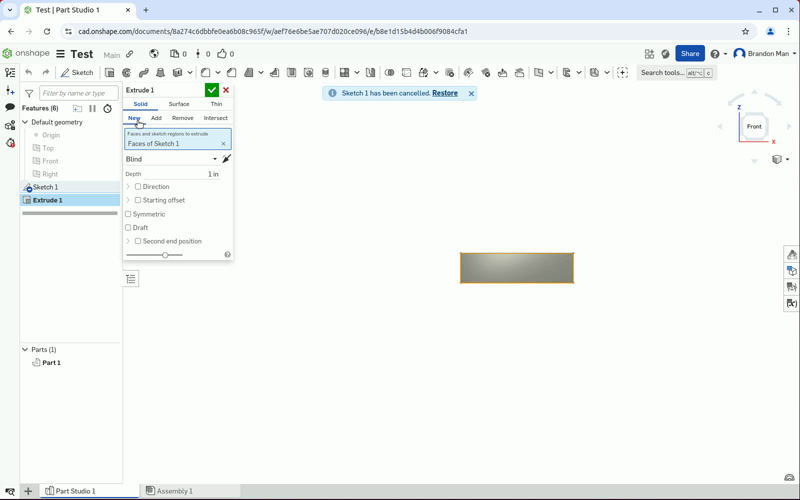
key(tab, 4)
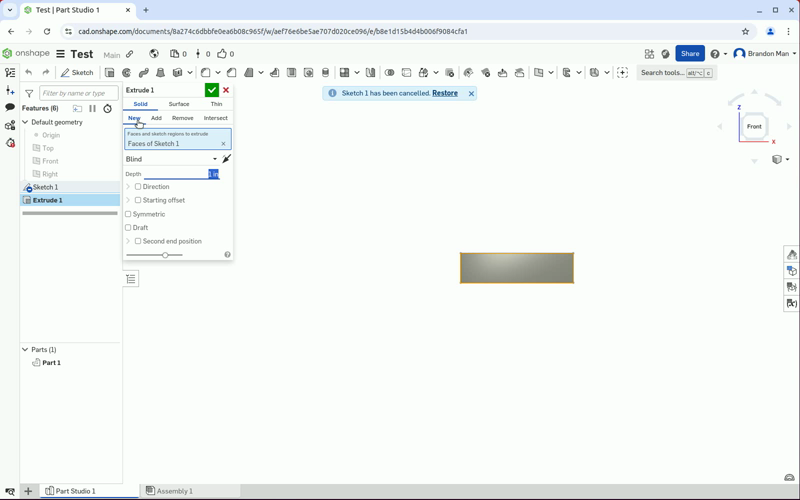
text(13.48)
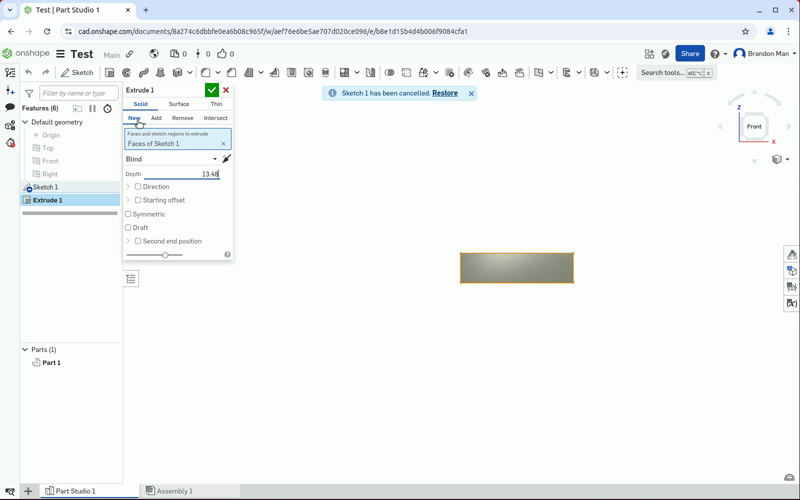
key(enter)
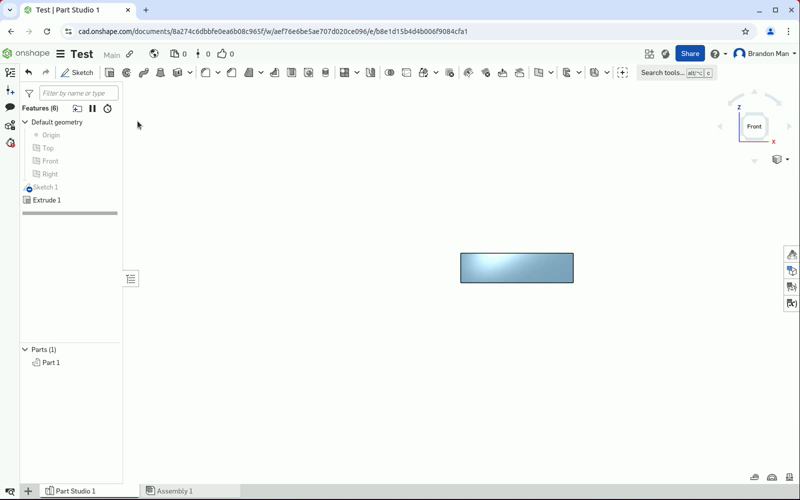
key(shift+h)
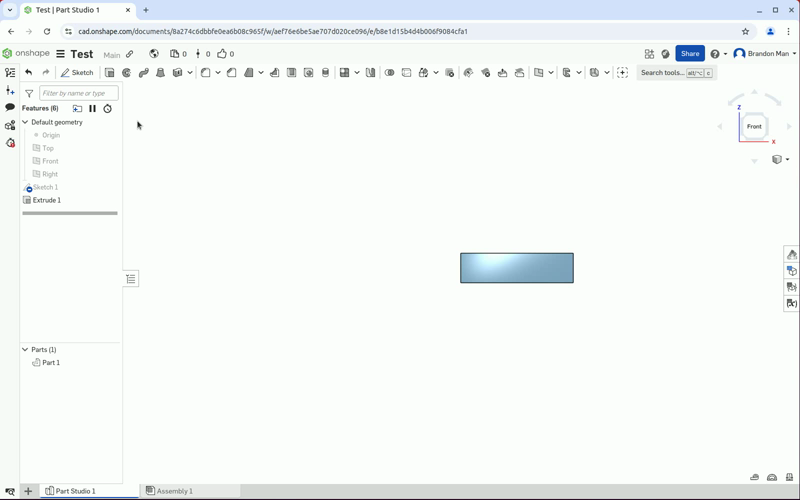
key(shift+h)
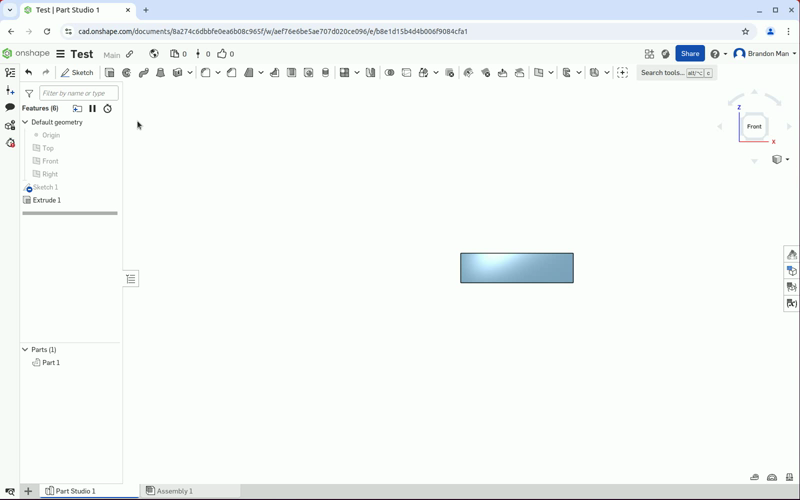
mouse_move(73, 189)
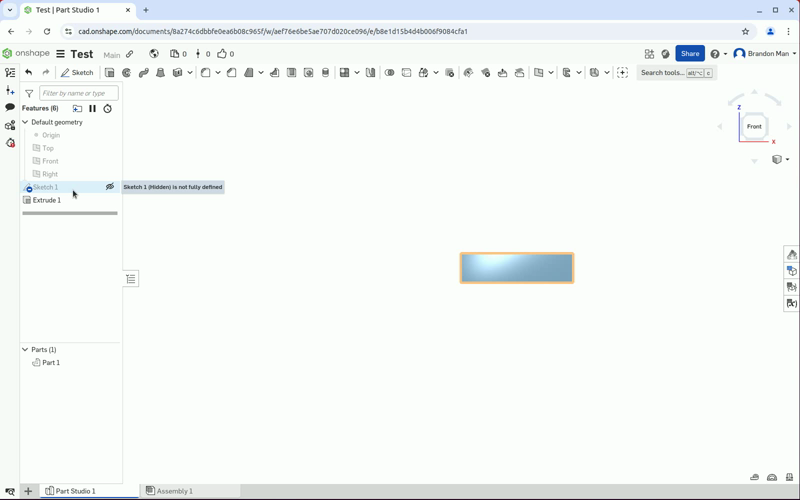
click(73, 189)
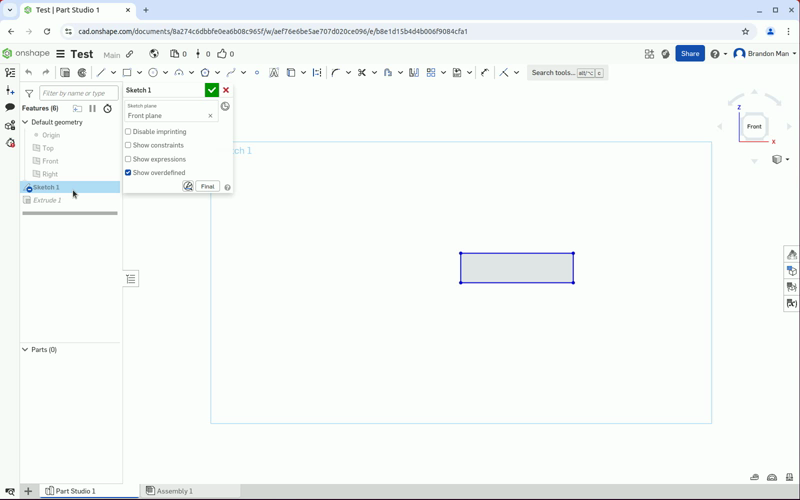
mouse_move(229, 92)
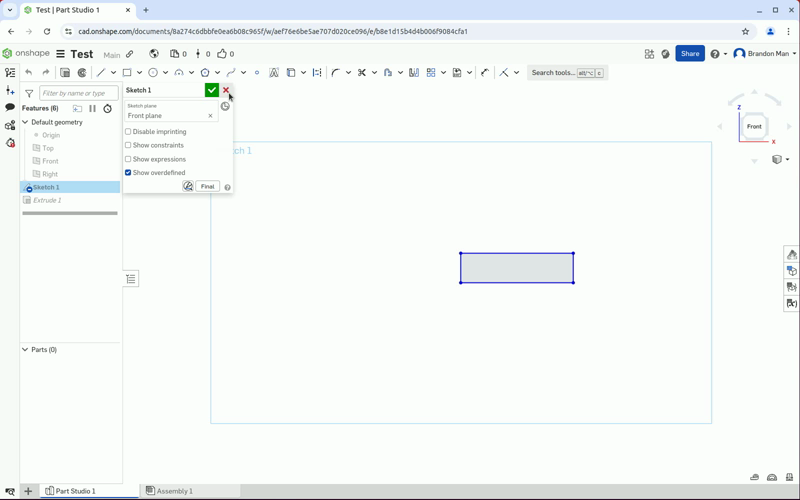
click(229, 92)
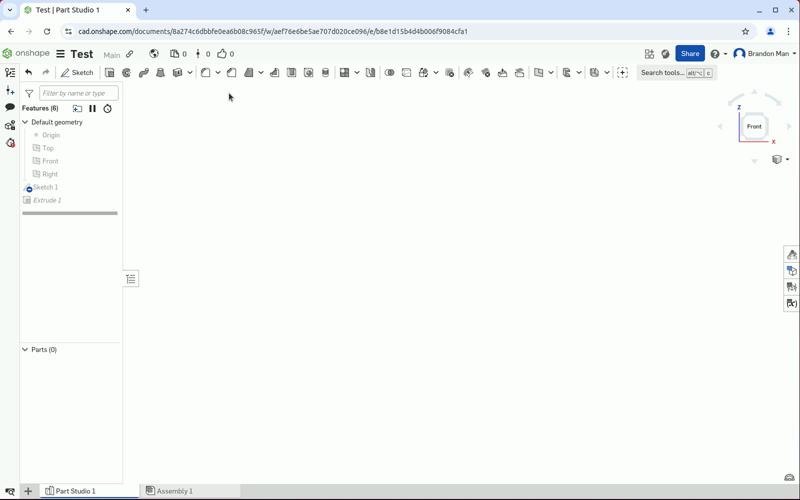
mouse_move(73, 352)
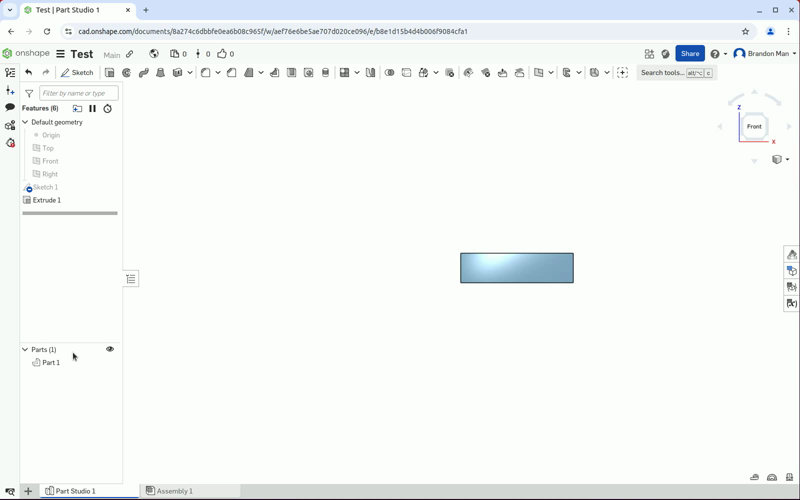
key(y)
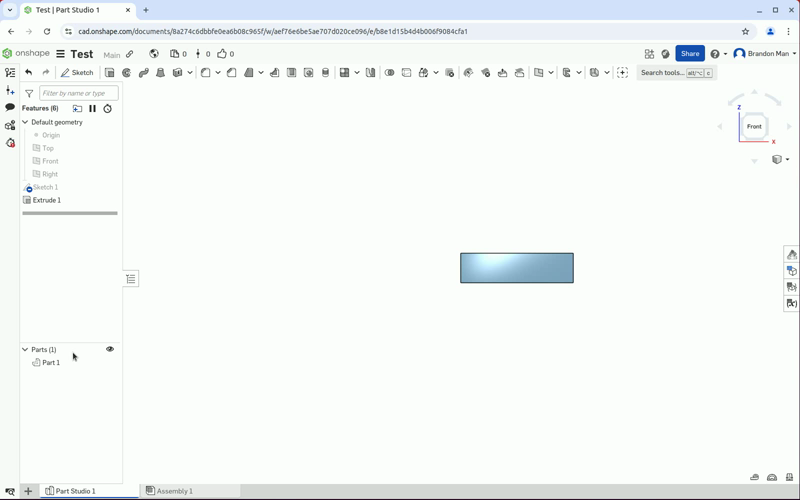
key(shift+p)
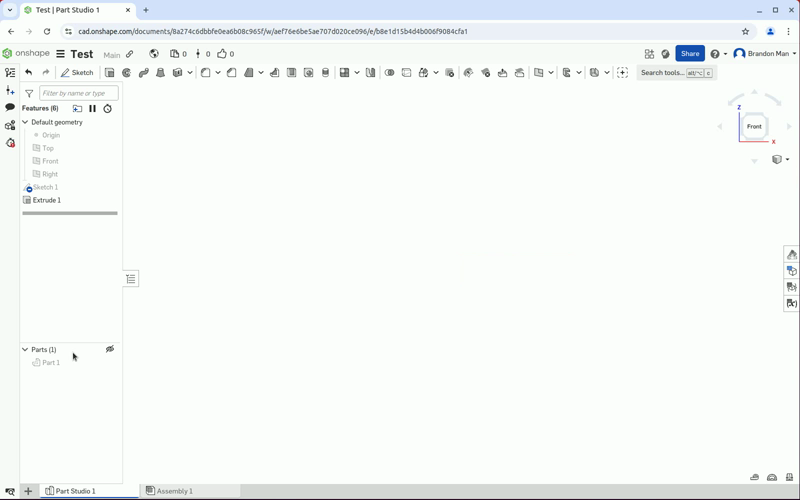
key(space)
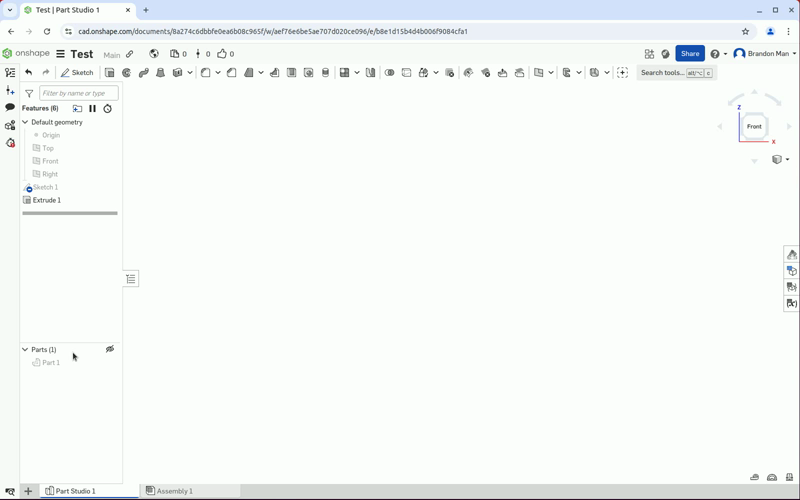
key_down(shift)
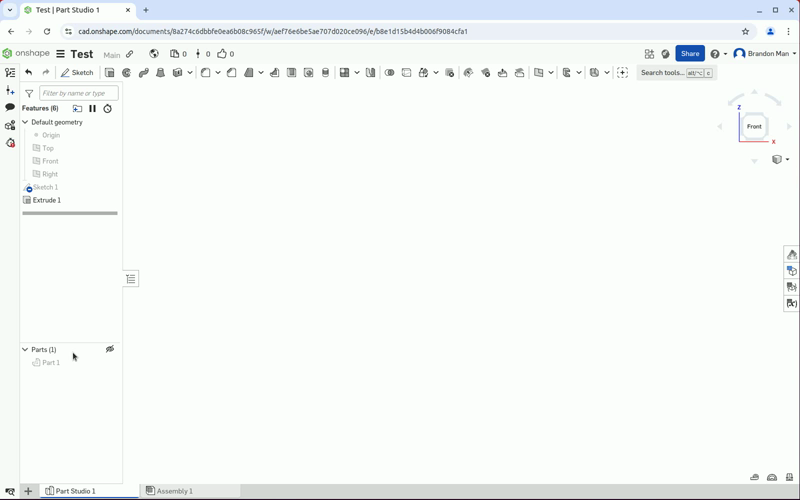
key(down)
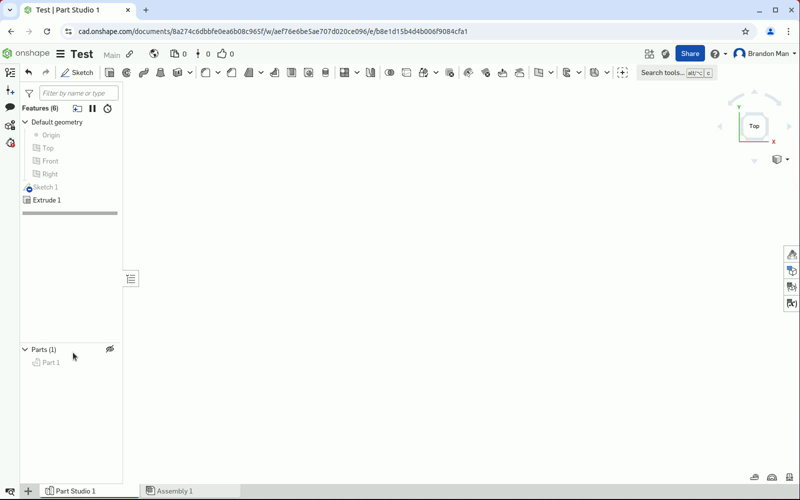
key_up(shift)
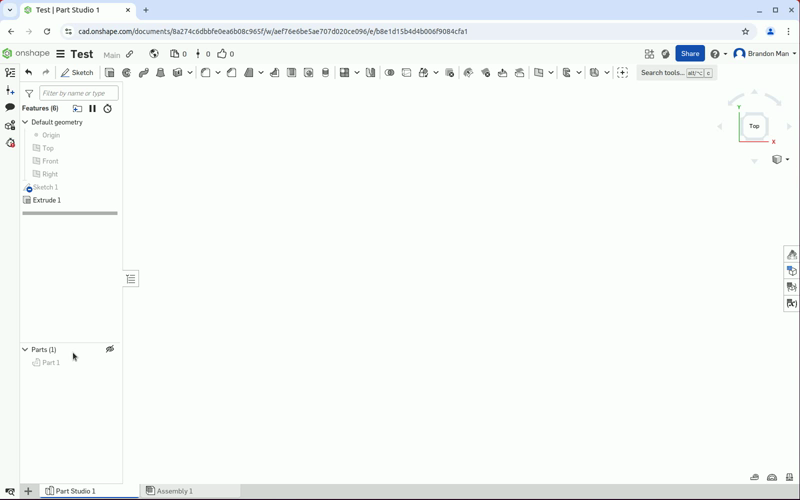
mouse_move(73, 352)
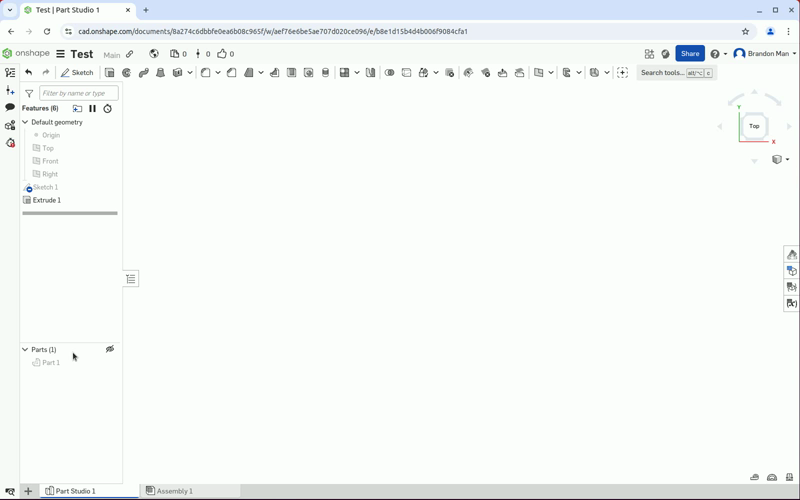
key(shift+y)
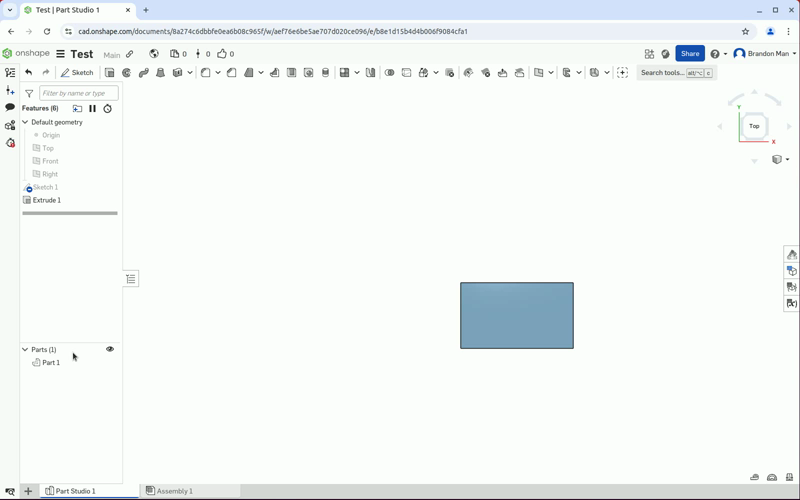
mouse_move(541, 75)
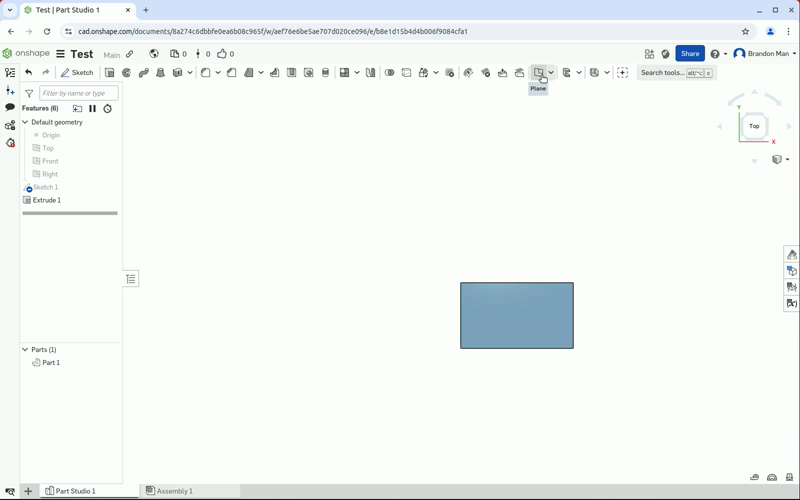
click(541, 75)
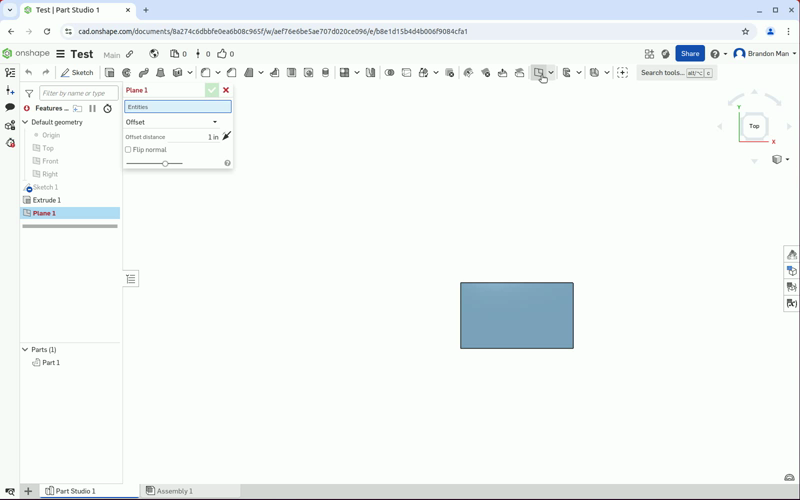
mouse_move(73, 150)
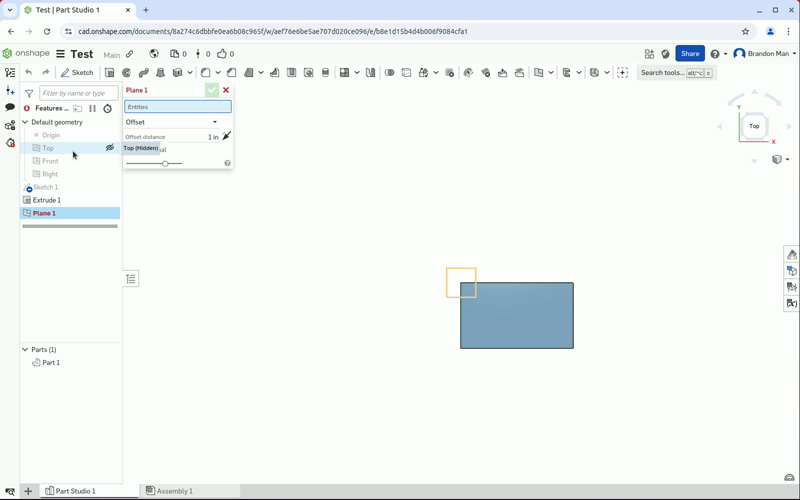
click(73, 150)
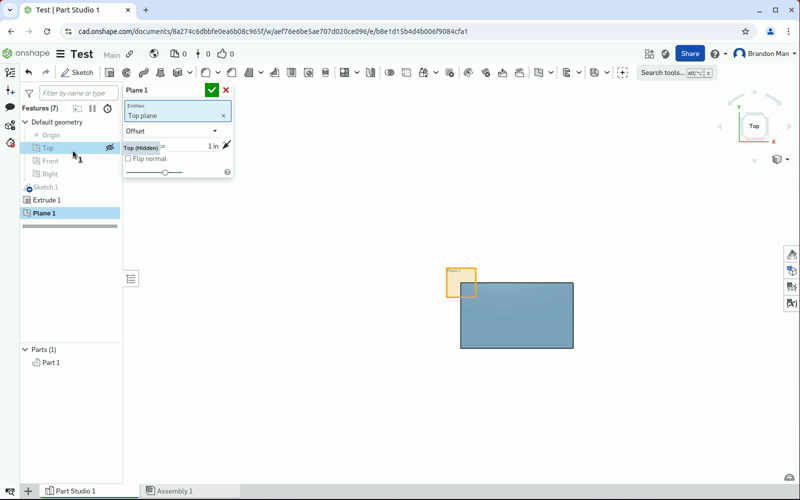
key(tab, 2)
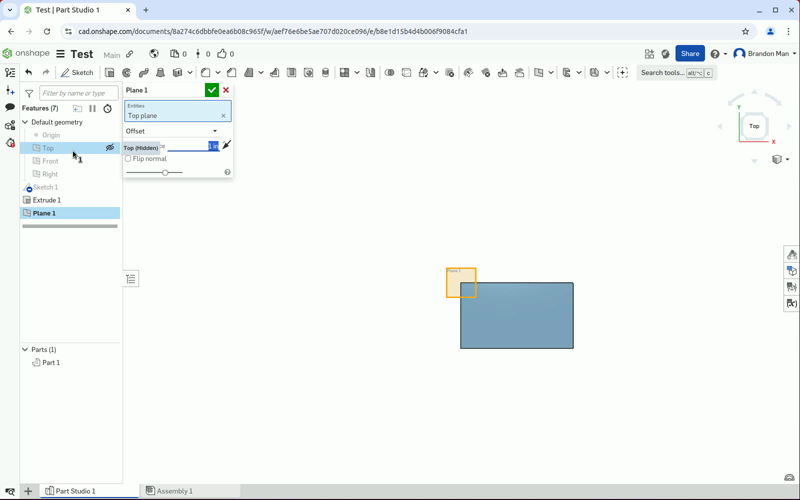
text(6.008)
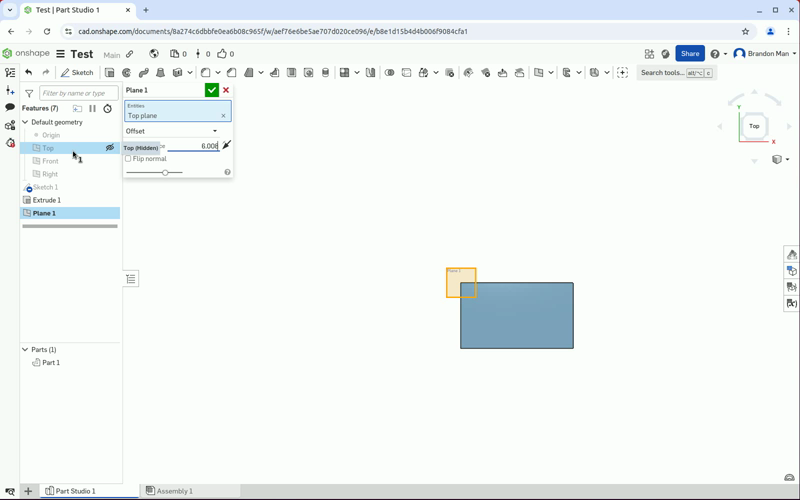
key(enter, 2)
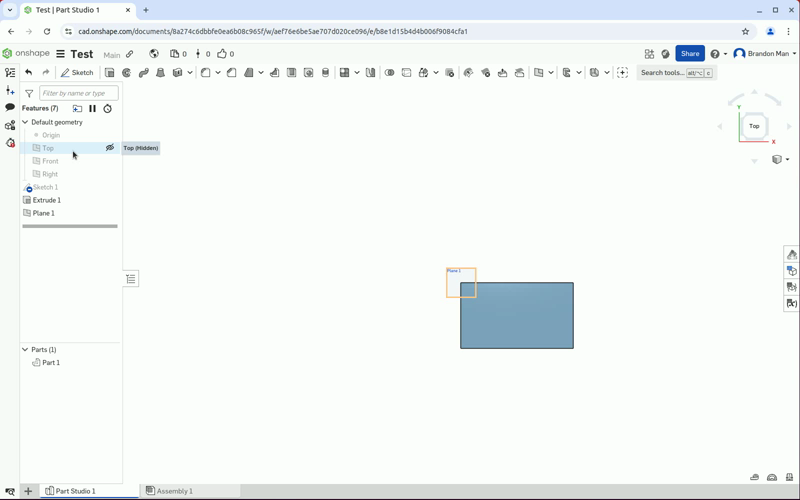
key(shift+s)
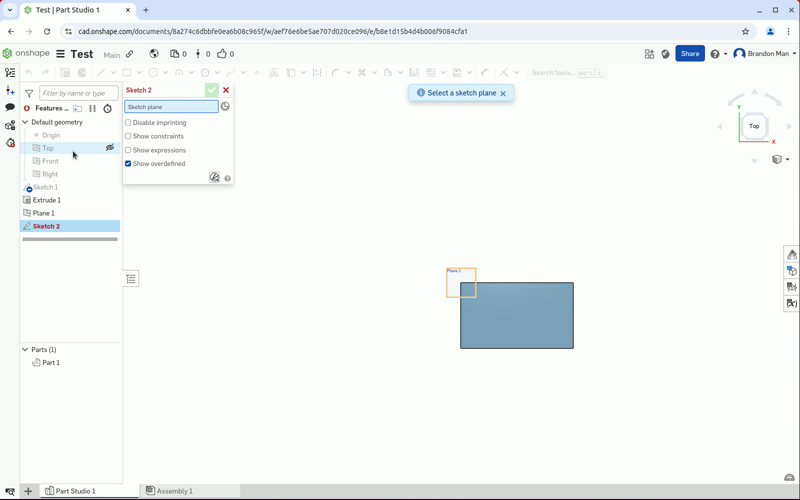
mouse_move(73, 215)
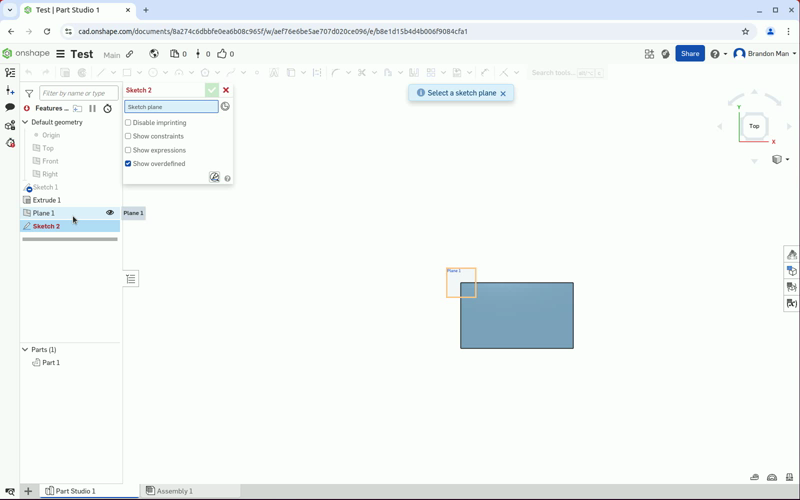
click(73, 215)
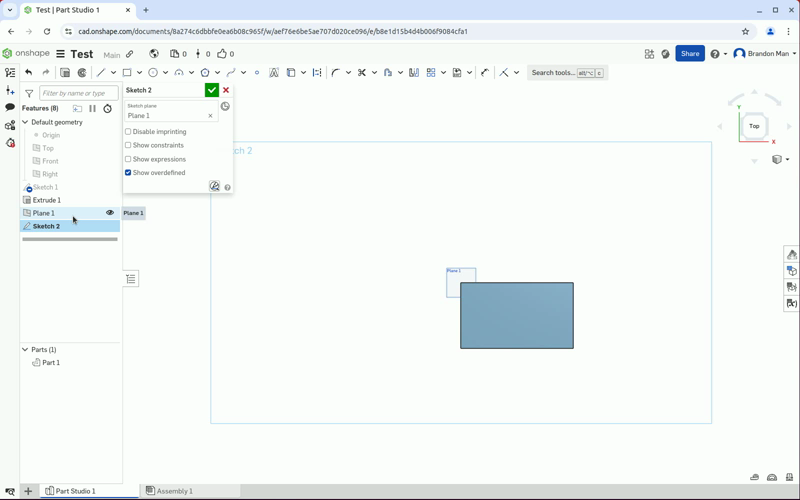
mouse_move(73, 352)
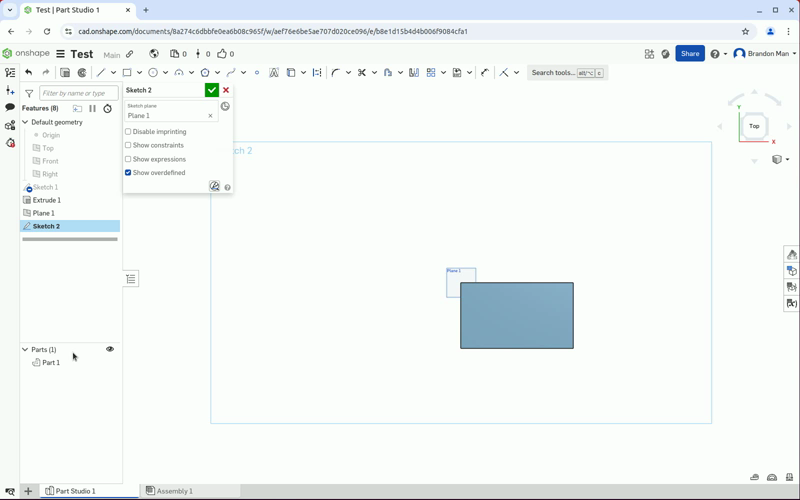
key(y)
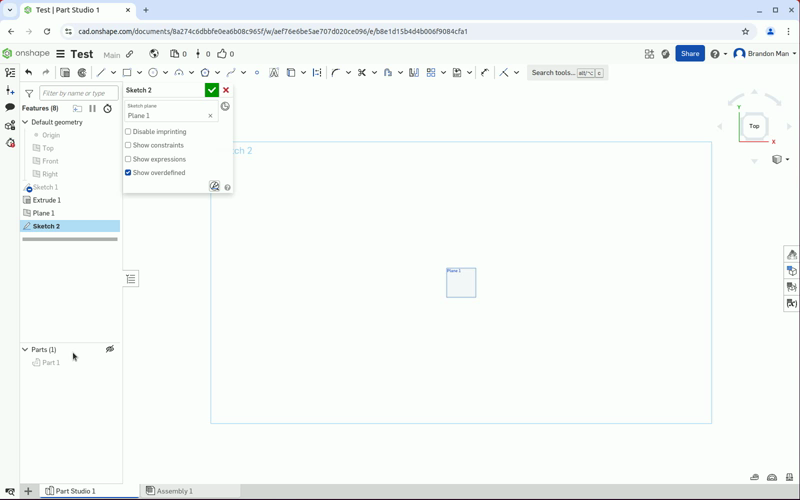
key(l)
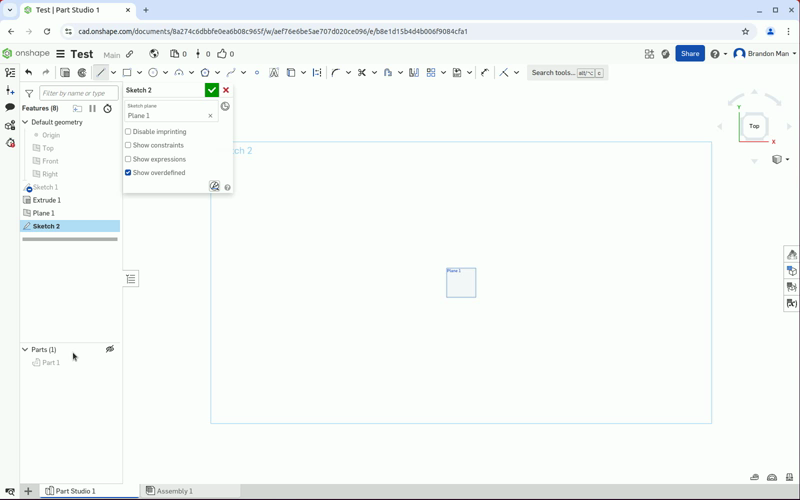
key_down(shift)
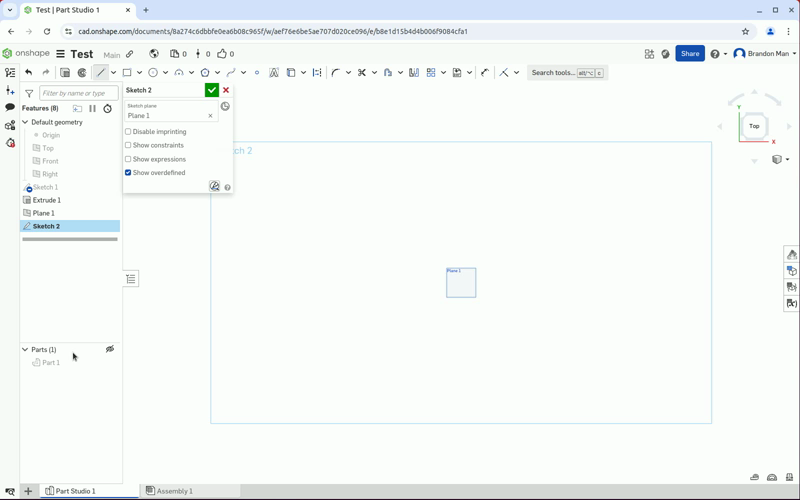
mouse_move(540, 315)
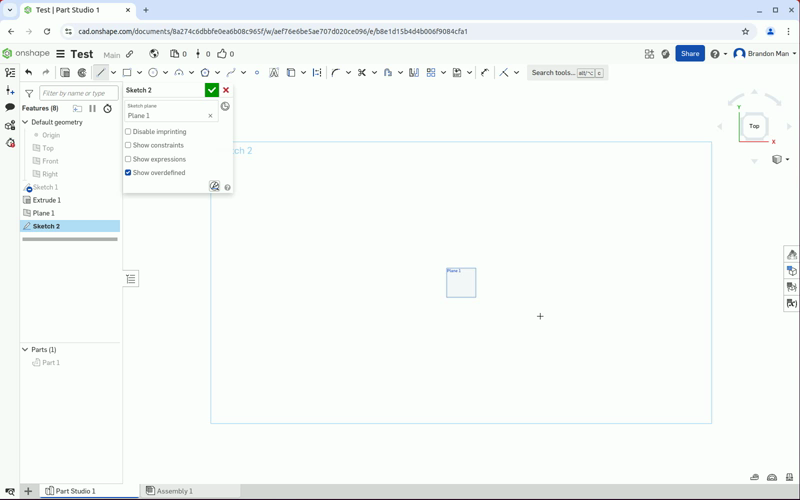
click(540, 315)
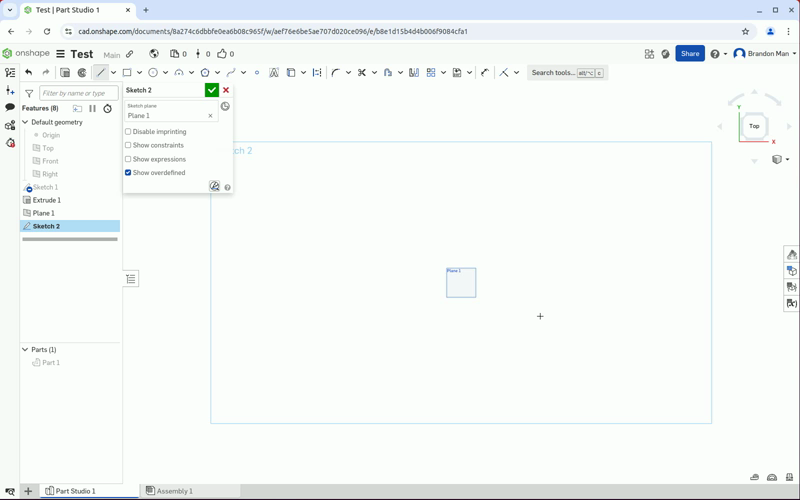
key_up(shift)
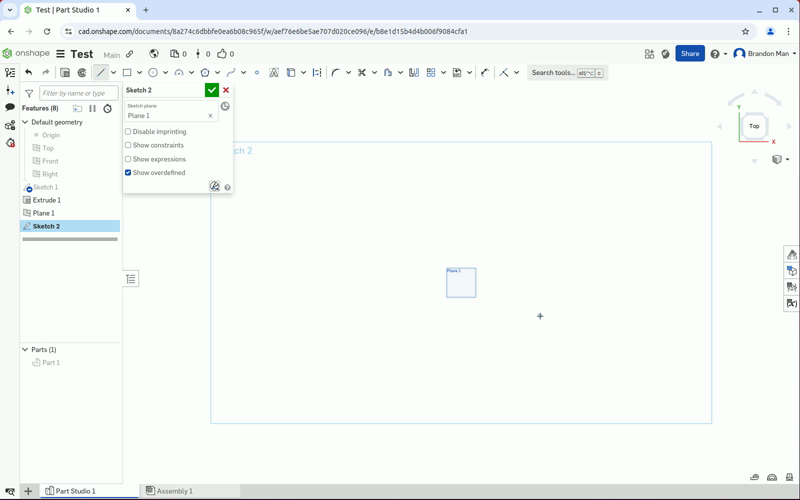
key_down(shift)
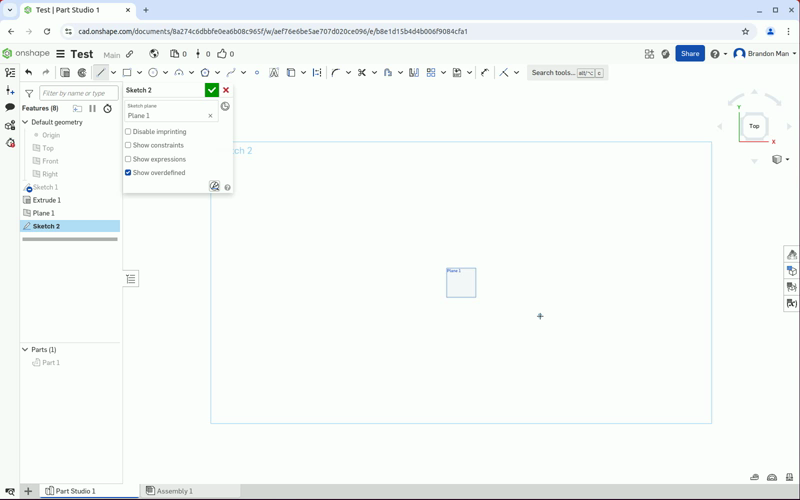
mouse_move(570, 315)
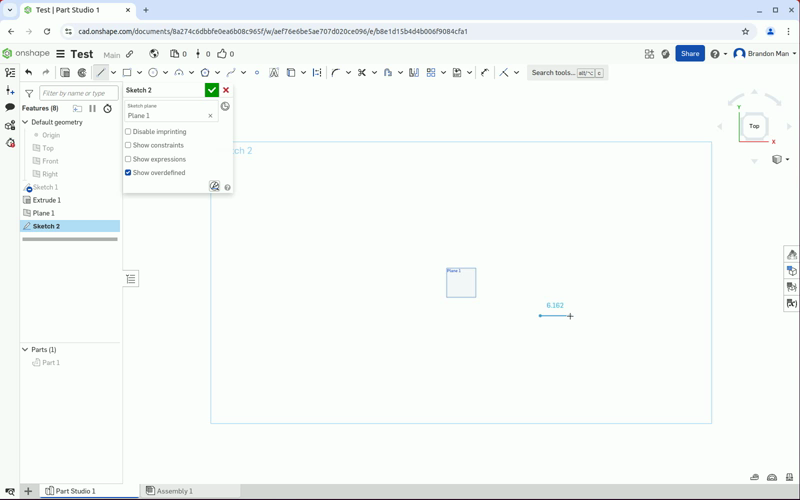
mouse_move(574, 315)
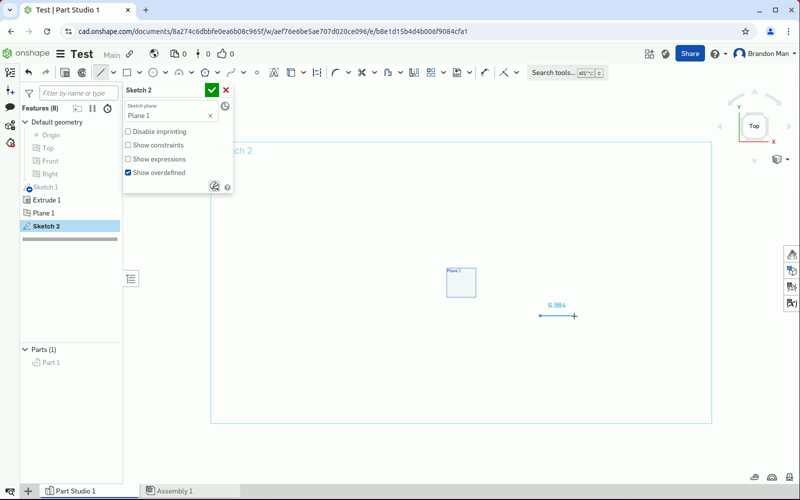
click(574, 315)
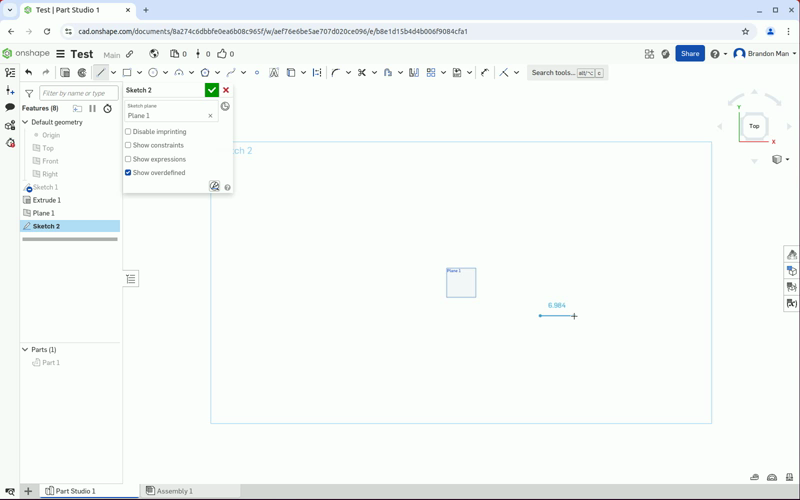
key_up(shift)
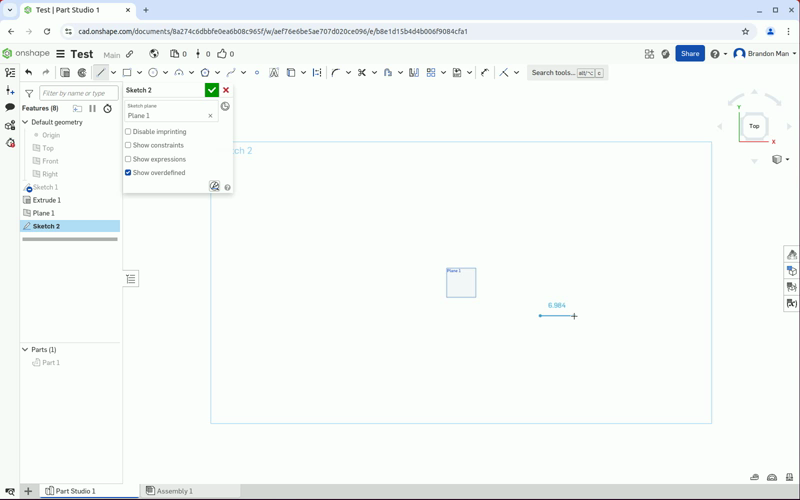
key_down(shift)
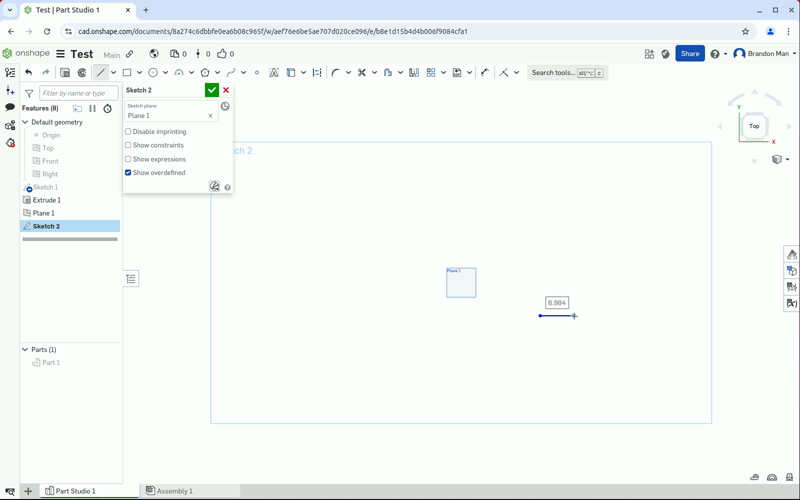
mouse_move(589, 315)
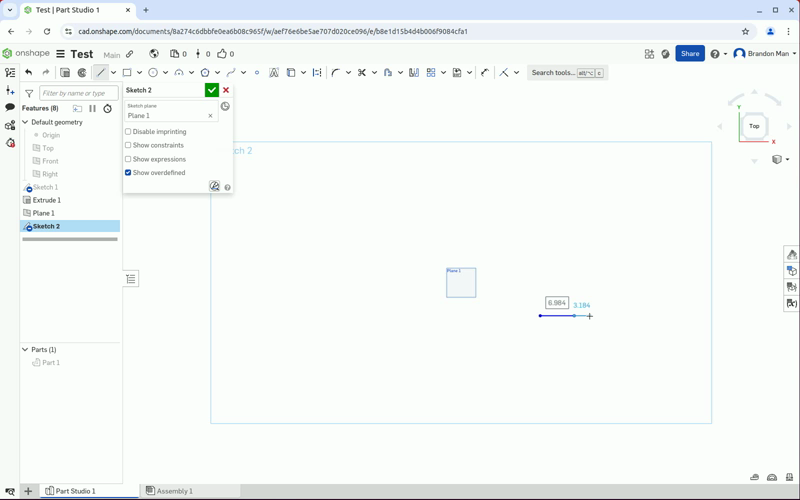
mouse_move(574, 282)
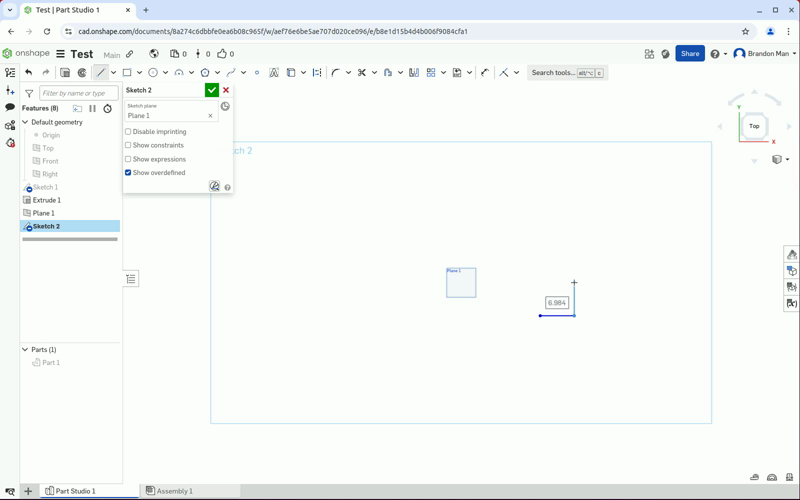
click(574, 282)
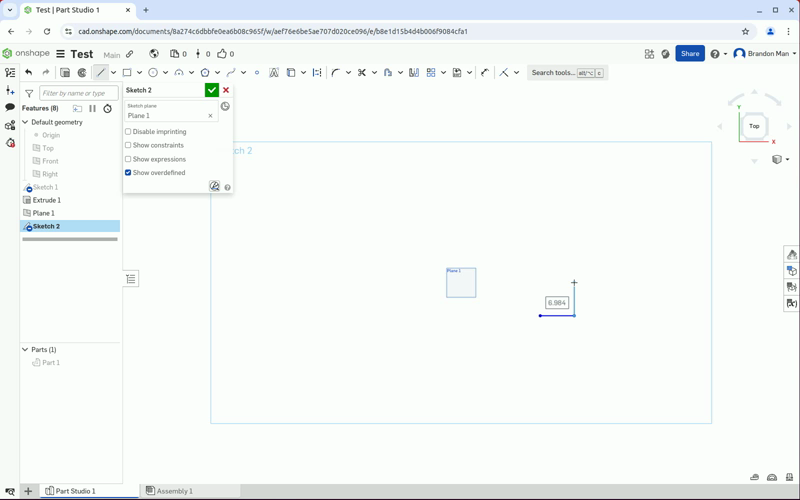
key_up(shift)
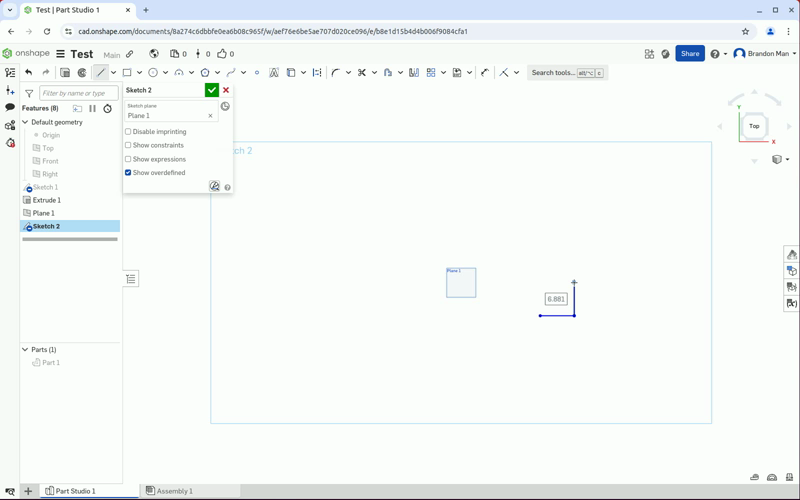
key_down(shift)
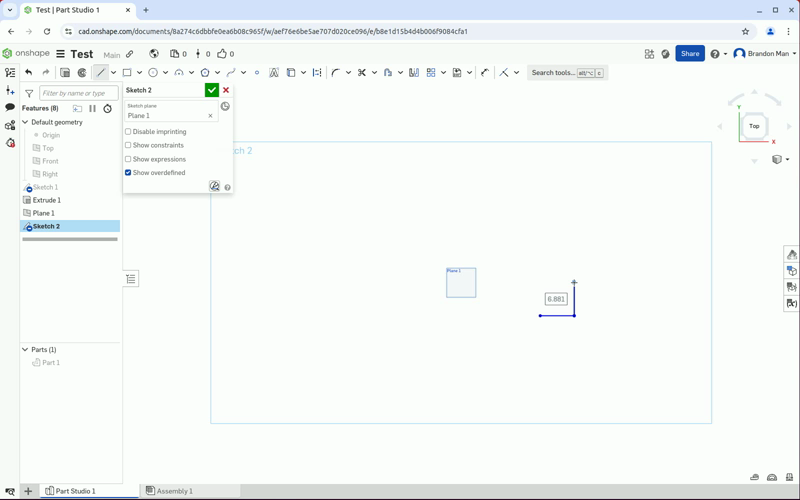
mouse_move(589, 282)
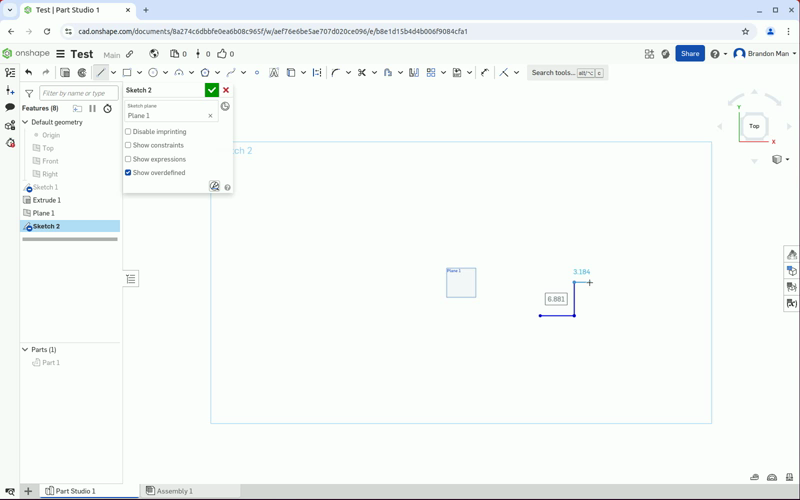
mouse_move(540, 282)
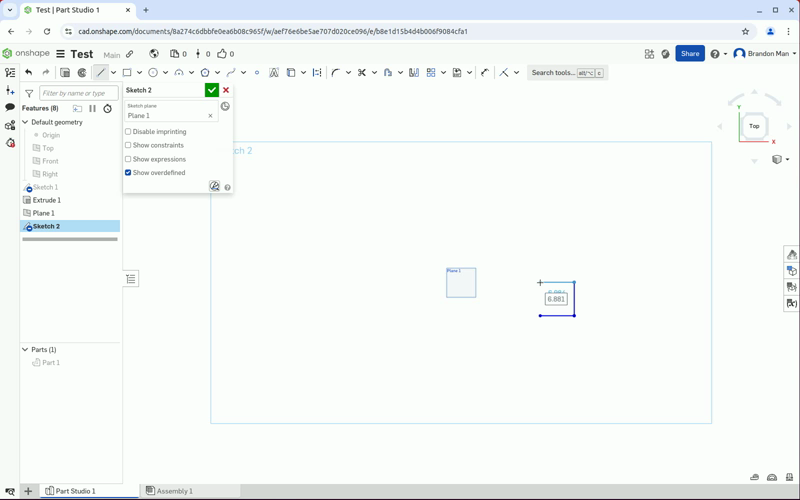
click(540, 282)
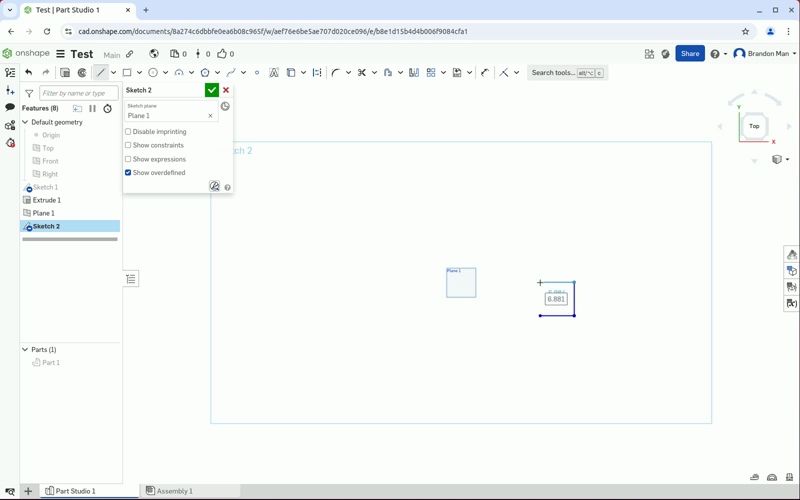
key_up(shift)
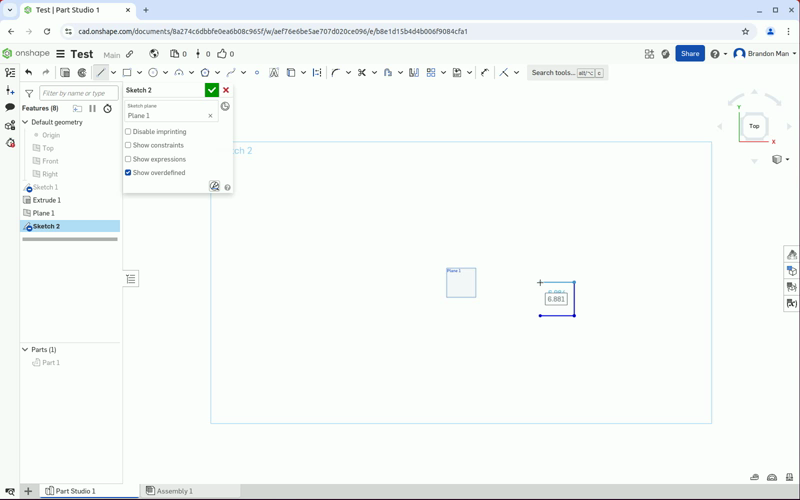
mouse_move(570, 282)
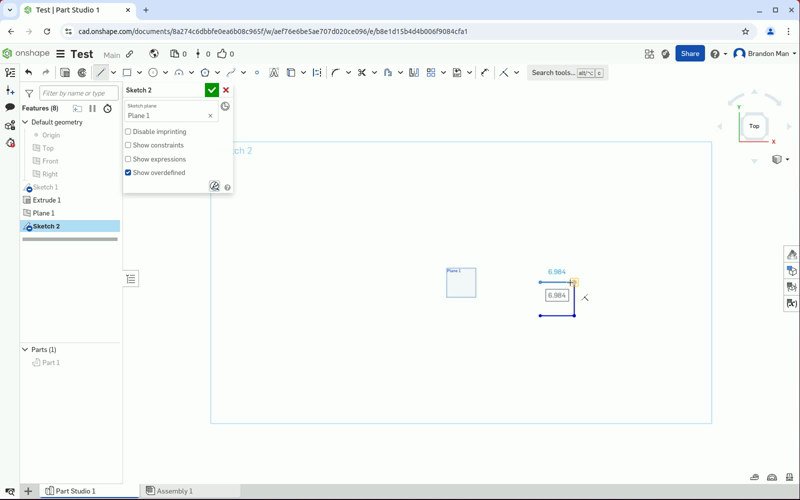
key_down(shift)
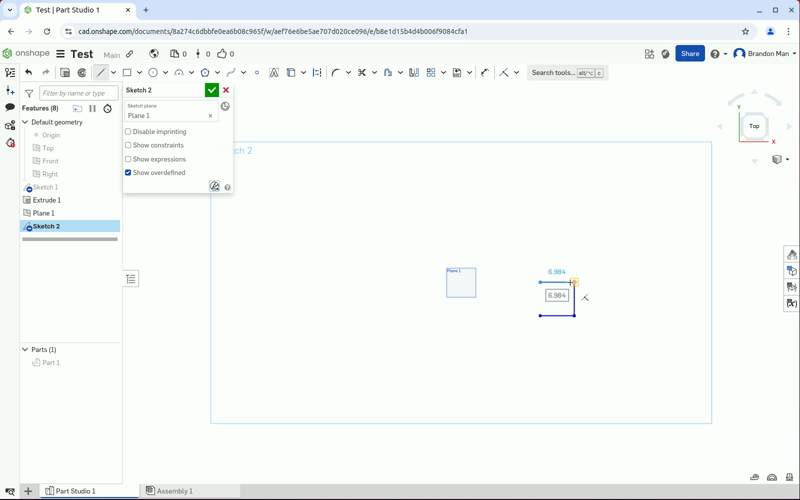
mouse_move(540, 315)
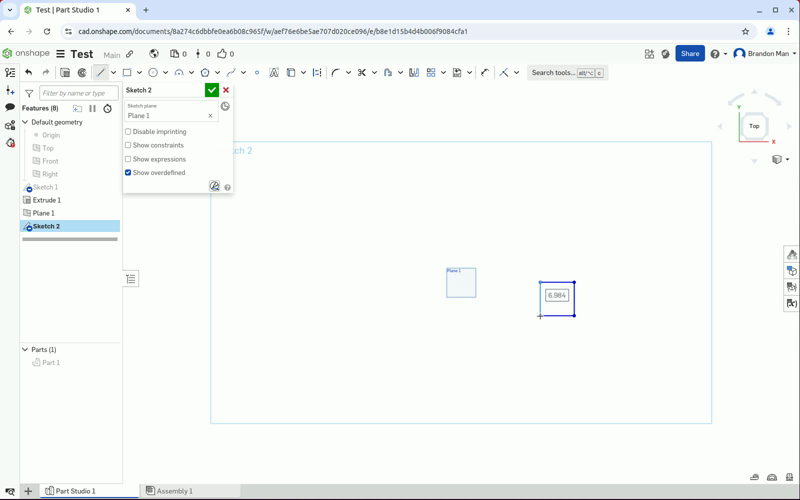
key_up(shift)
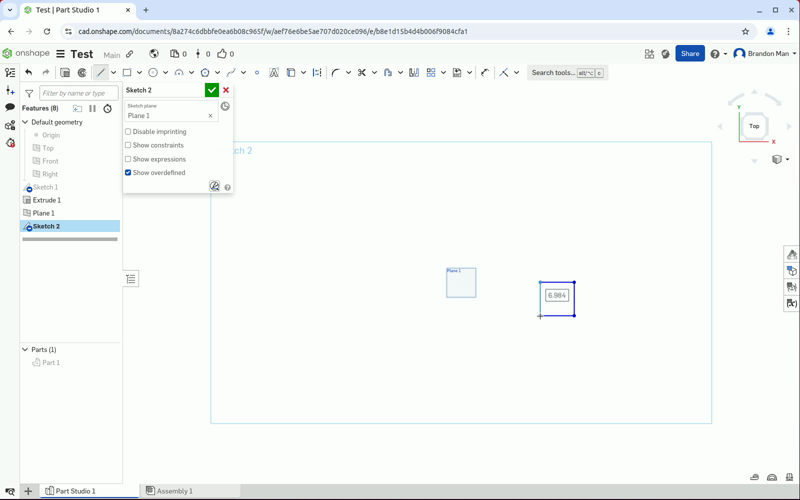
click(540, 315)
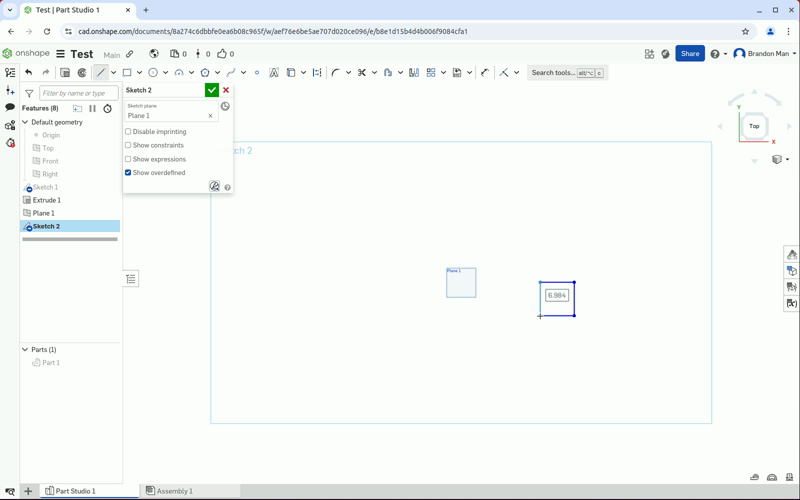
key(esc)
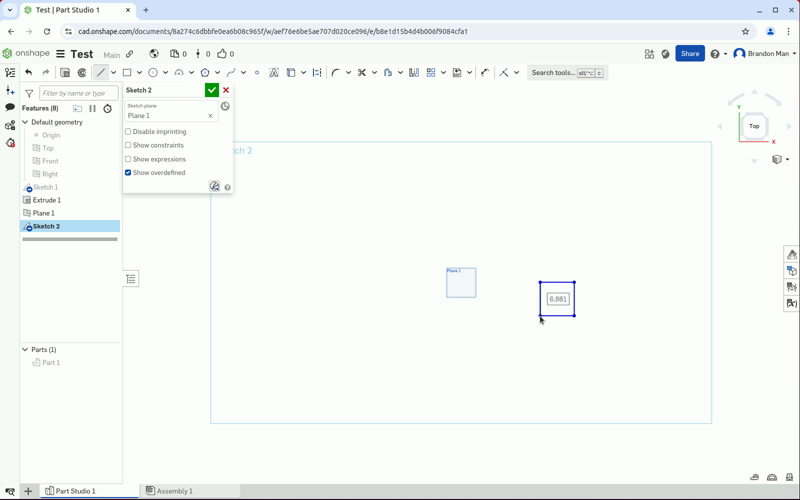
mouse_move(542, 297)
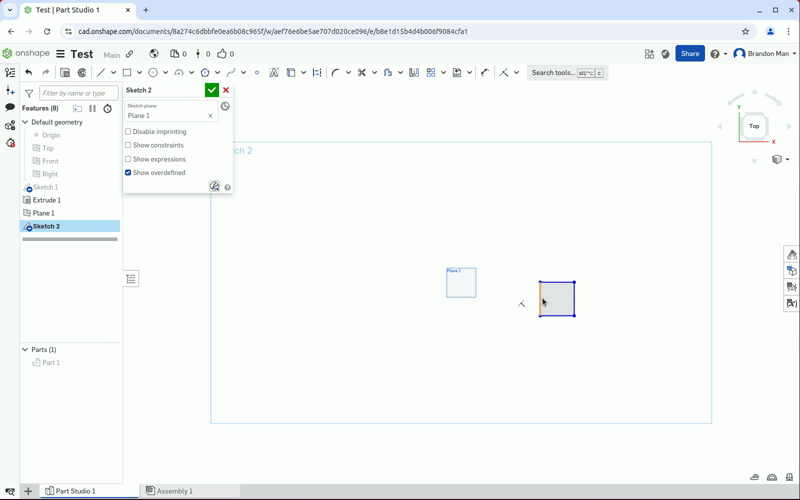
scroll(6)
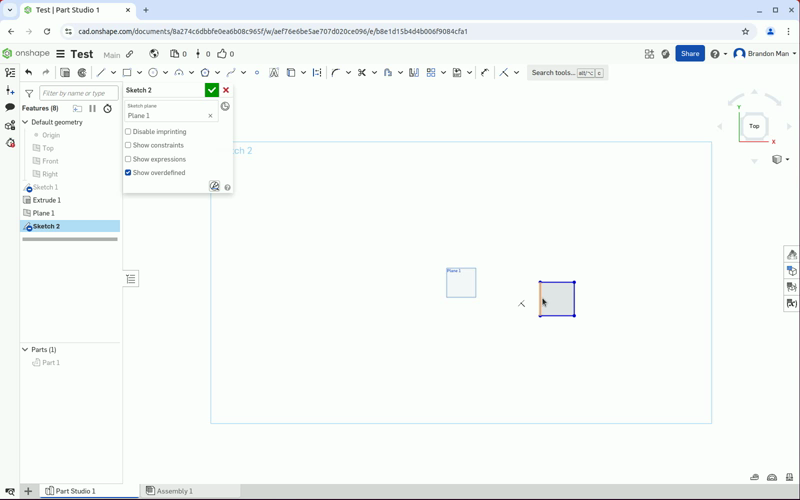
scroll(6)
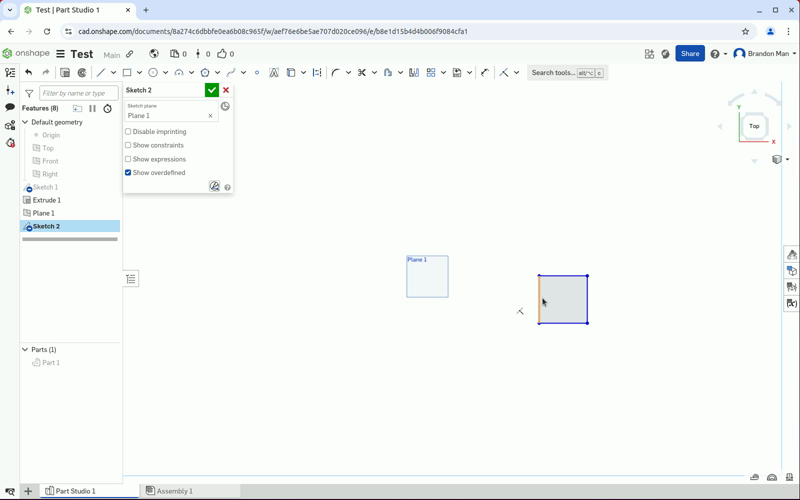
scroll(6)
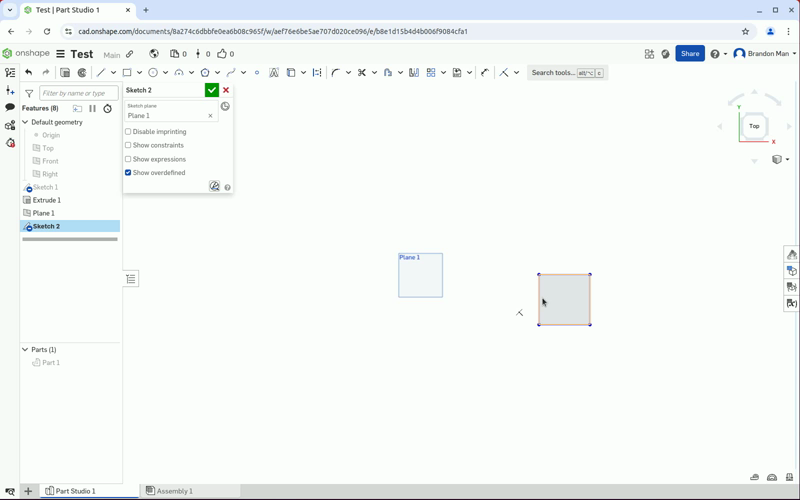
scroll(6)
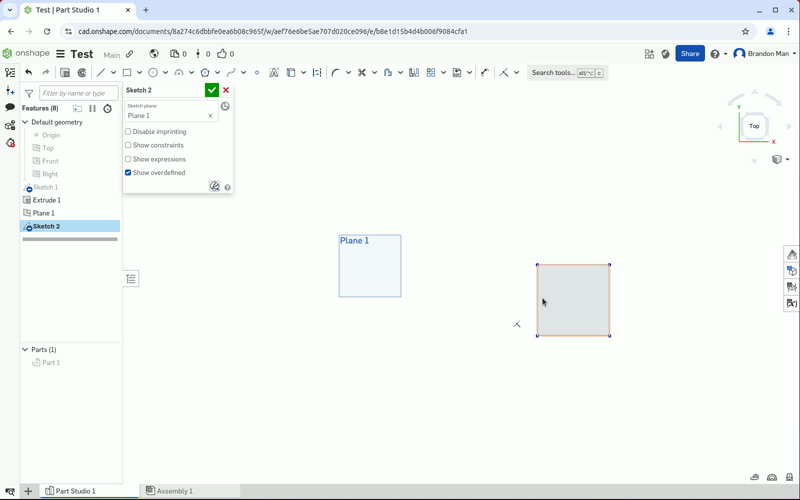
scroll(6)
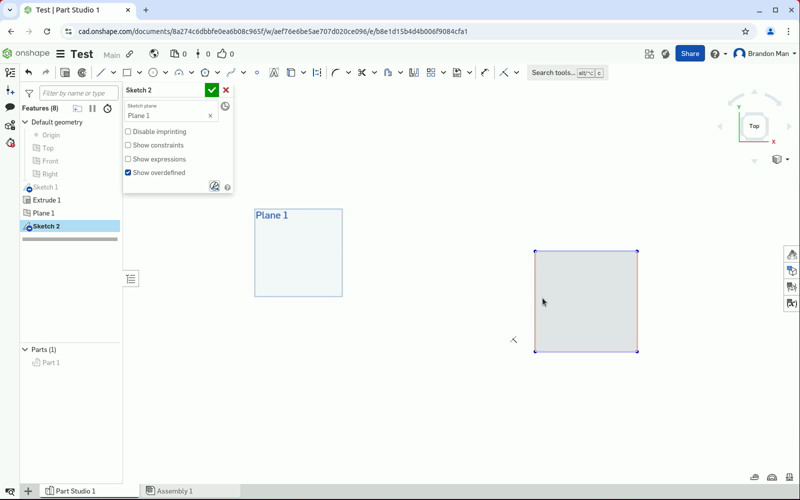
scroll(6)
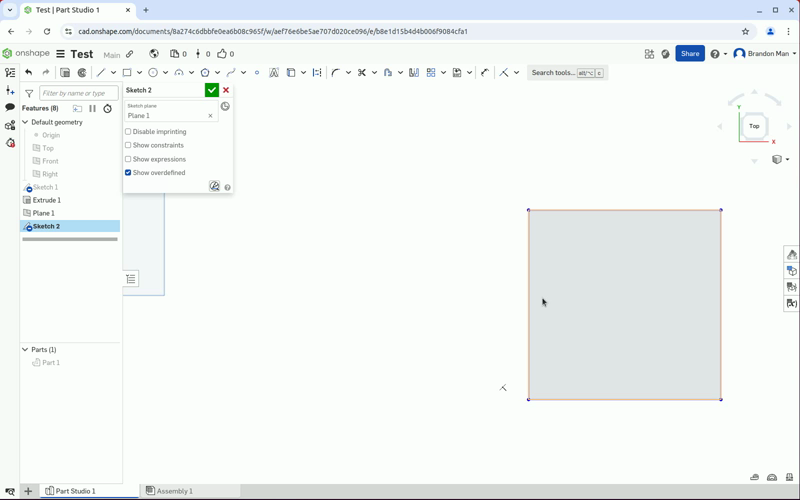
scroll(6)
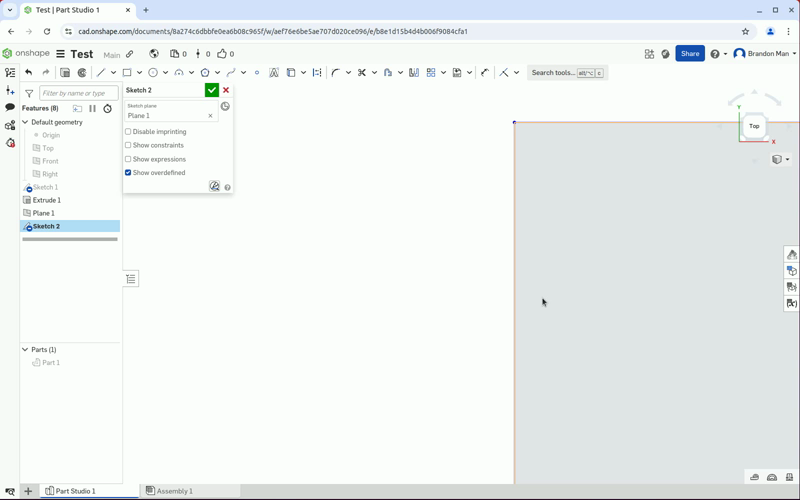
click(542, 297)
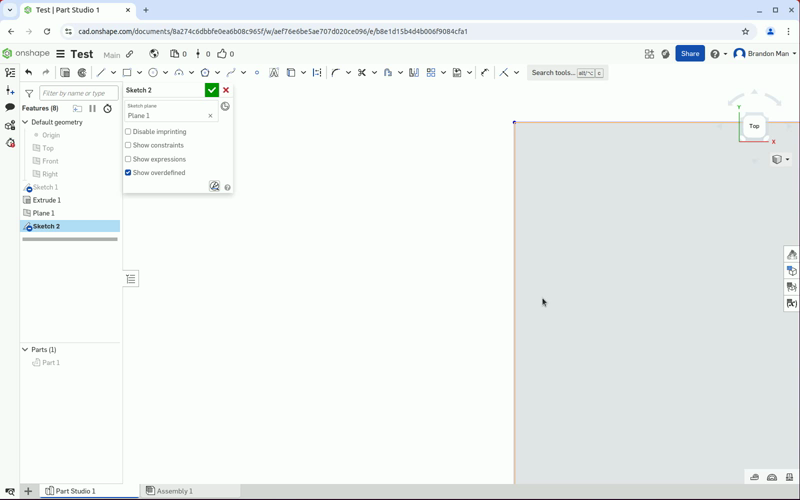
scroll(-6)
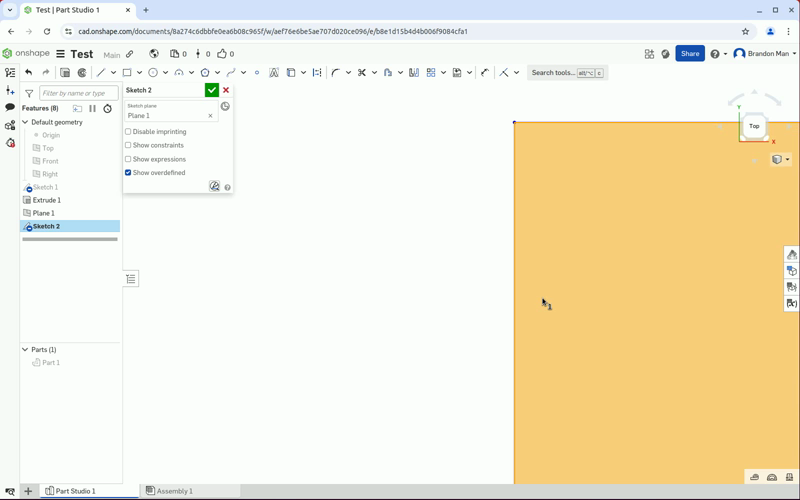
scroll(-6)
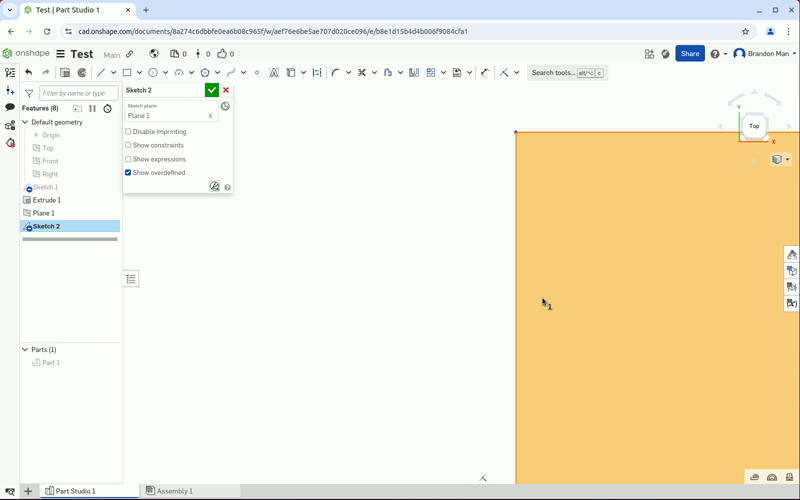
scroll(-6)
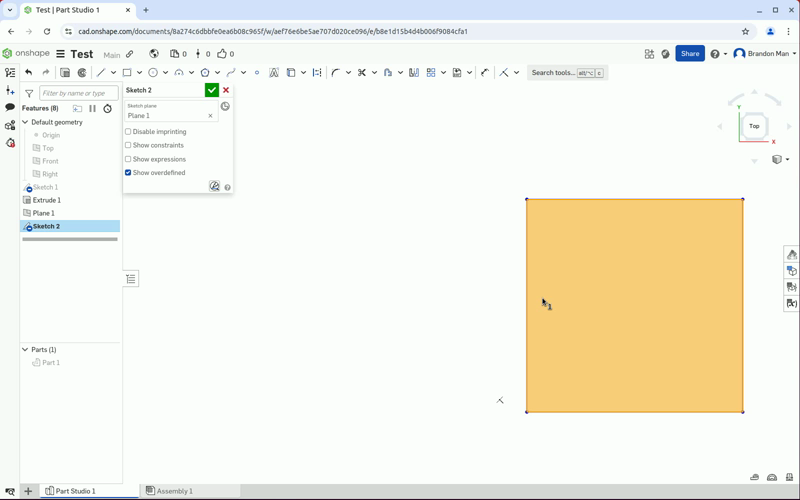
scroll(-6)
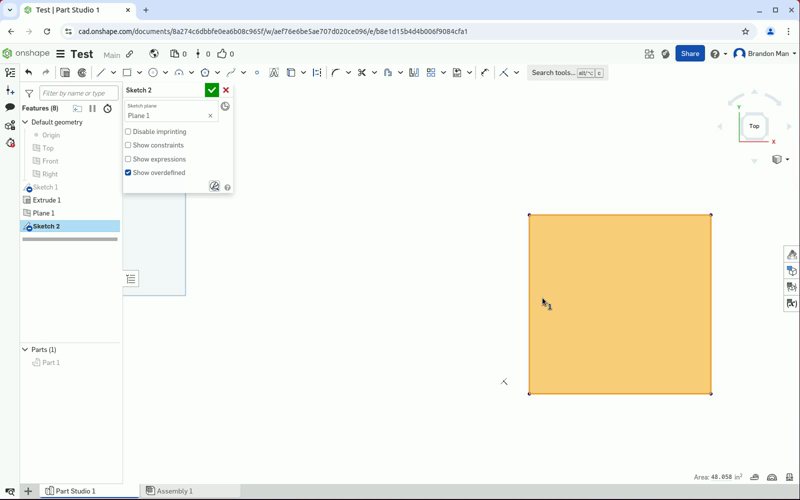
scroll(-6)
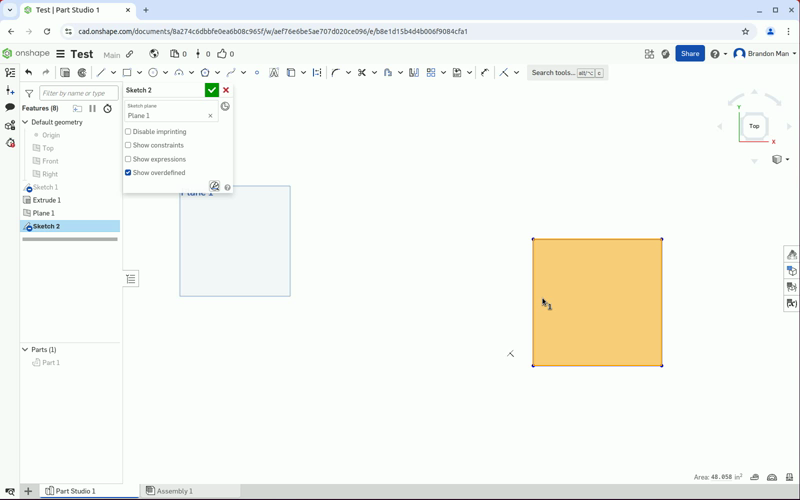
scroll(-6)
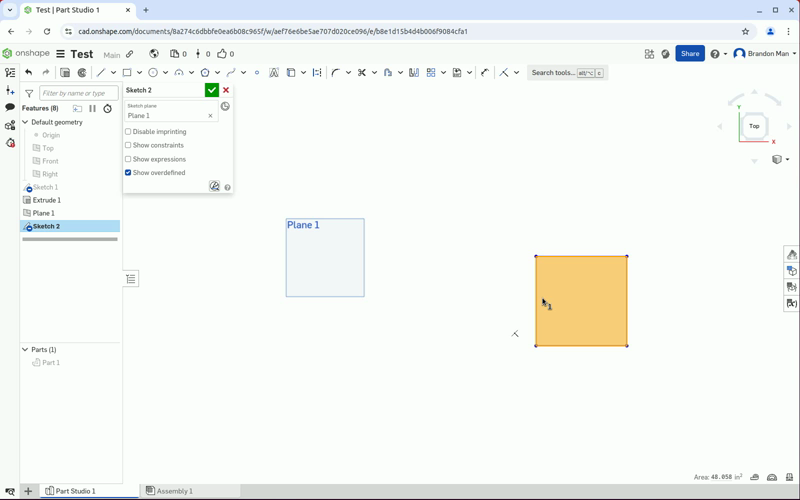
scroll(-6)
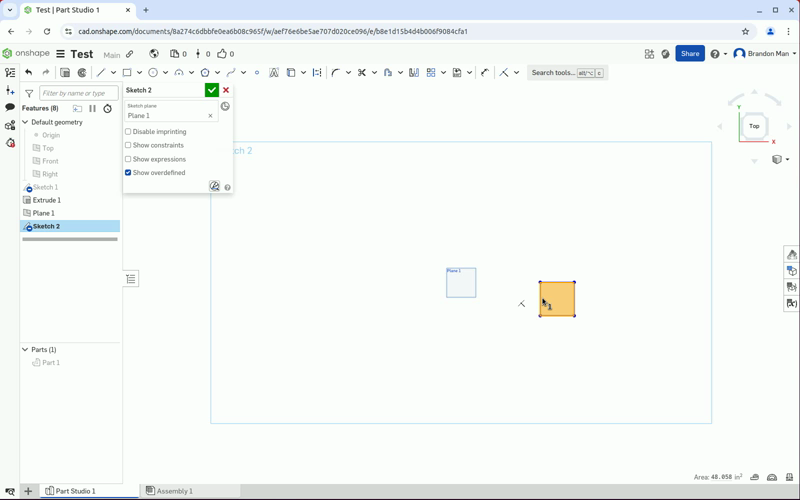
mouse_move(73, 352)
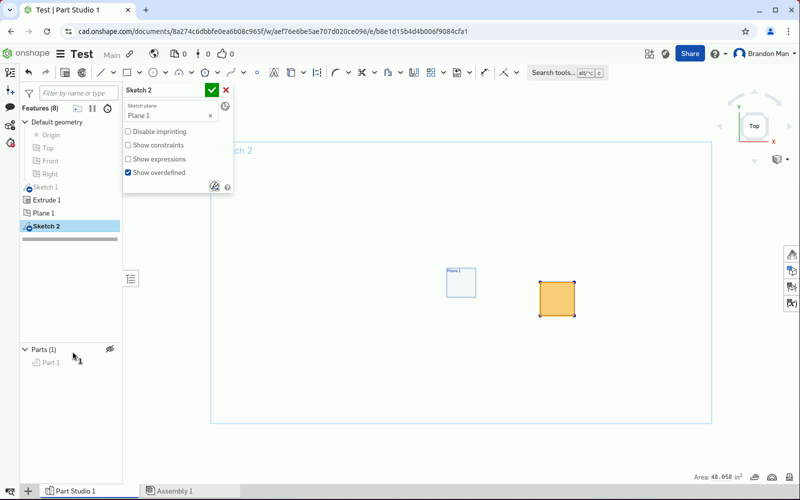
key(shift+y)
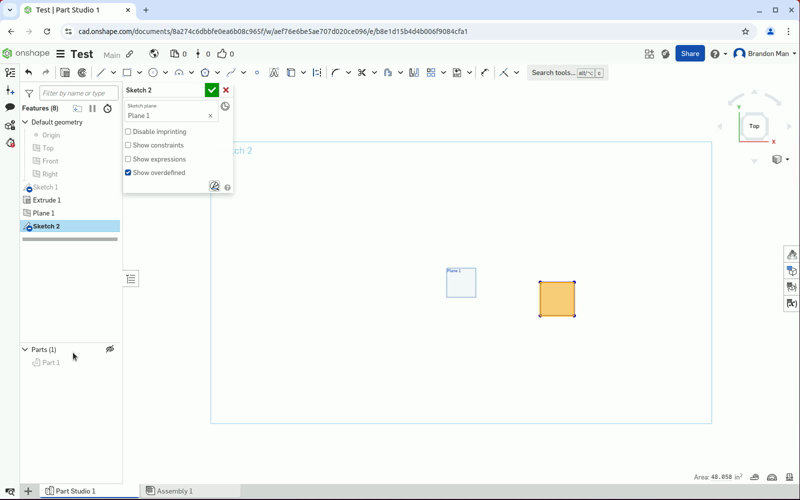
key(shift+e)
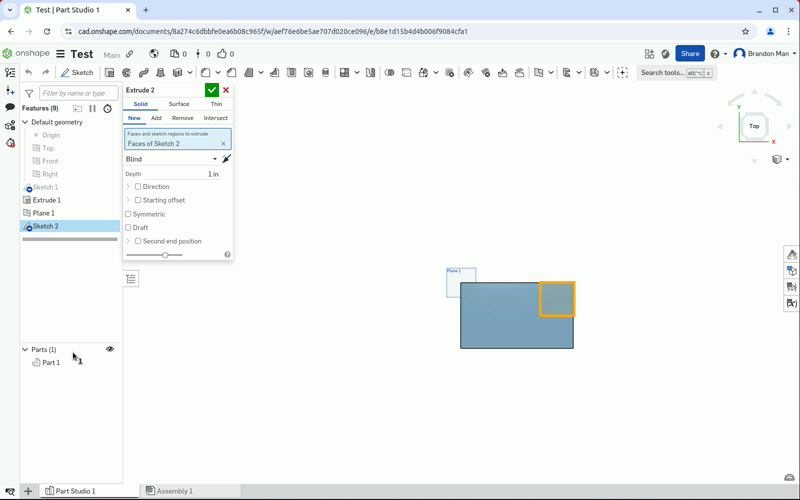
mouse_move(143, 106)
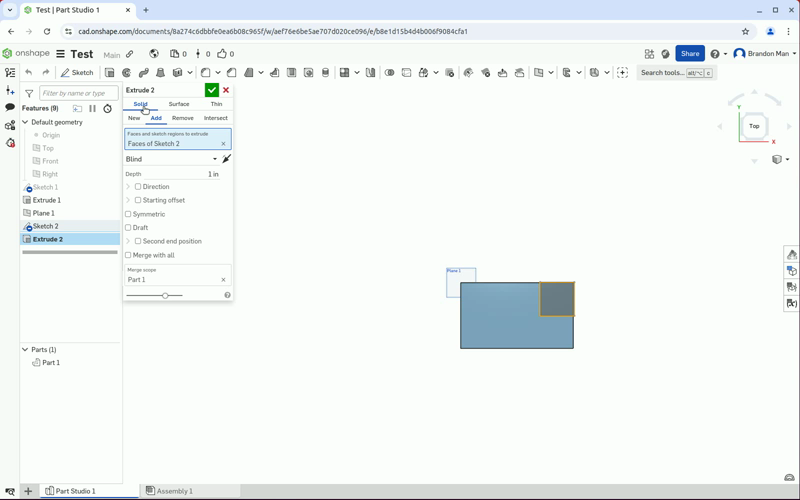
click(143, 106)
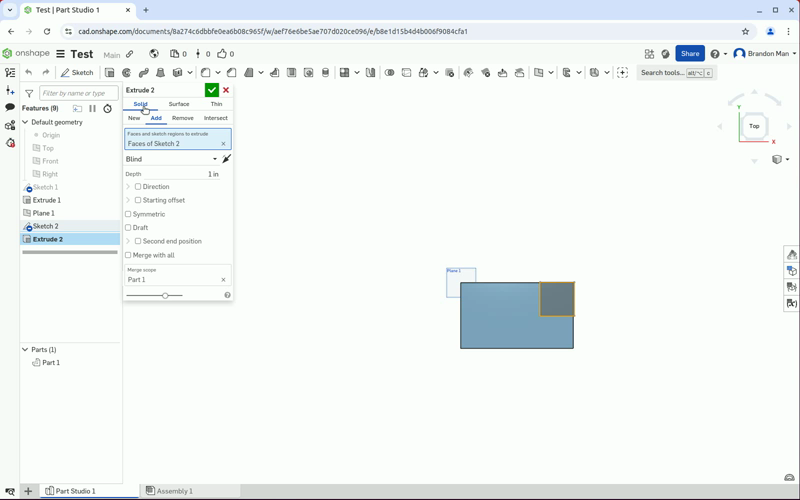
mouse_move(137, 120)
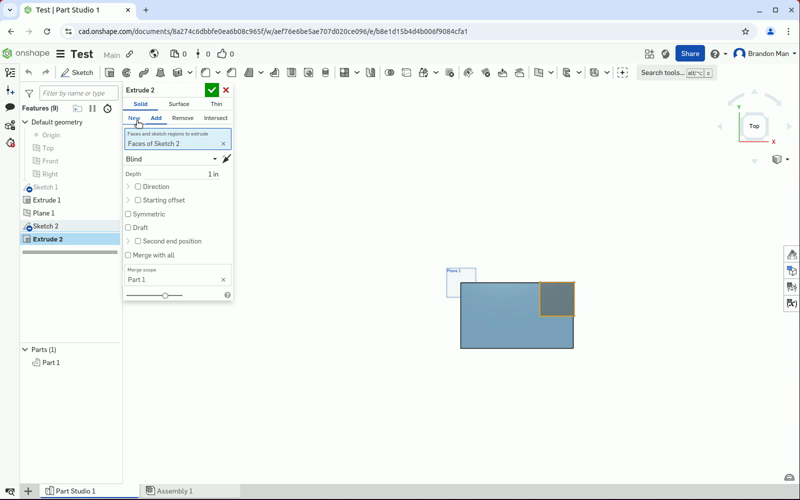
click(137, 120)
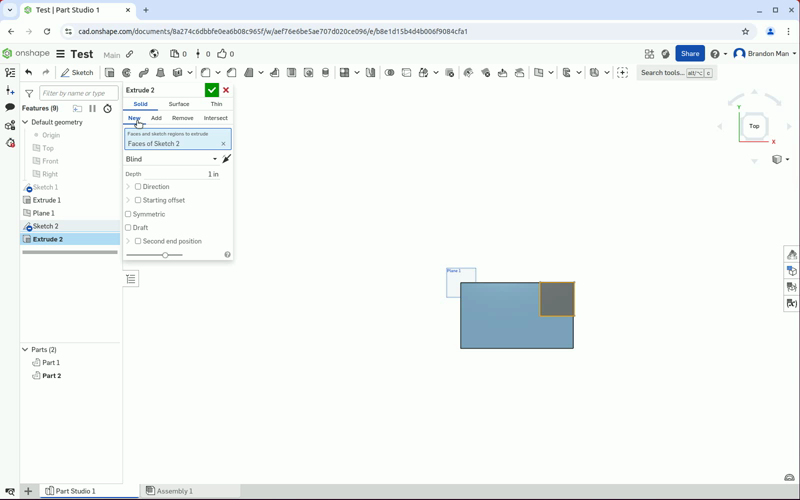
key(tab, 4)
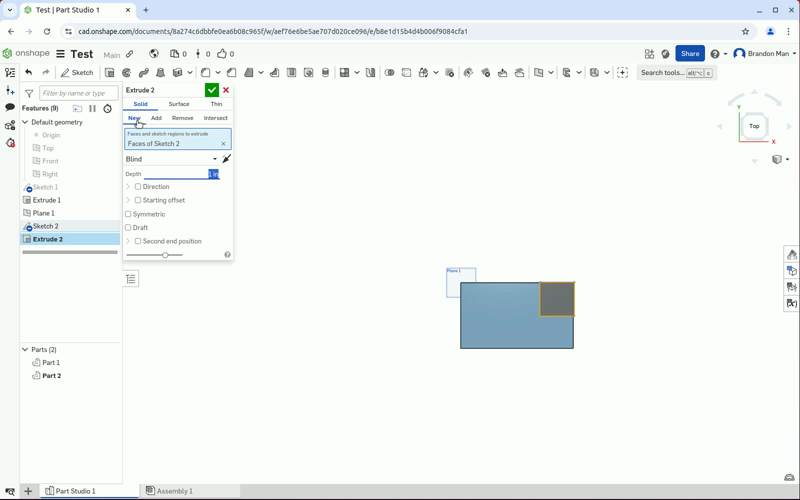
text(5.536)
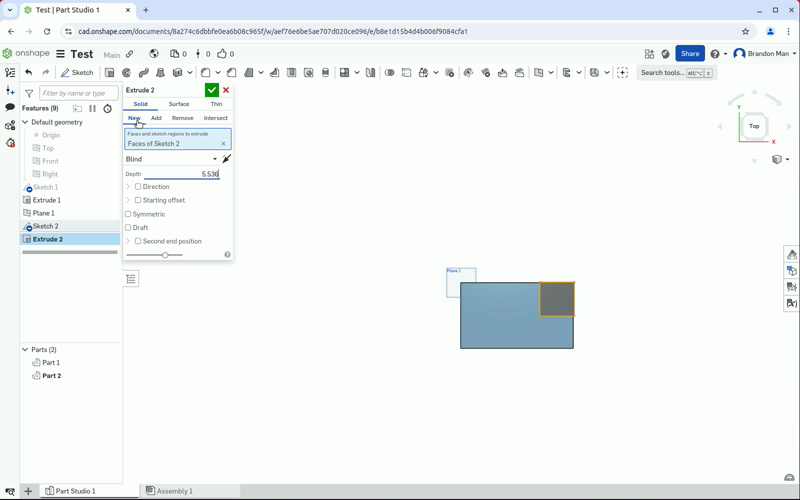
key(enter)
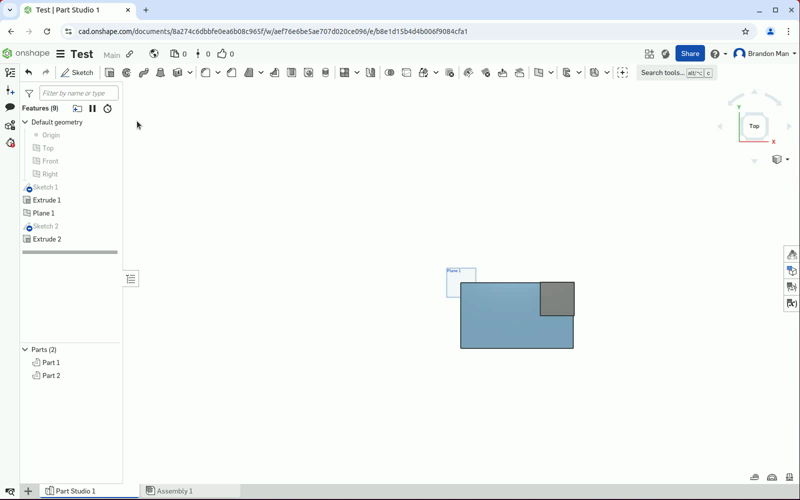
key(shift+h)
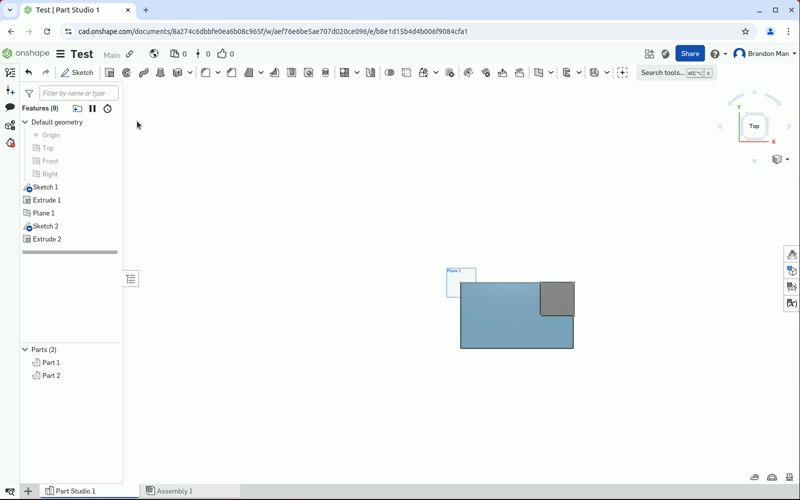
key(shift+h)
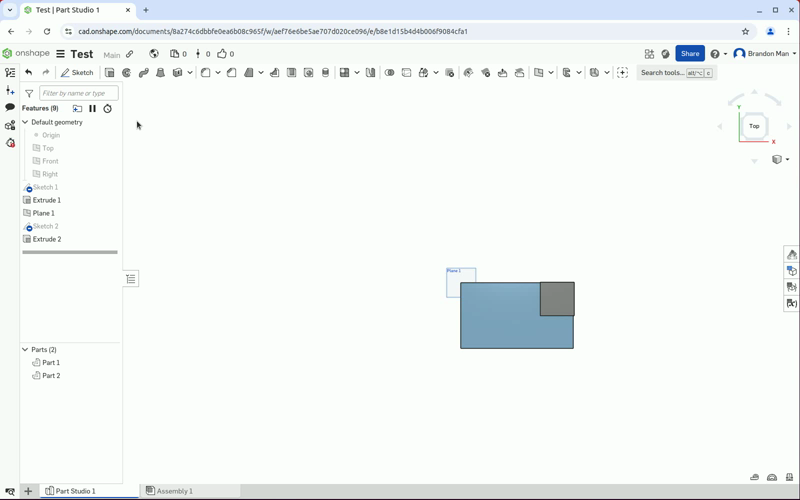
mouse_move(73, 189)
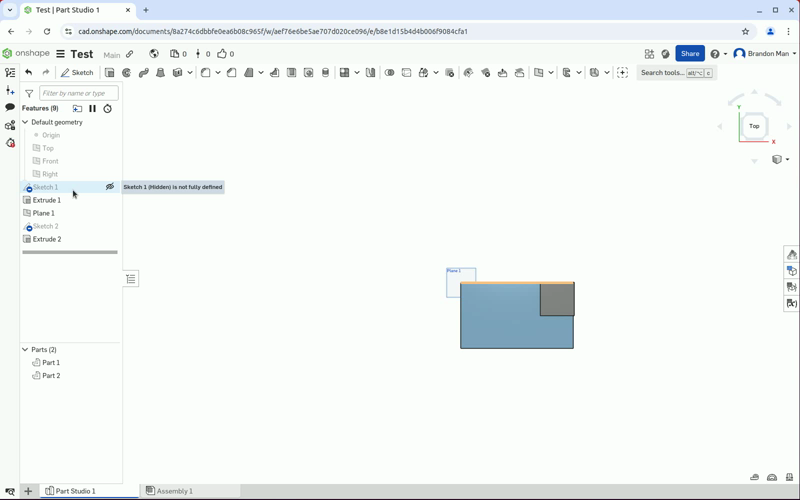
click(73, 189)
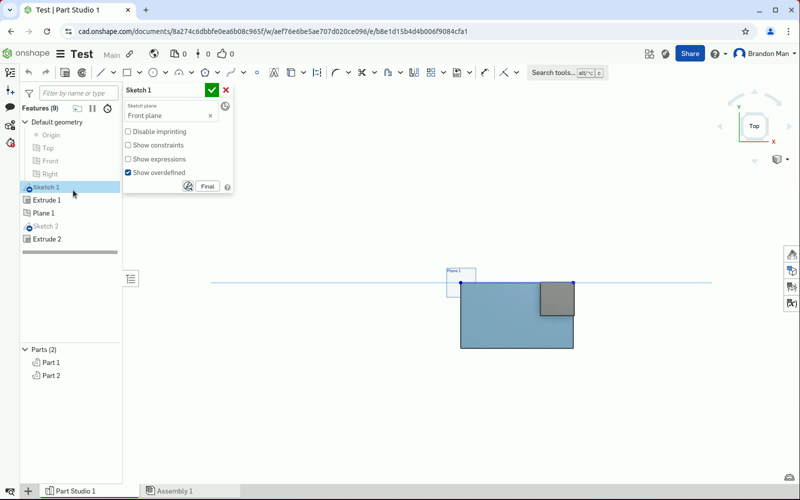
mouse_move(229, 92)
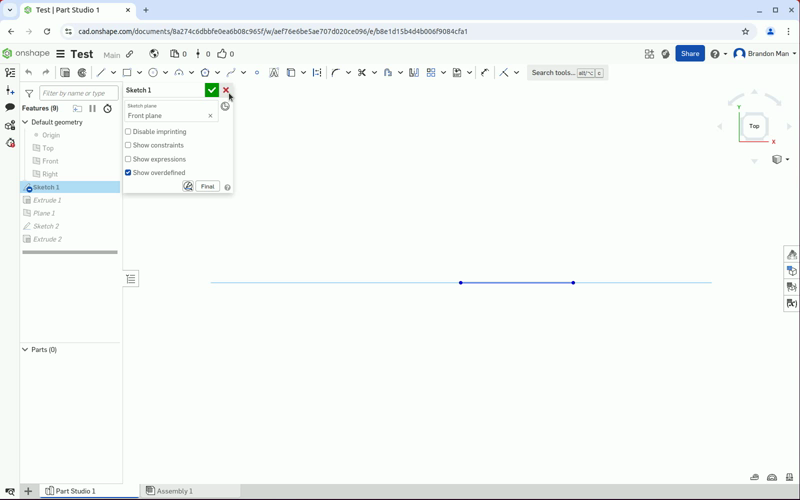
click(229, 92)
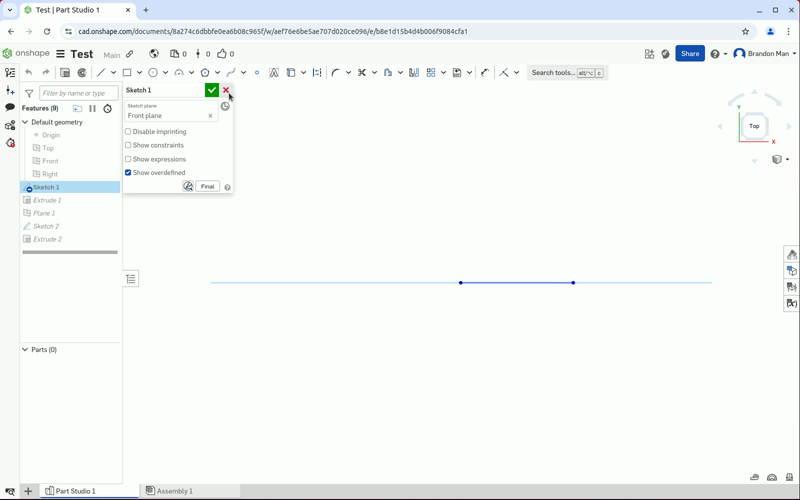
key(shift+s)
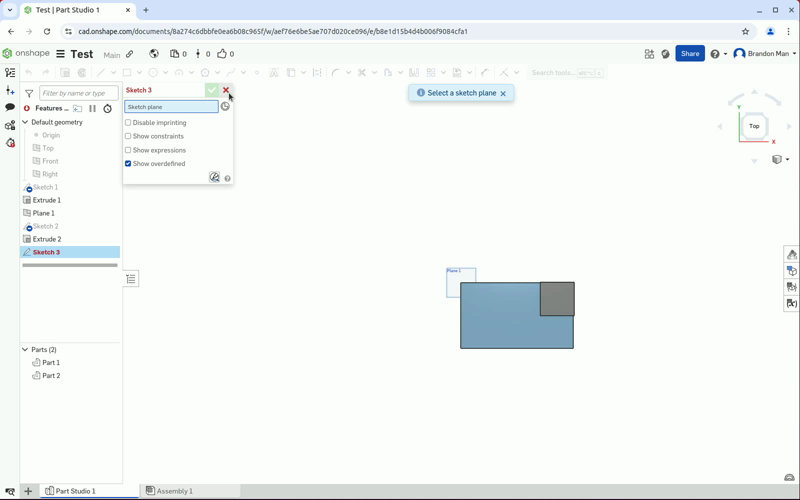
mouse_move(73, 215)
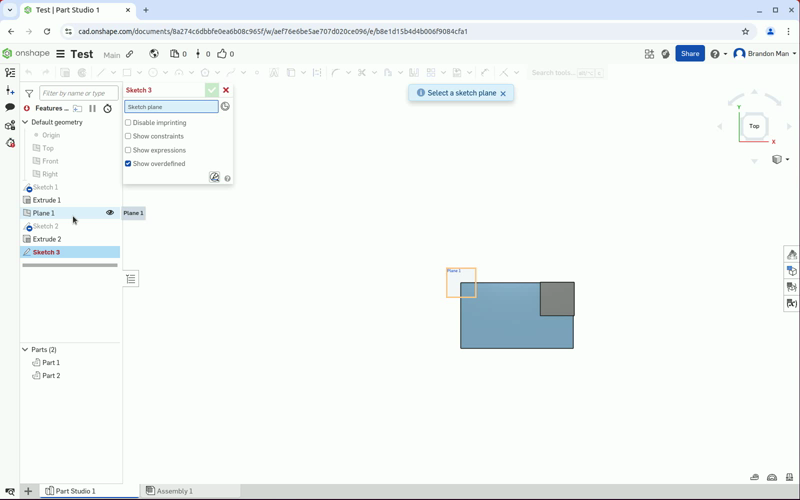
click(73, 215)
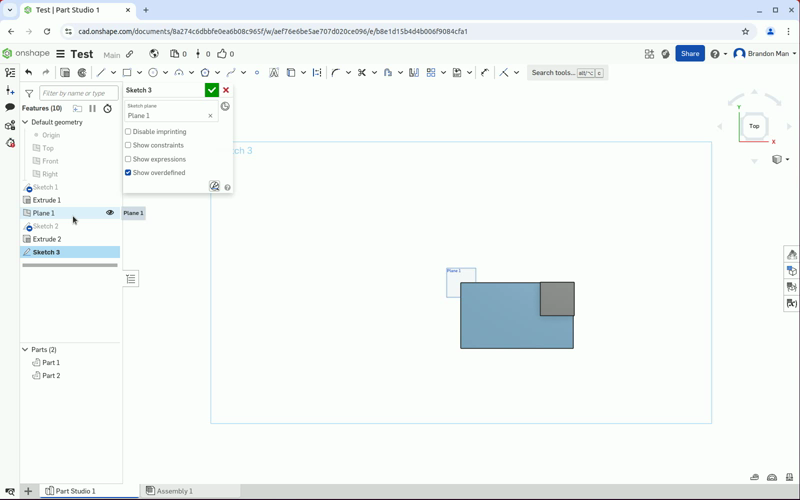
mouse_move(73, 352)
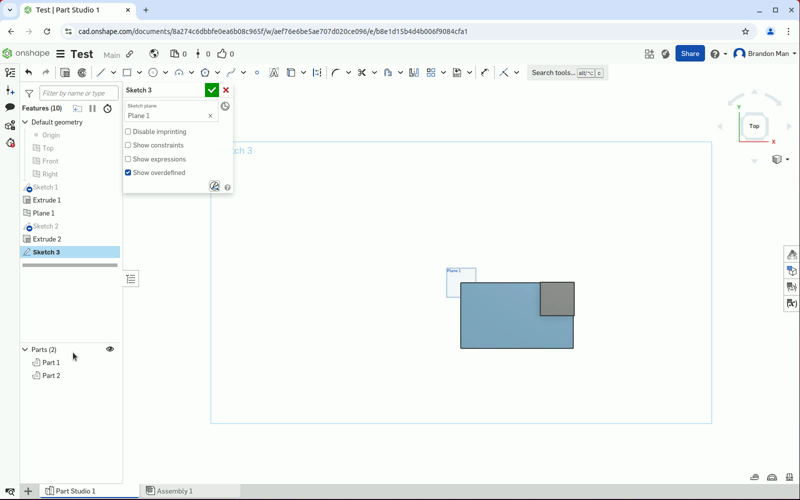
key(y)
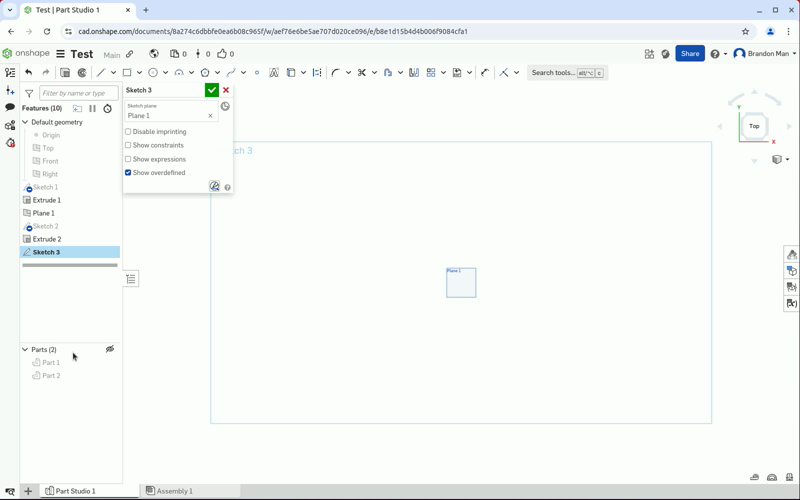
key(l)
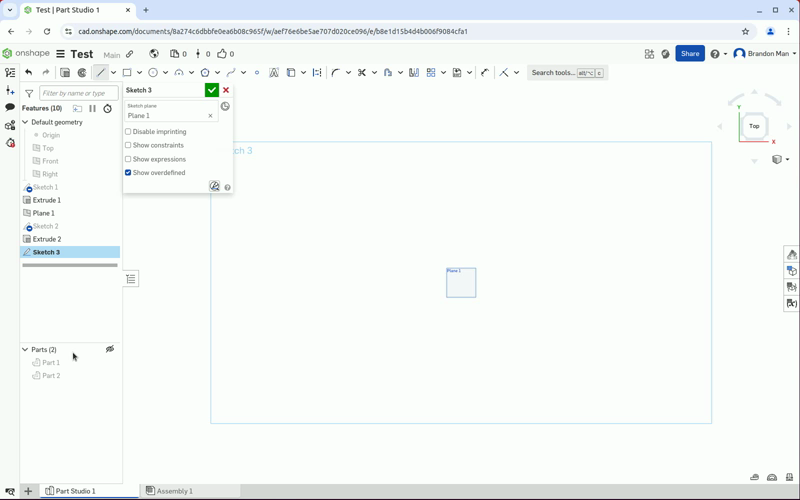
key_down(shift)
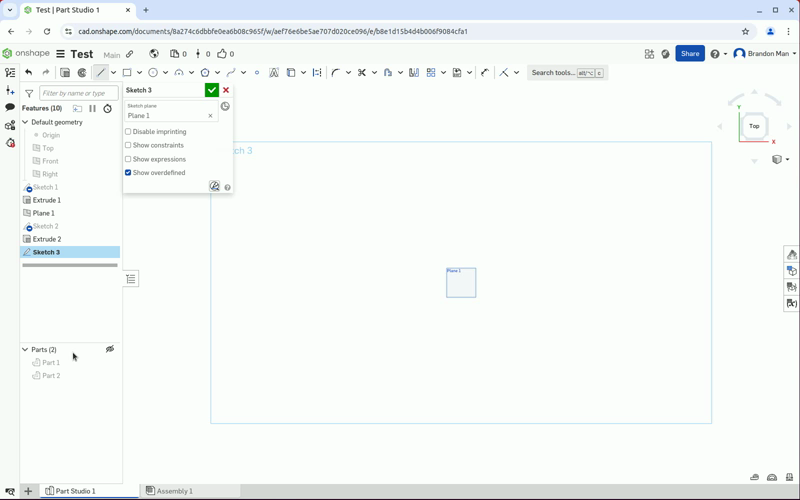
mouse_move(460, 315)
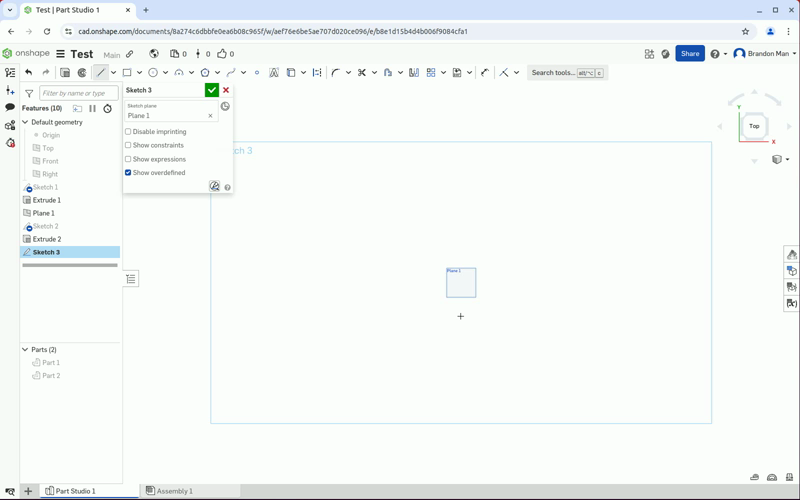
click(460, 315)
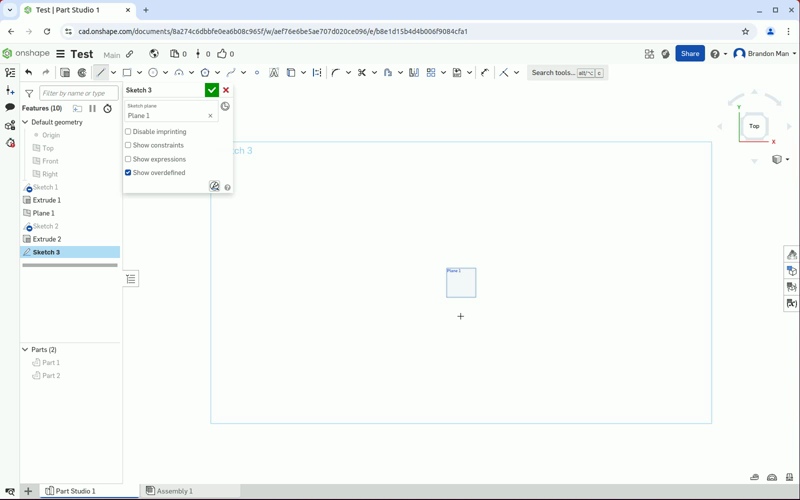
key_up(shift)
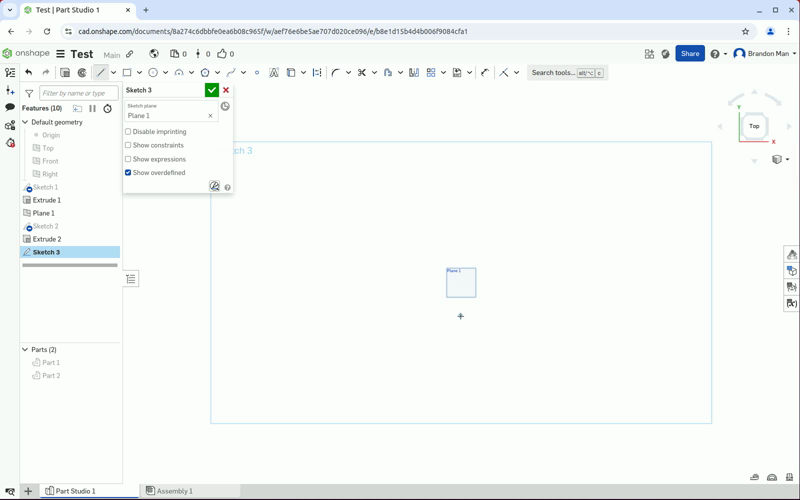
key_down(shift)
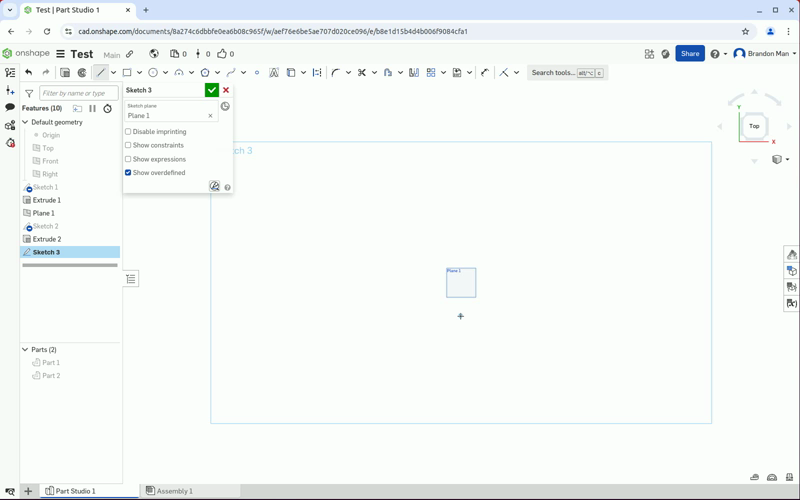
mouse_move(490, 315)
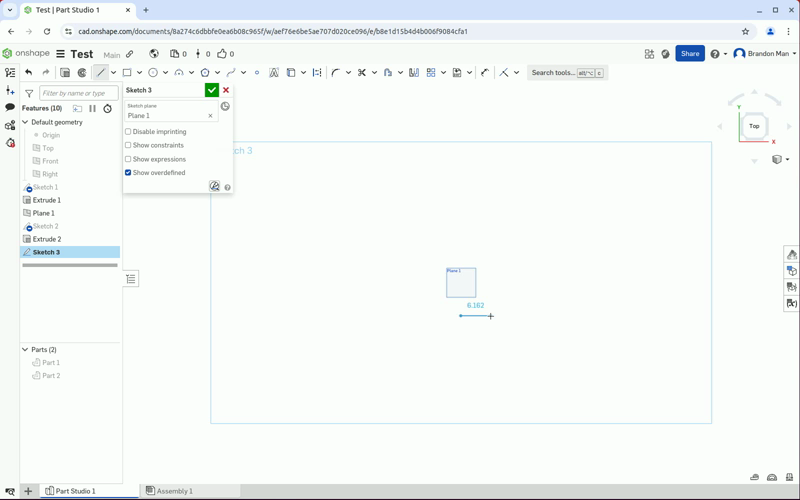
mouse_move(494, 315)
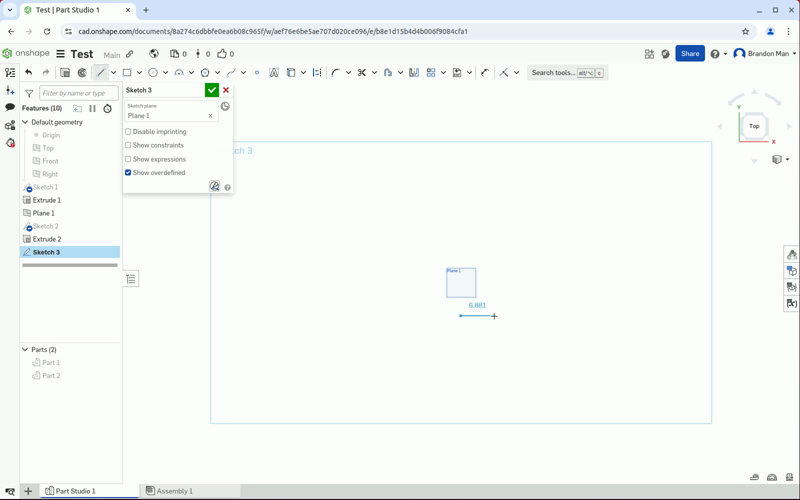
click(494, 315)
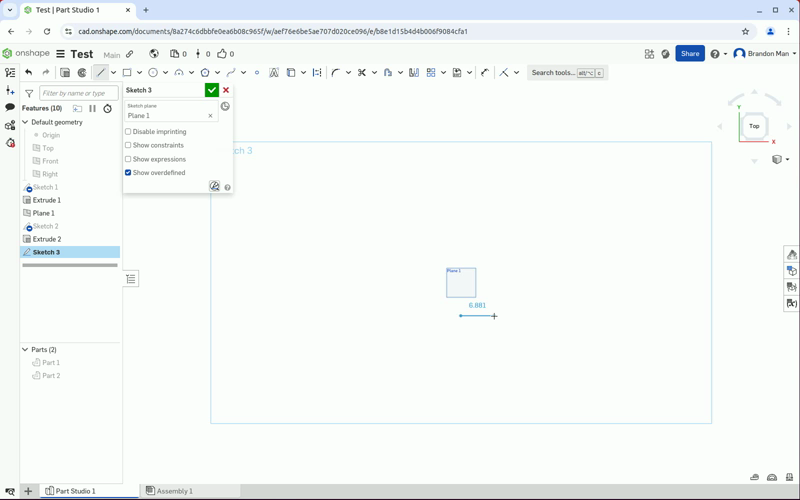
key_up(shift)
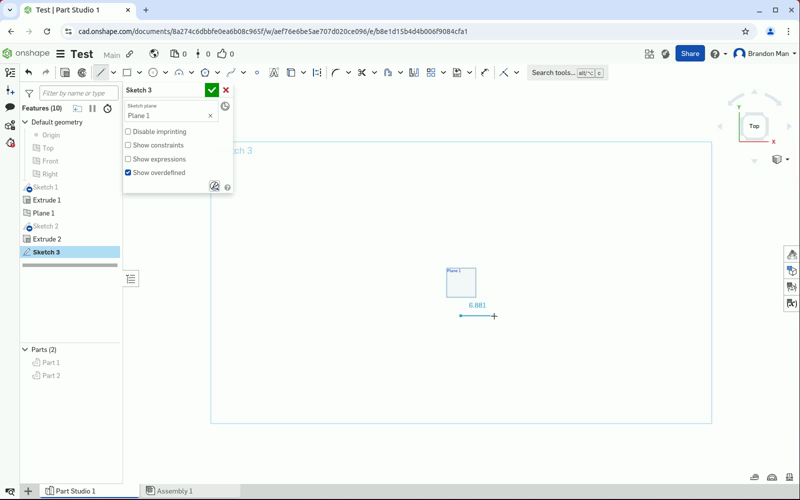
key_down(shift)
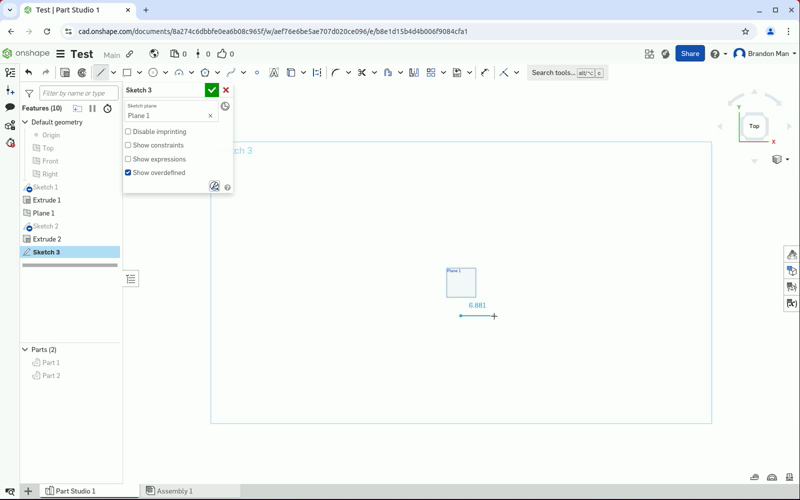
mouse_move(524, 315)
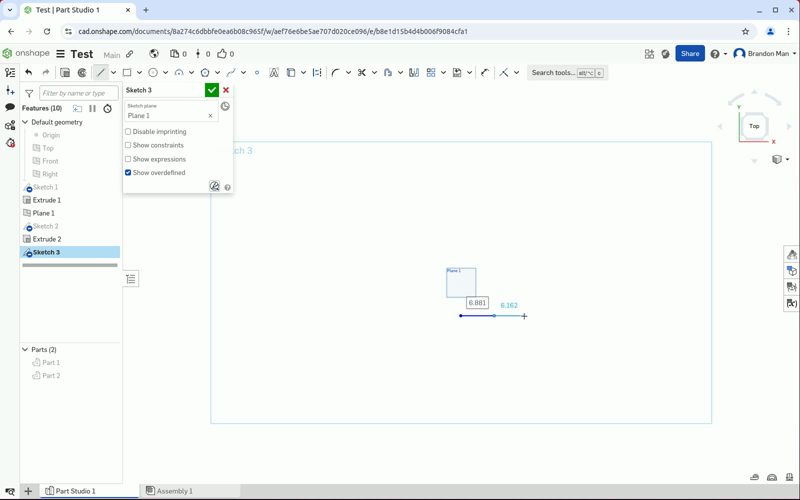
mouse_move(494, 282)
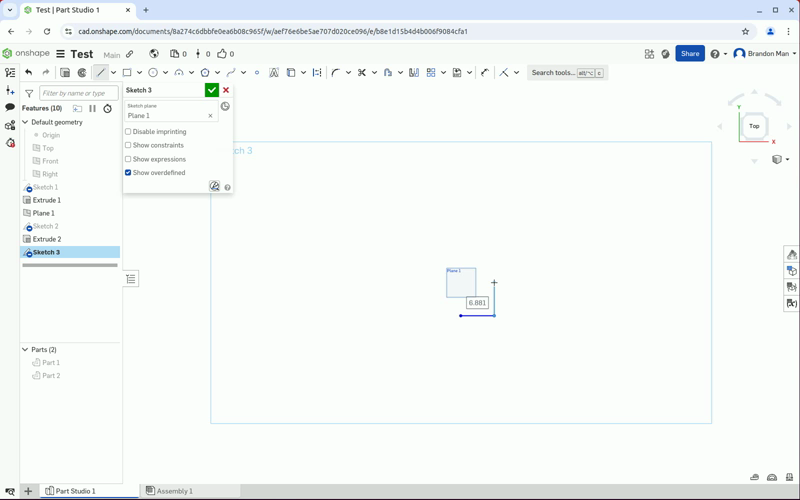
click(494, 282)
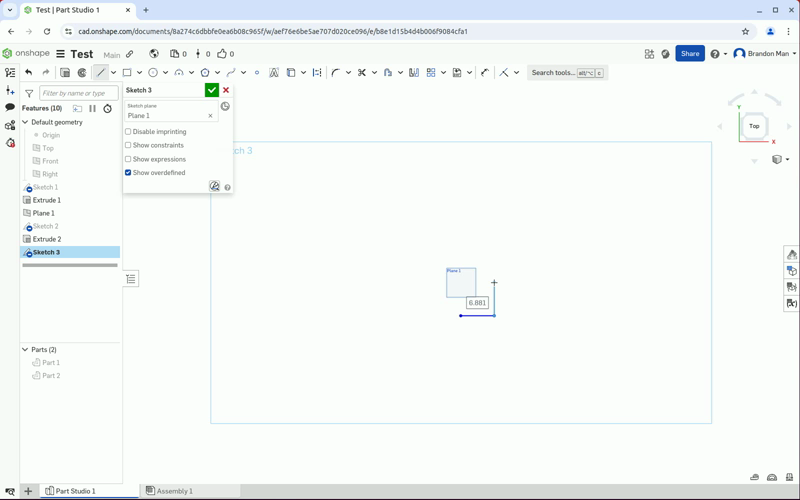
key_up(shift)
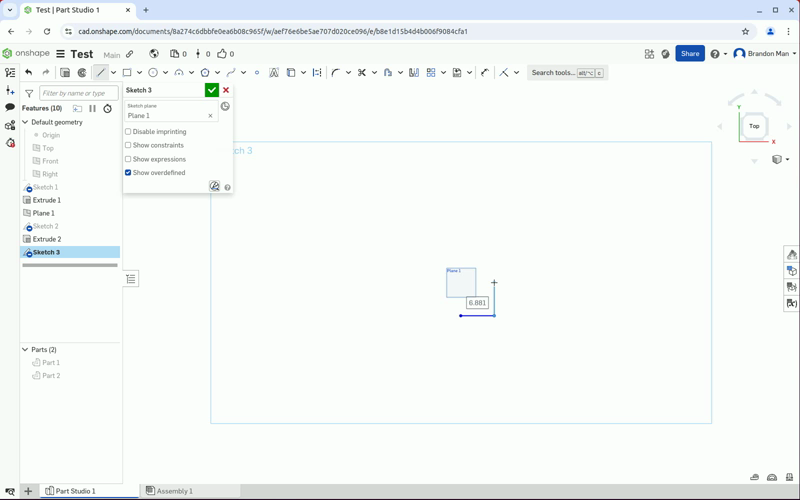
key_down(shift)
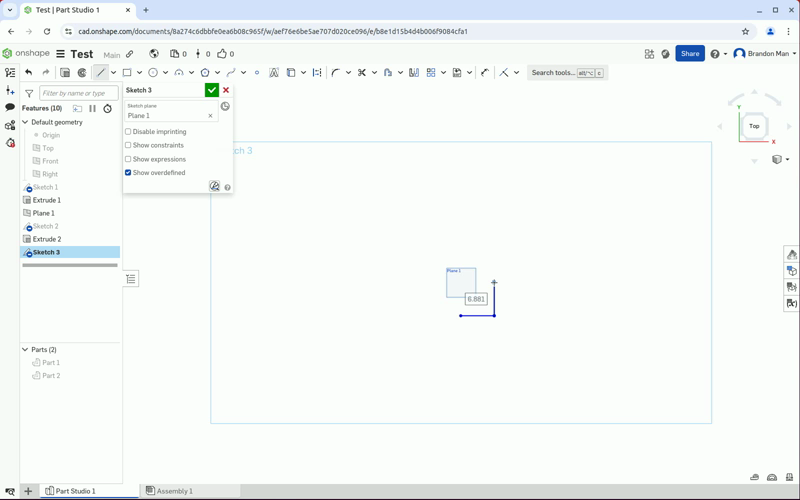
mouse_move(524, 282)
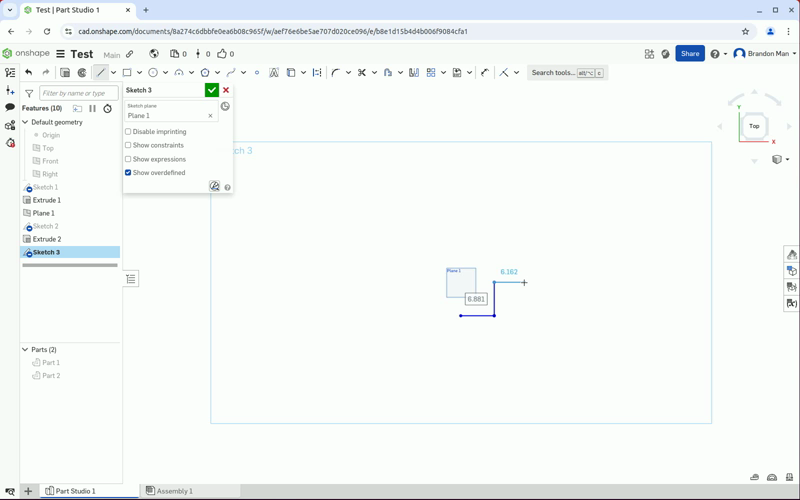
mouse_move(460, 282)
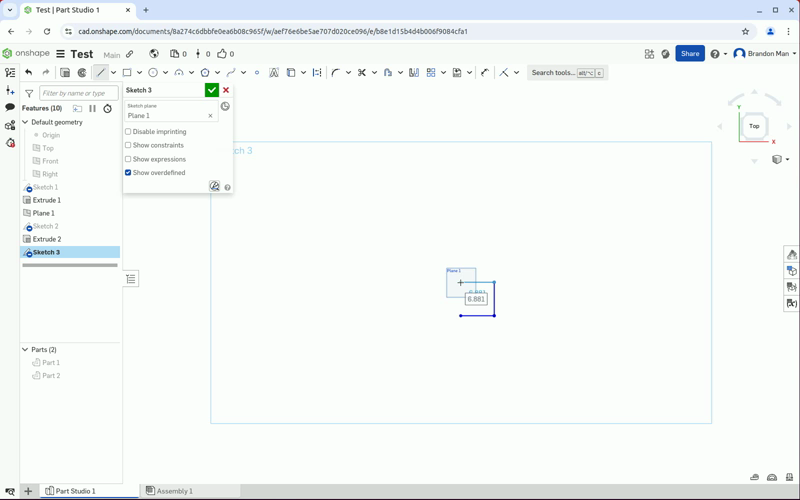
click(460, 282)
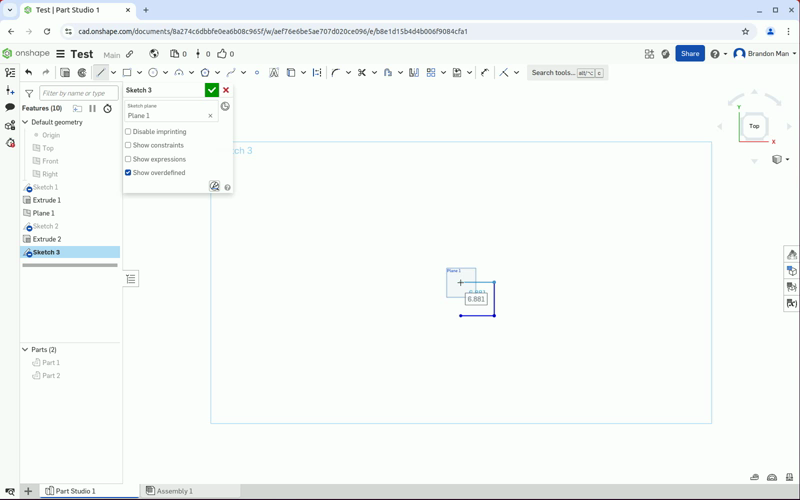
key_up(shift)
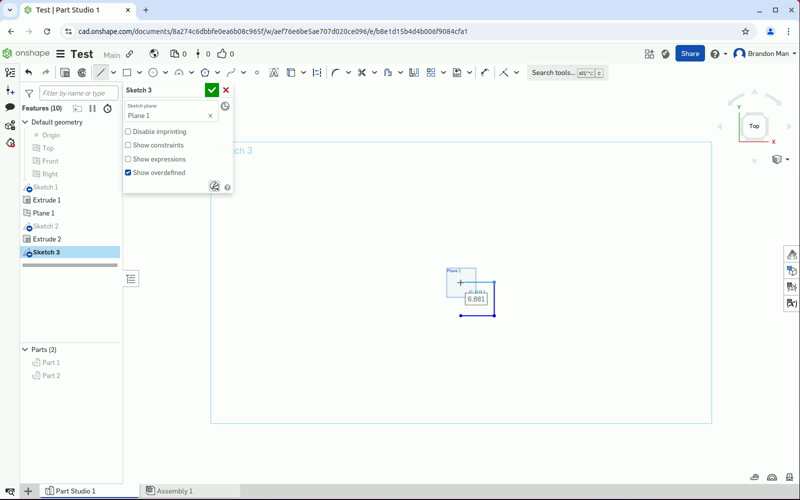
mouse_move(490, 282)
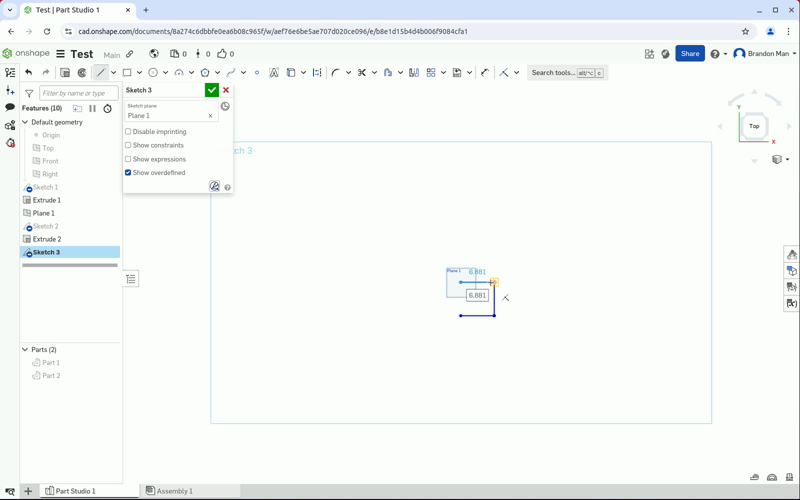
key_down(shift)
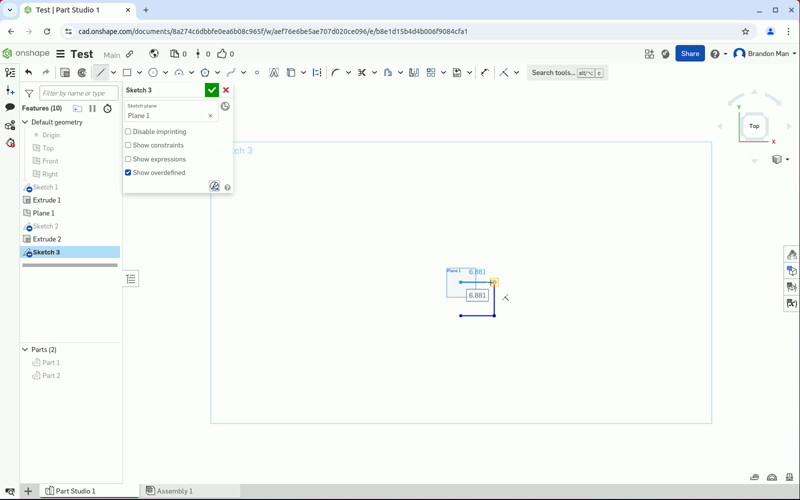
mouse_move(460, 315)
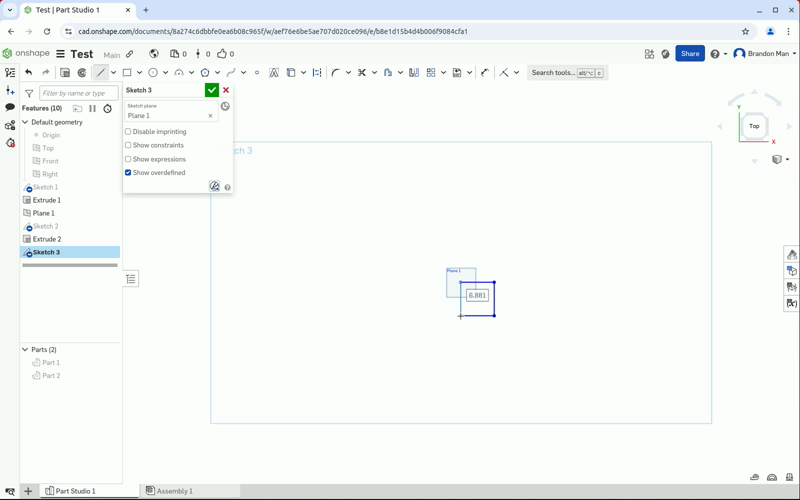
key_up(shift)
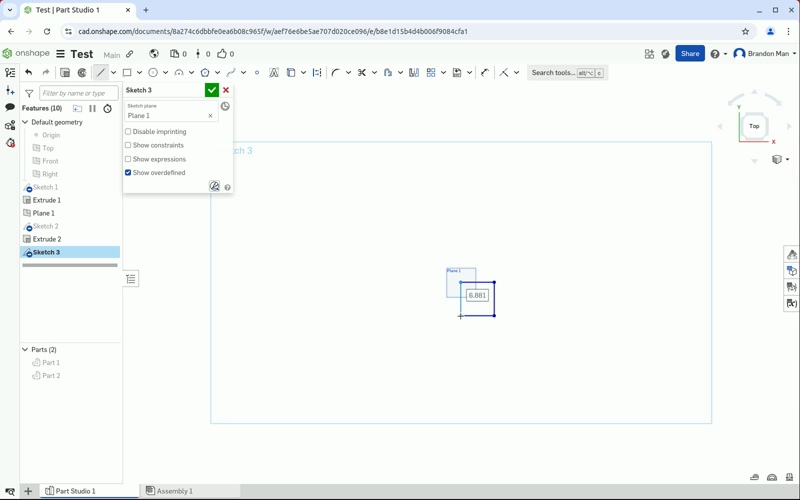
click(460, 315)
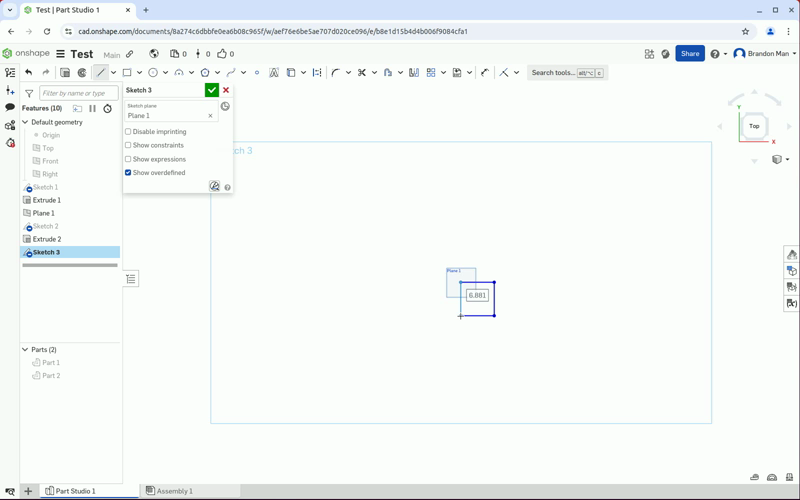
key(esc)
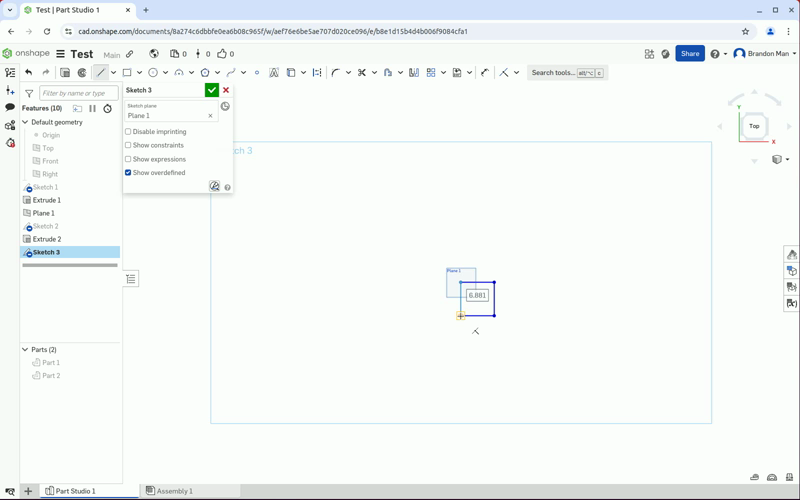
mouse_move(480, 287)
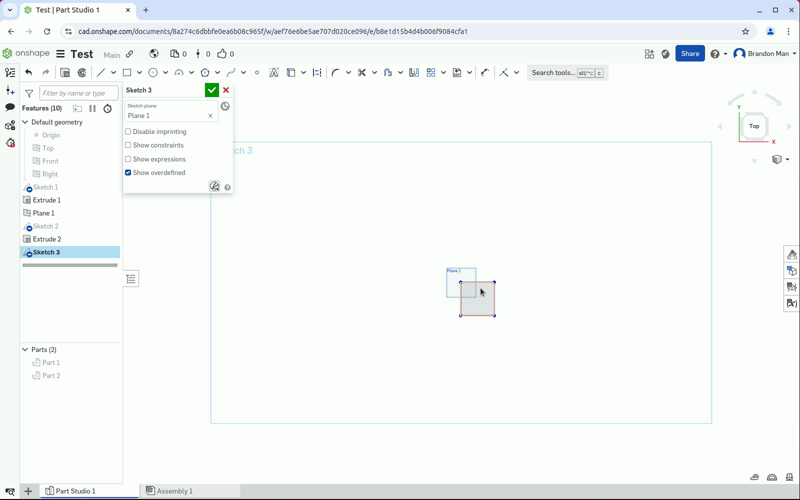
scroll(6)
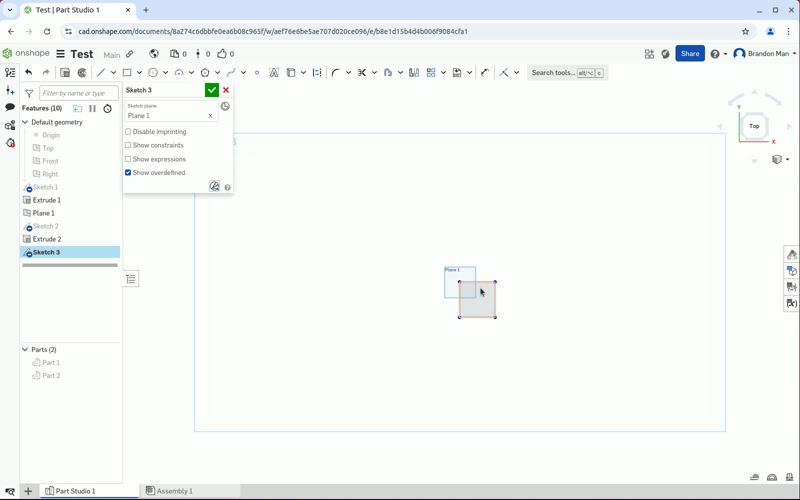
scroll(6)
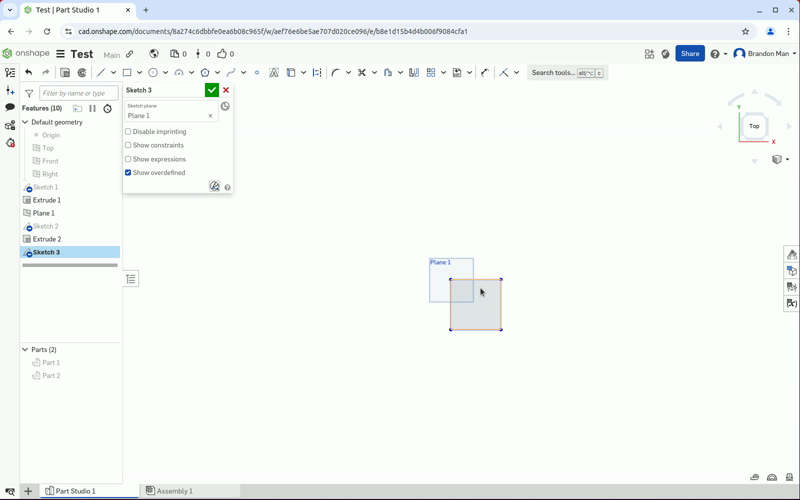
scroll(6)
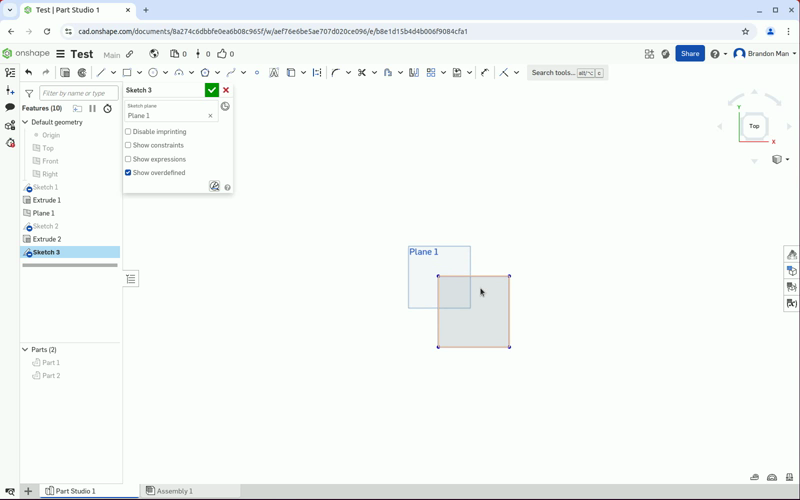
scroll(6)
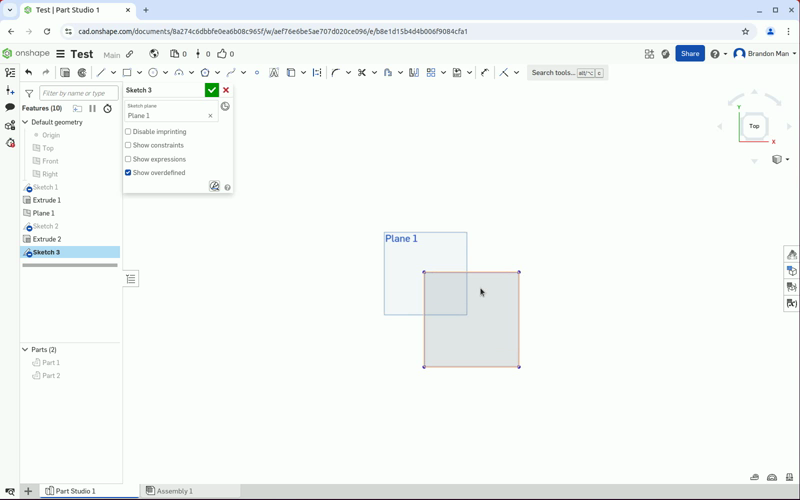
scroll(6)
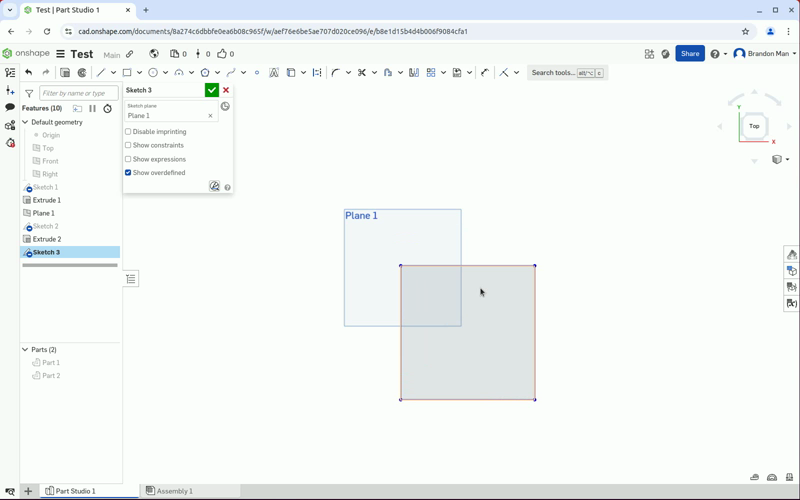
scroll(6)
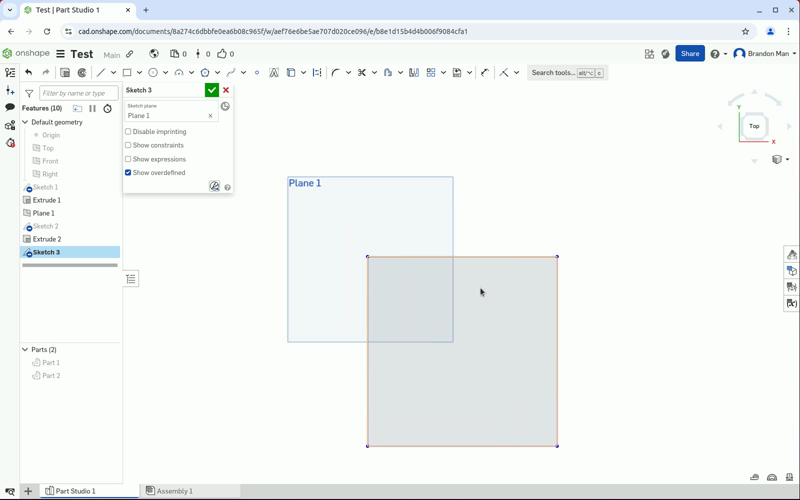
scroll(6)
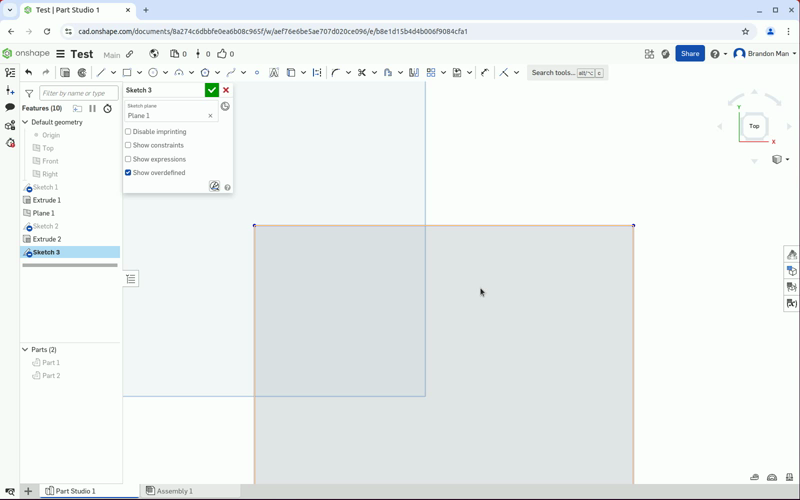
click(480, 287)
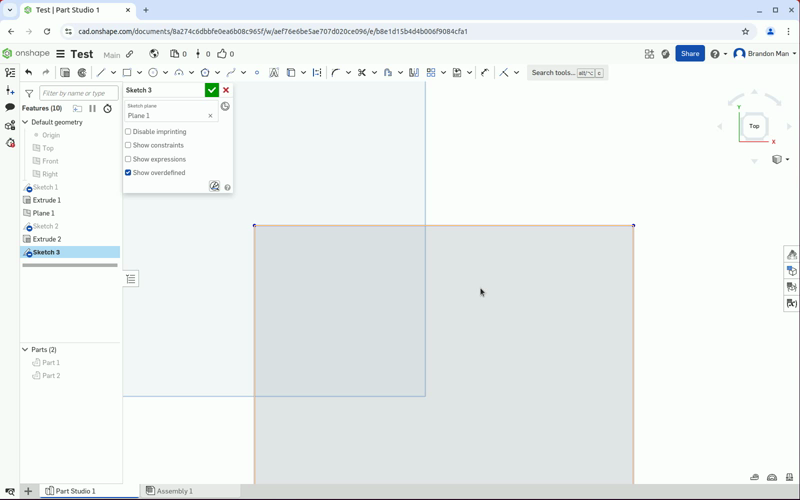
scroll(-6)
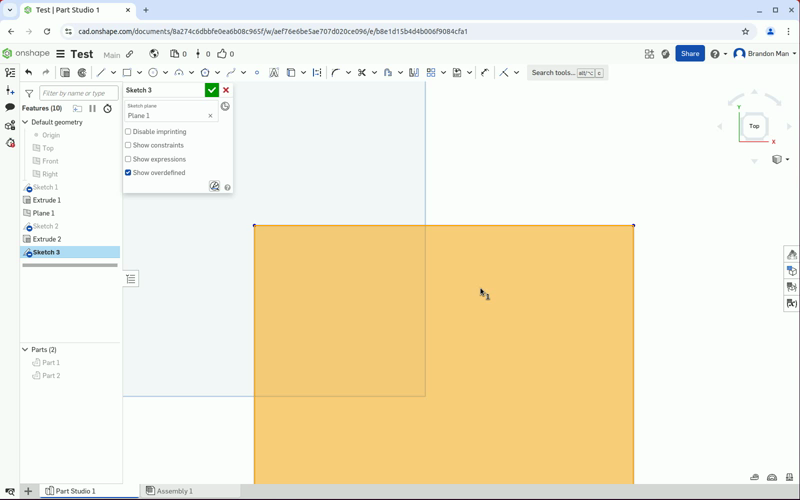
scroll(-6)
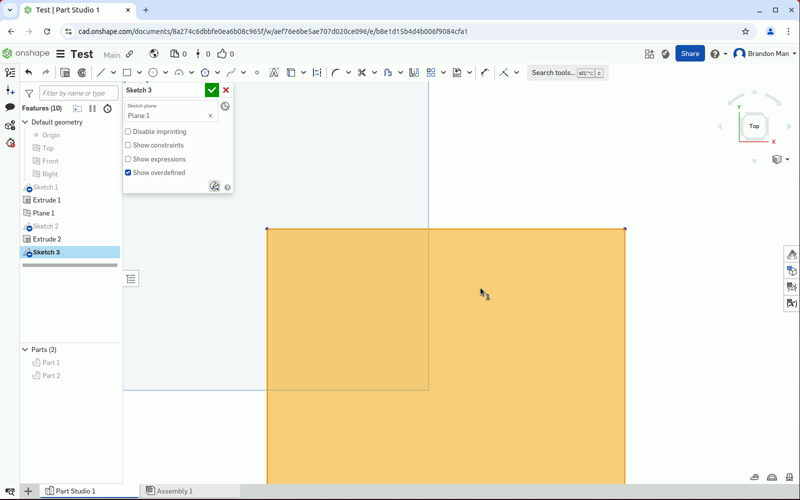
scroll(-6)
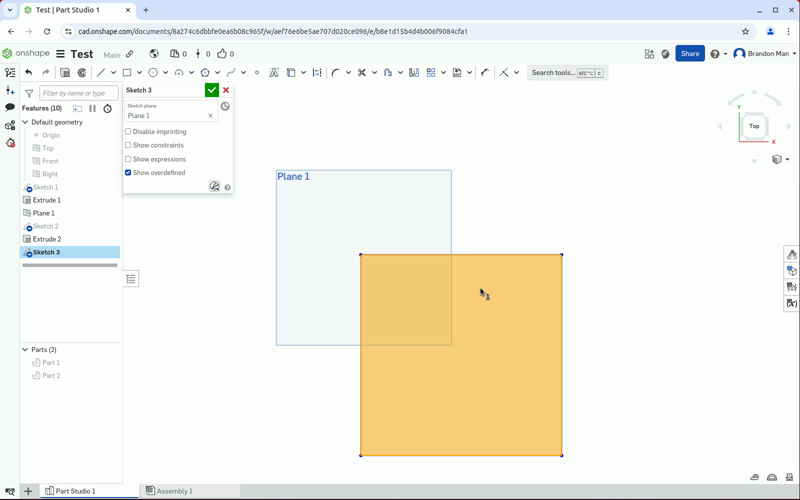
scroll(-6)
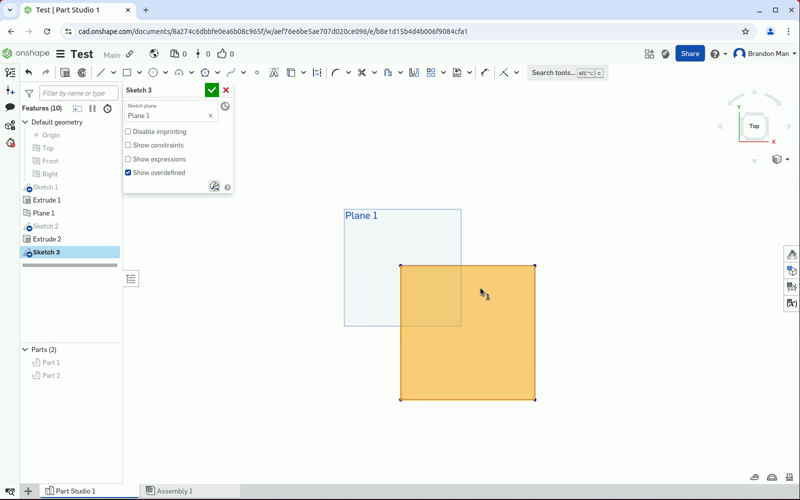
scroll(-6)
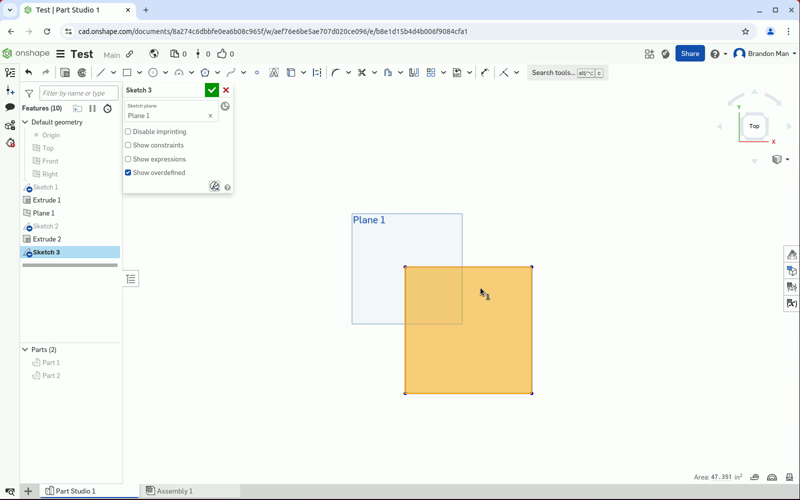
scroll(-6)
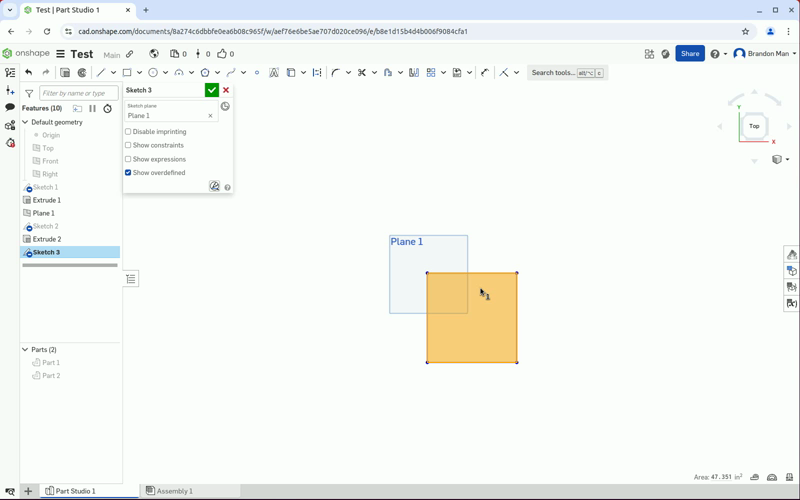
scroll(-6)
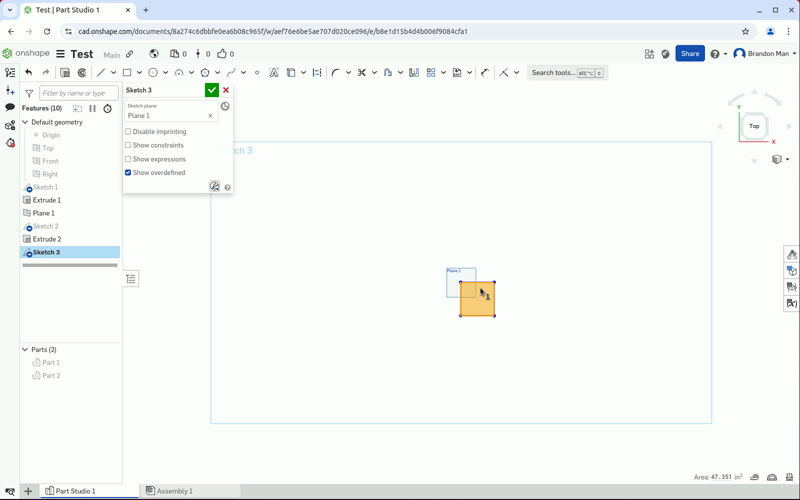
mouse_move(73, 352)
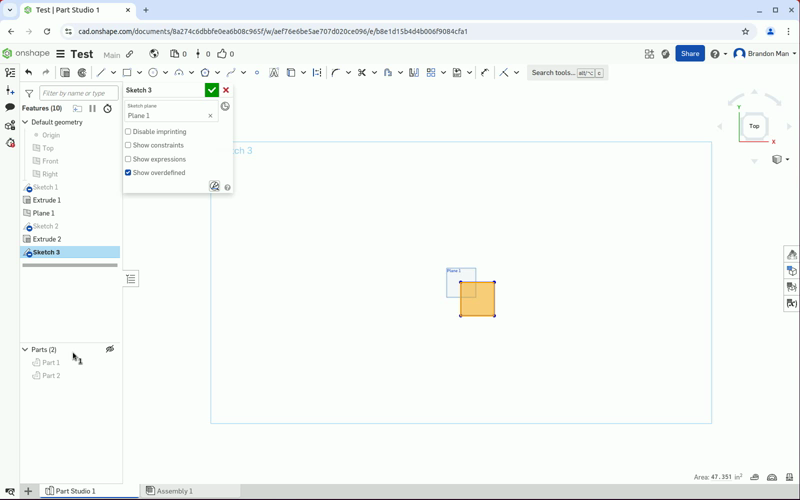
key(shift+y)
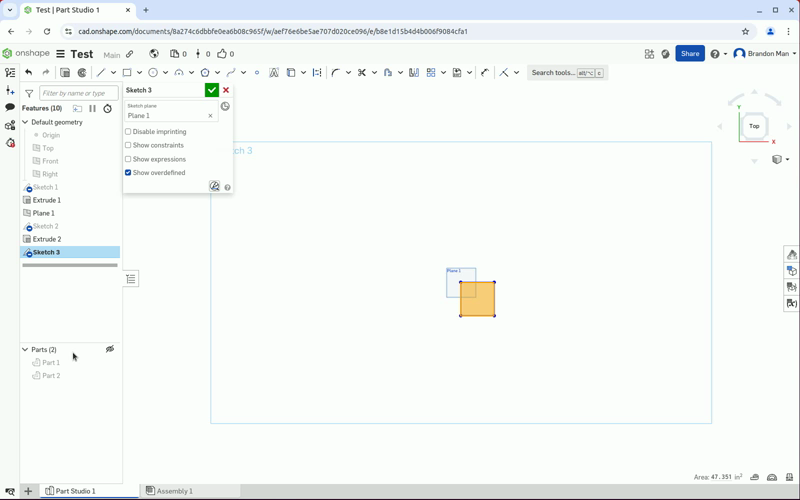
key(shift+e)
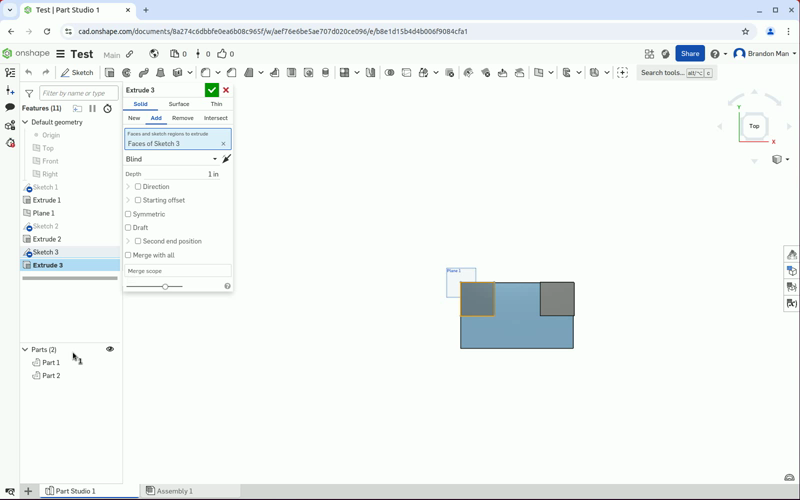
mouse_move(143, 106)
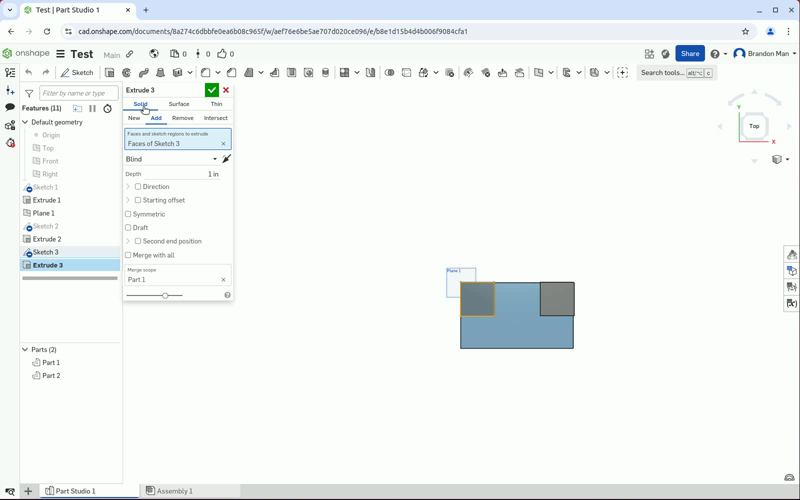
click(143, 106)
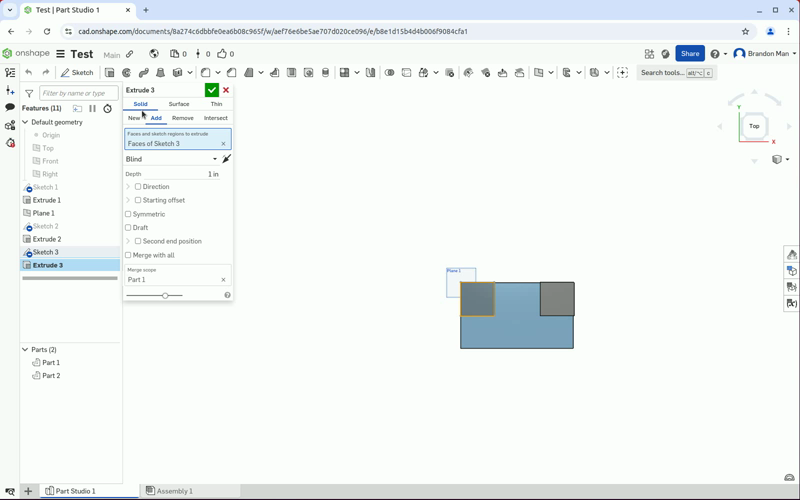
mouse_move(137, 120)
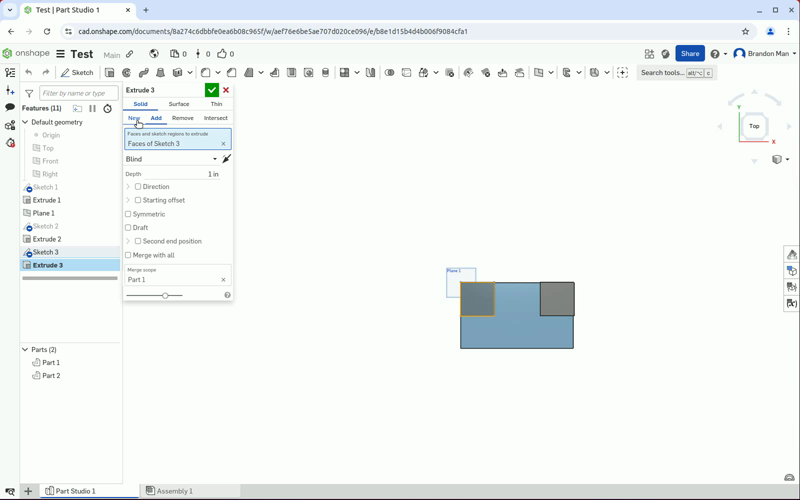
click(137, 120)
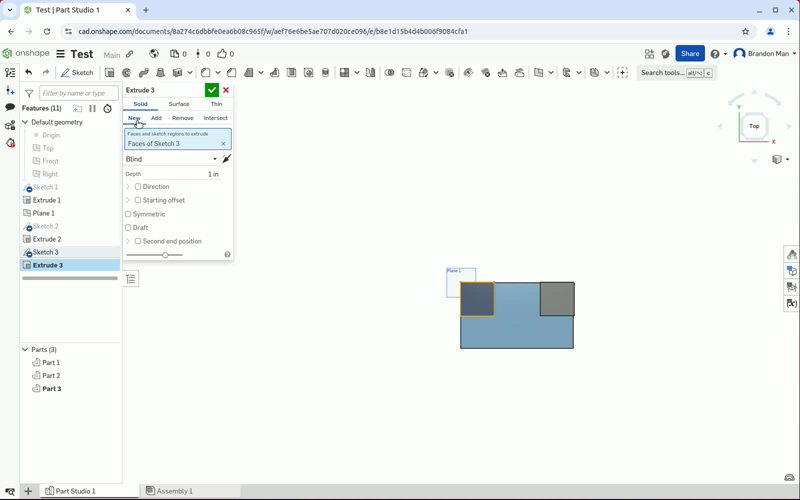
key(tab, 4)
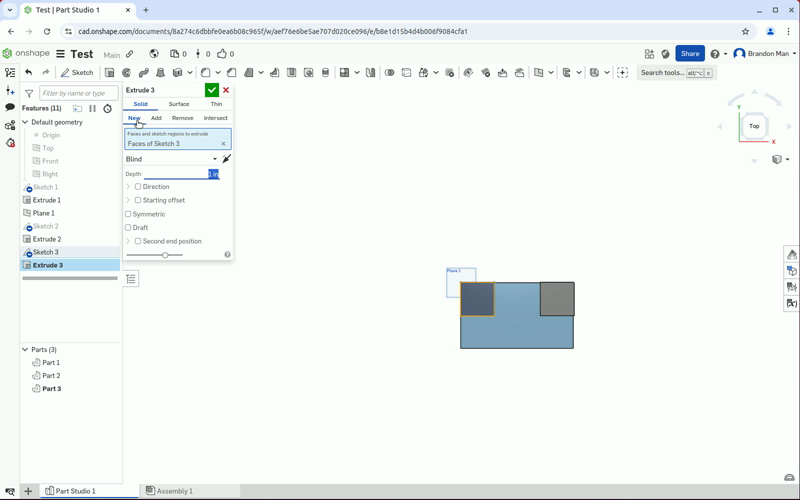
text(5.536)
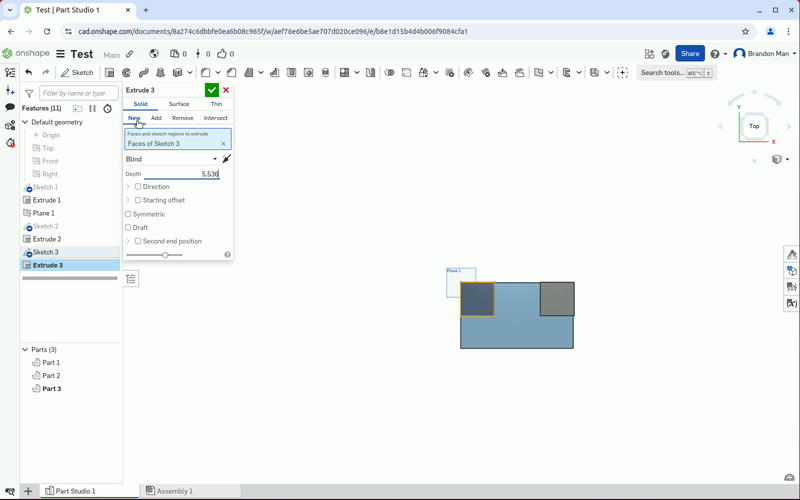
key(enter)
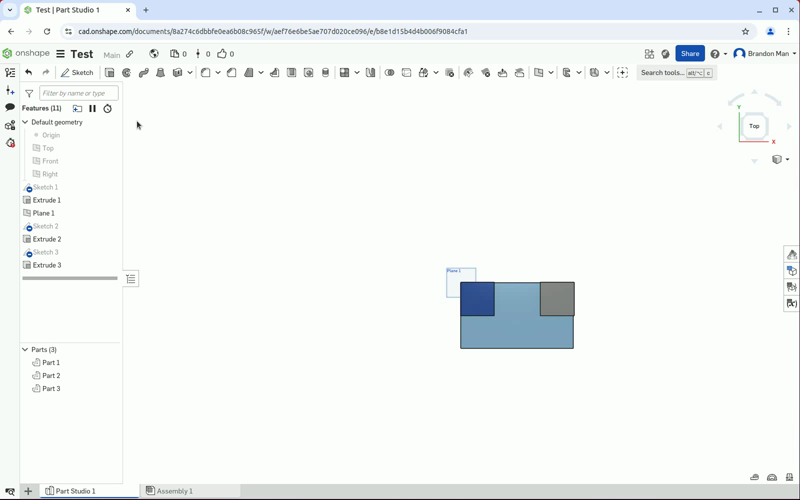
key(shift+h)
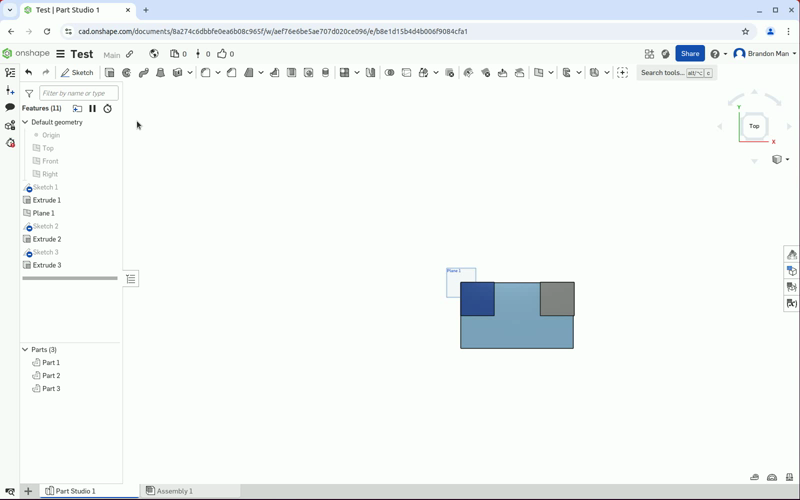
key(shift+h)
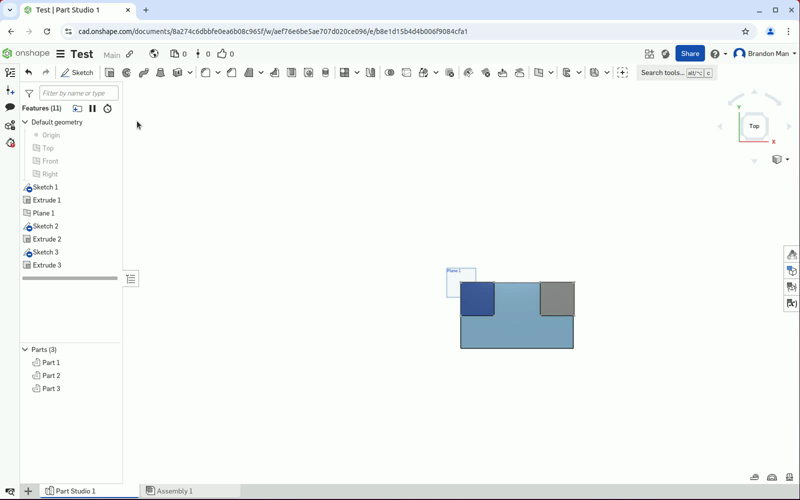
key(shift+7)
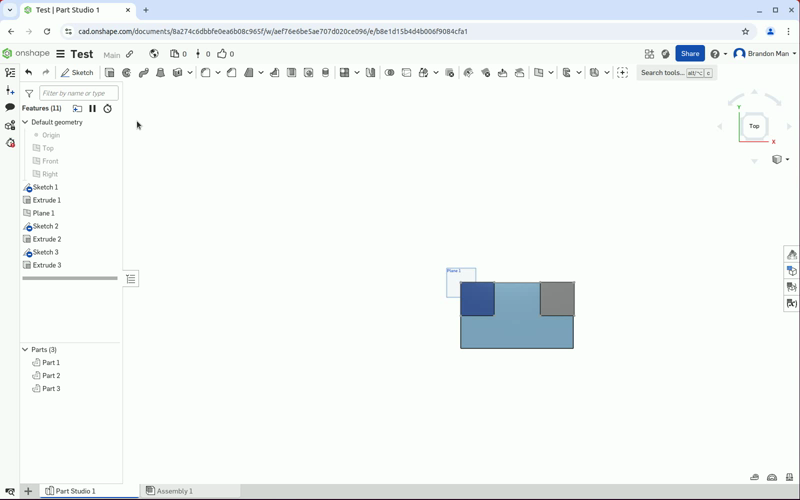
key(up, 3)
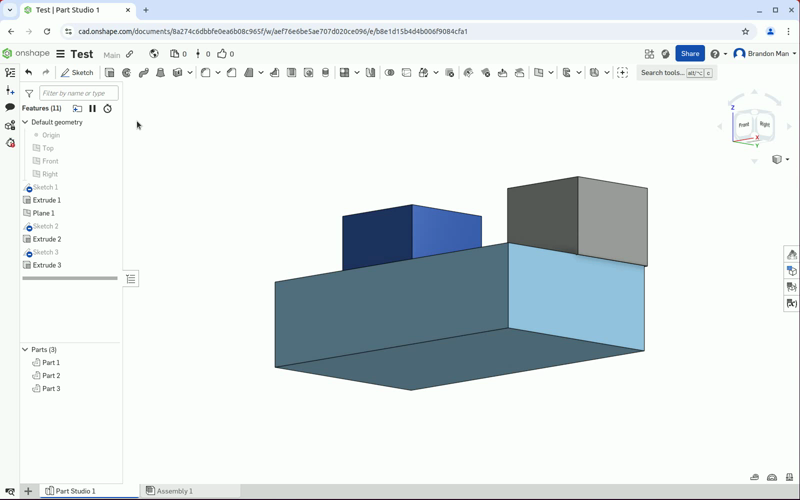
key(left, 3)
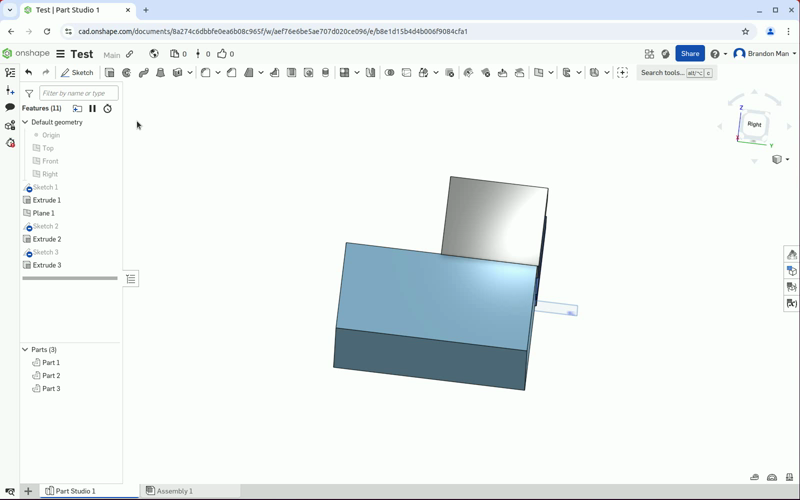
key(right, 3)
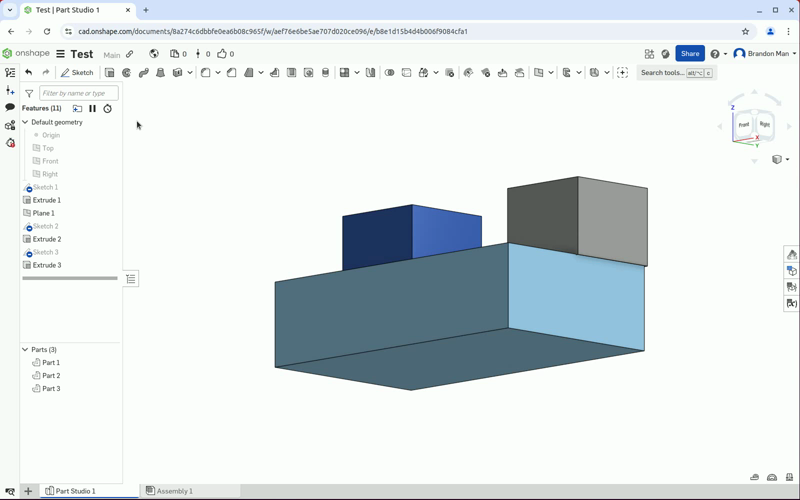
key(down, 3)
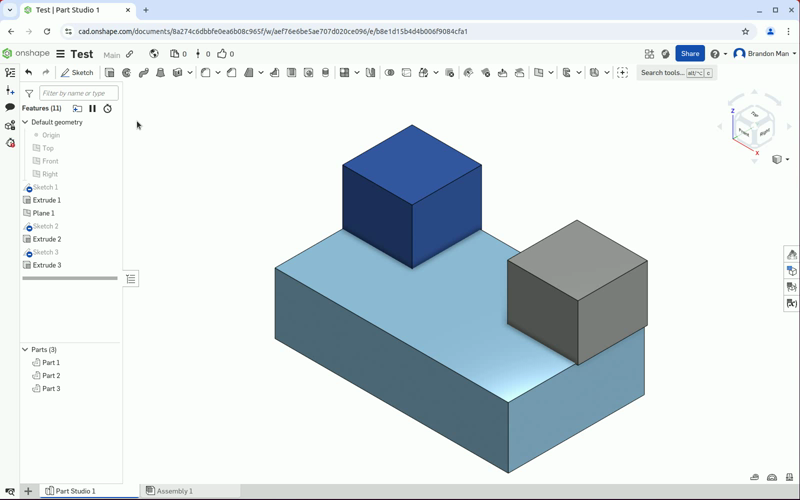
mouse_move(73, 189)
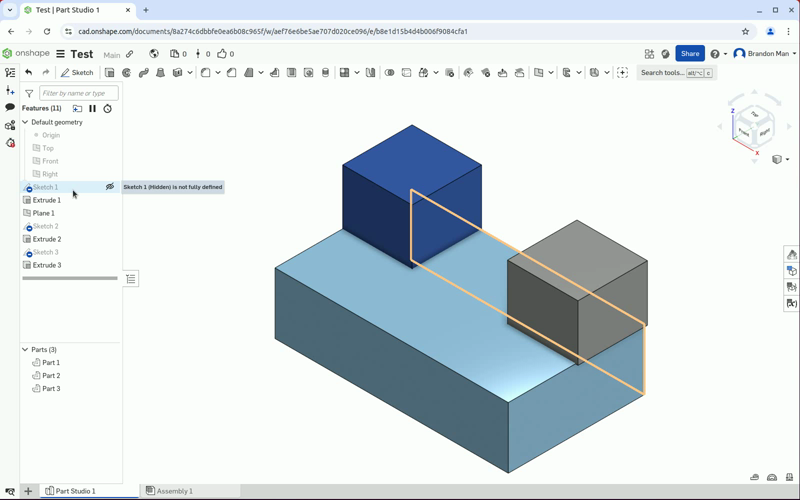
click(73, 189)